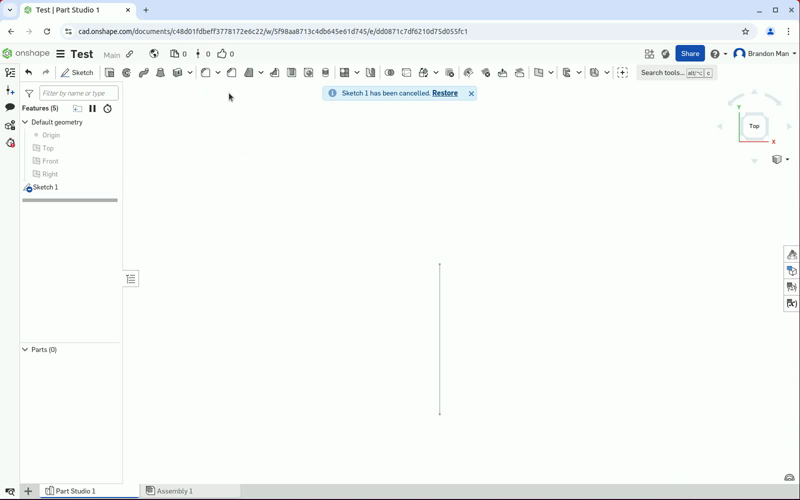
key(shift+h)
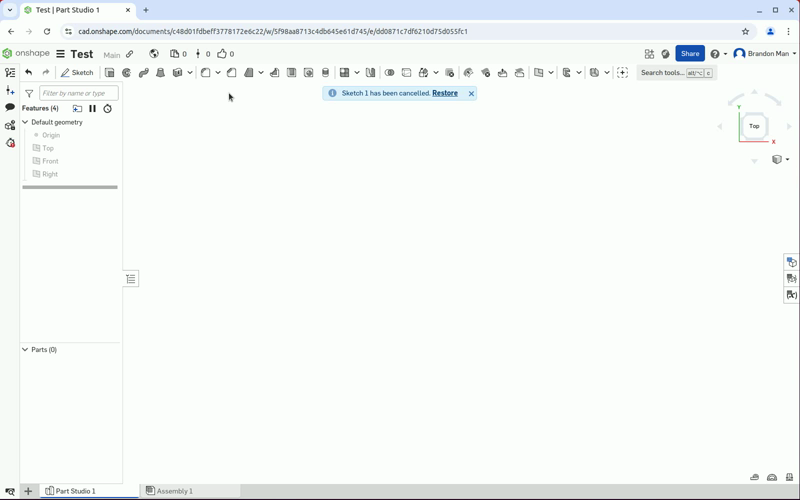
mouse_move(73, 352)
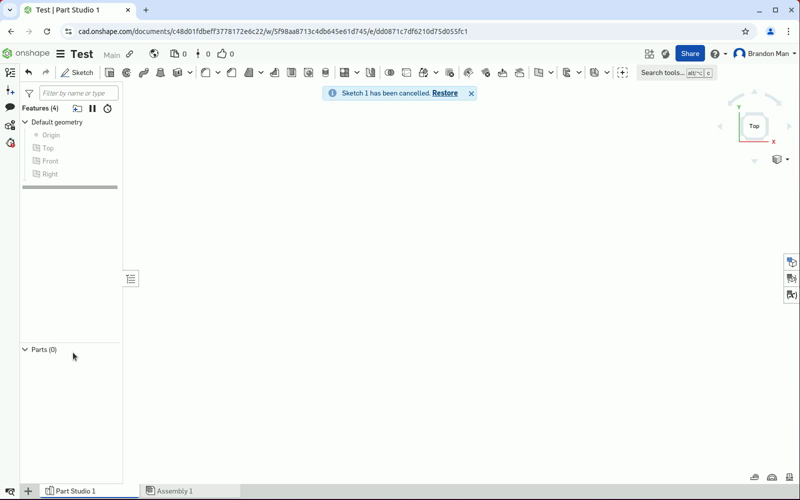
key(y)
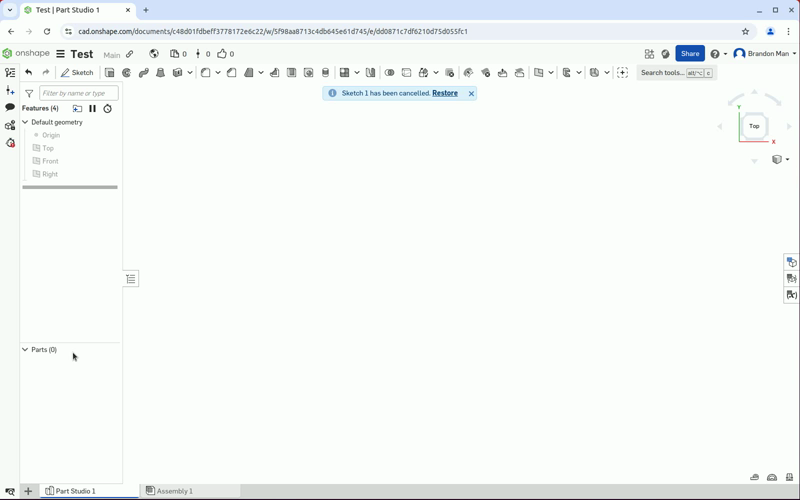
key(shift+p)
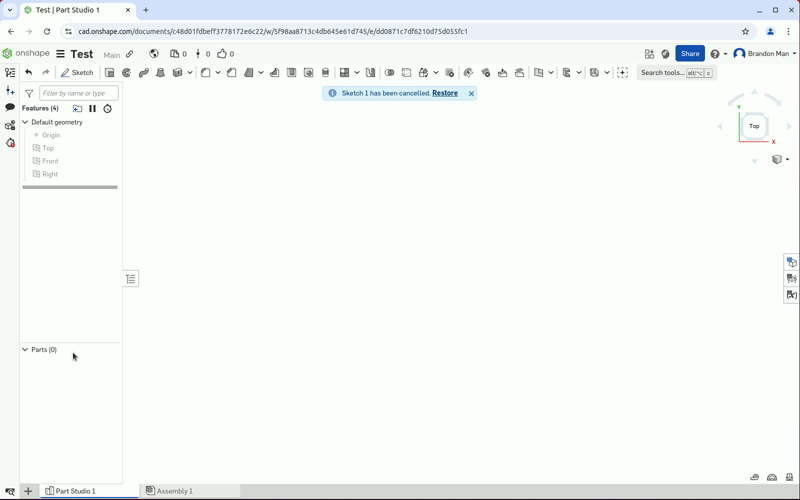
key(space)
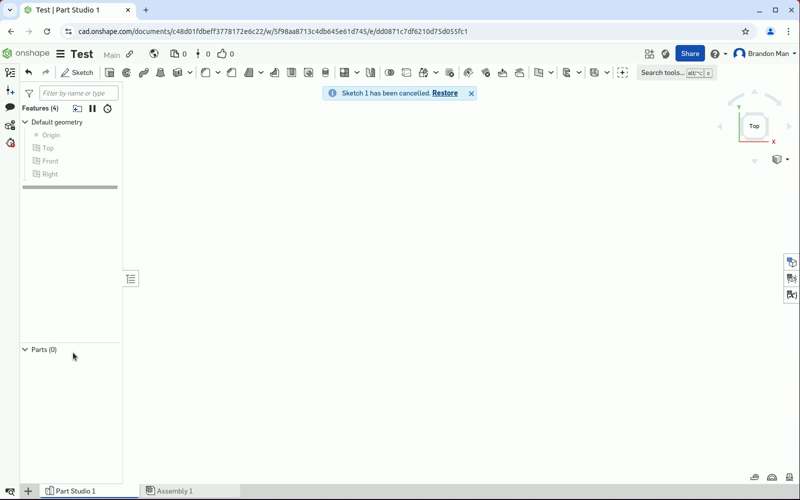
key_down(shift)
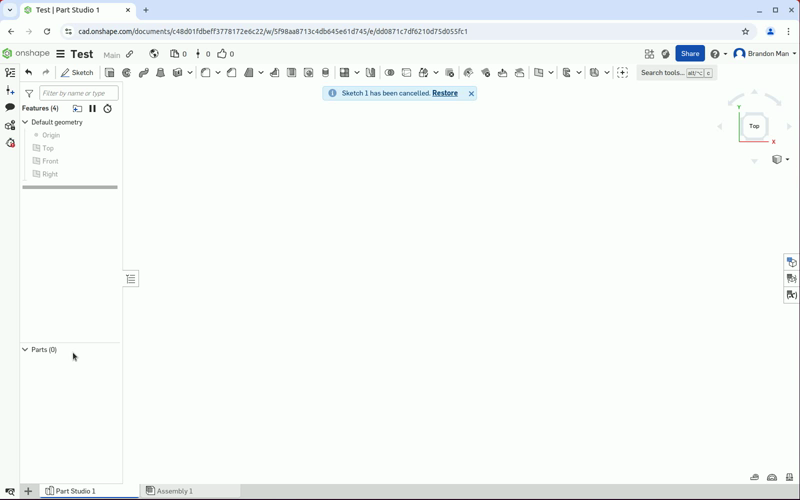
key(up)
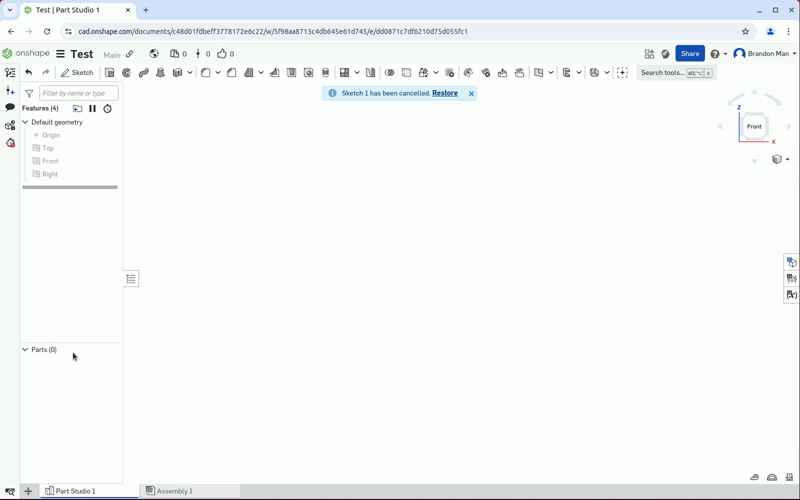
key_up(shift)
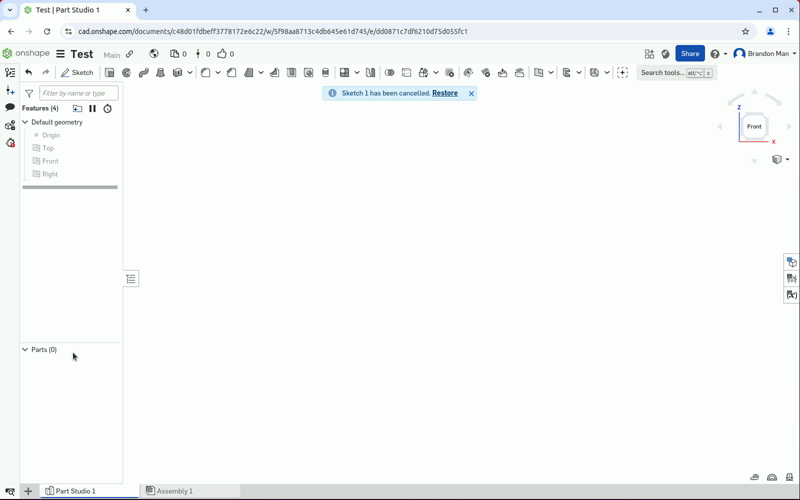
mouse_move(73, 352)
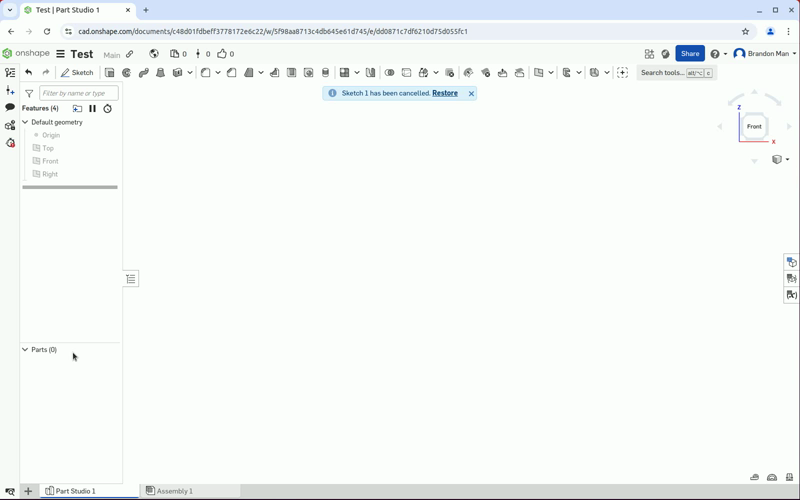
key(shift+y)
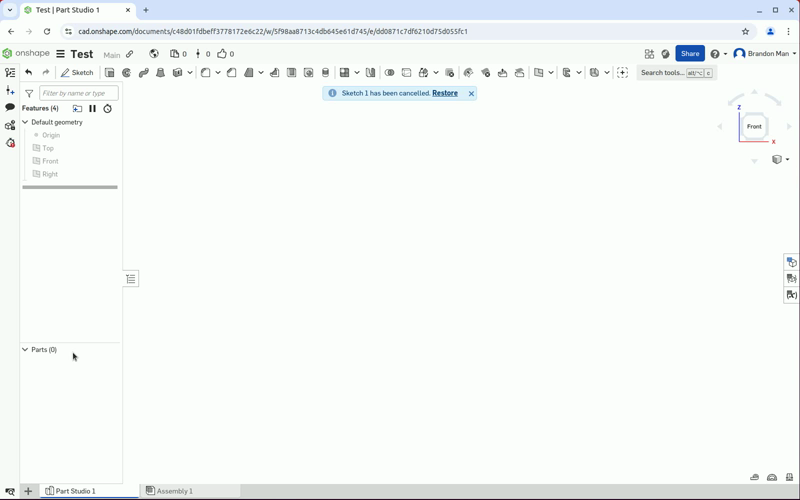
key(shift+s)
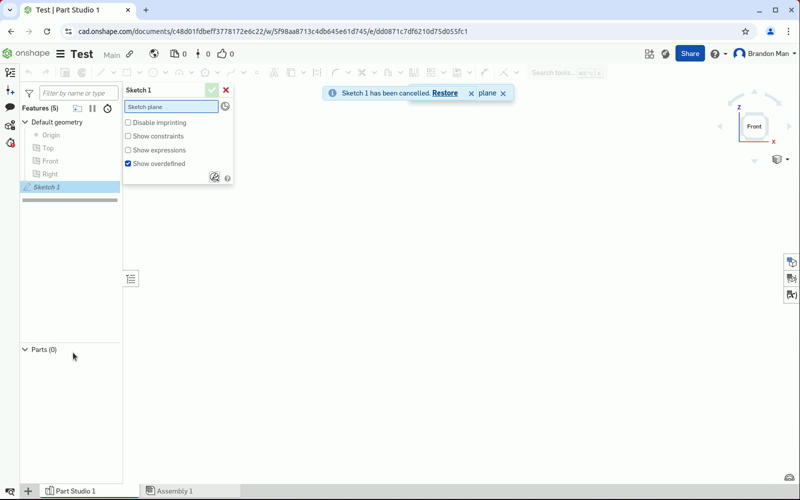
mouse_move(73, 163)
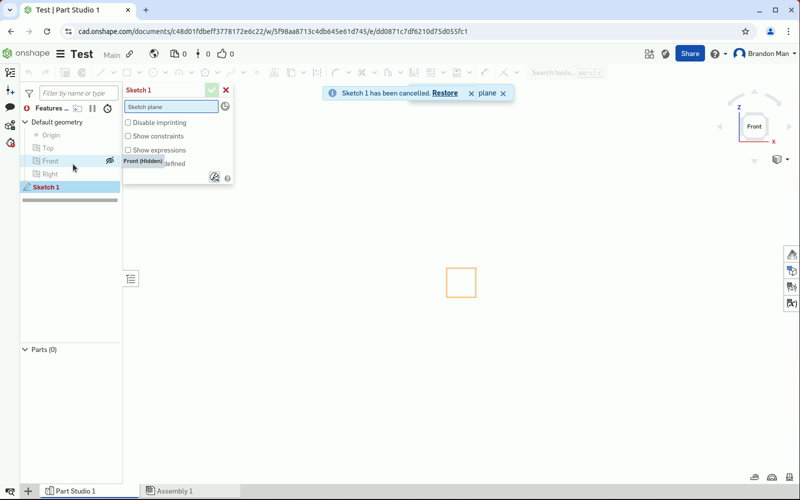
click(73, 163)
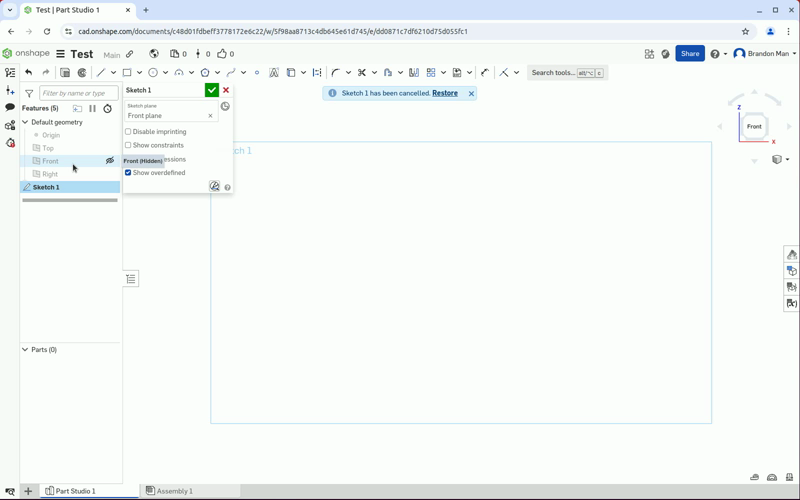
mouse_move(73, 352)
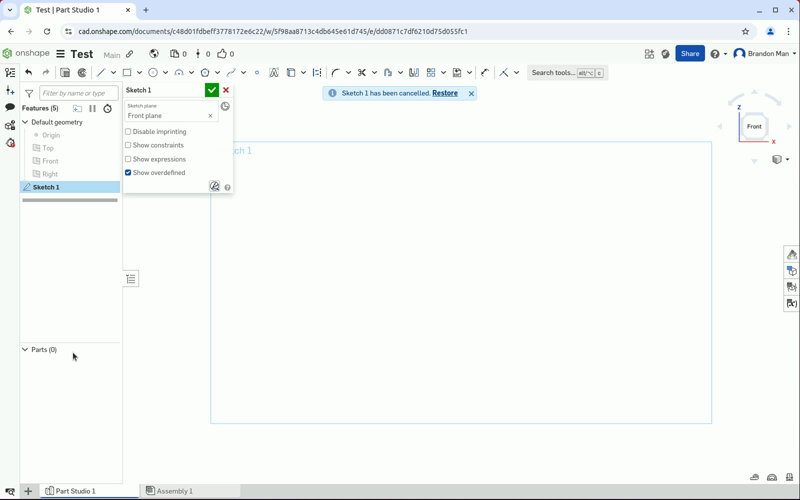
key(y)
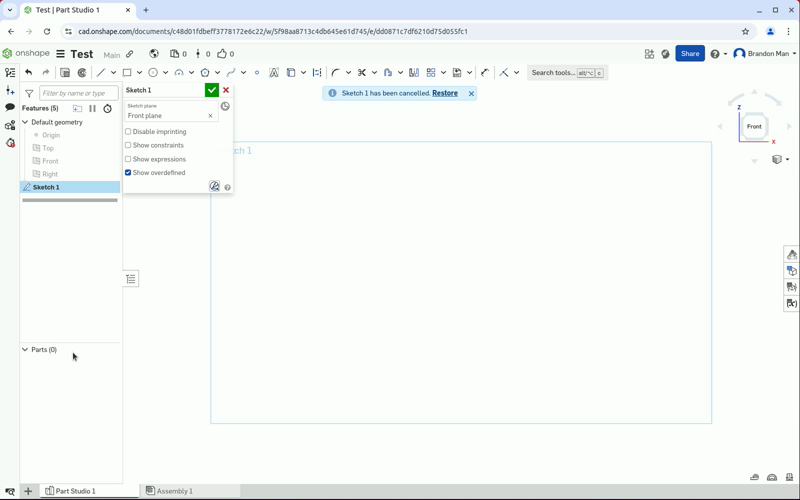
key(l)
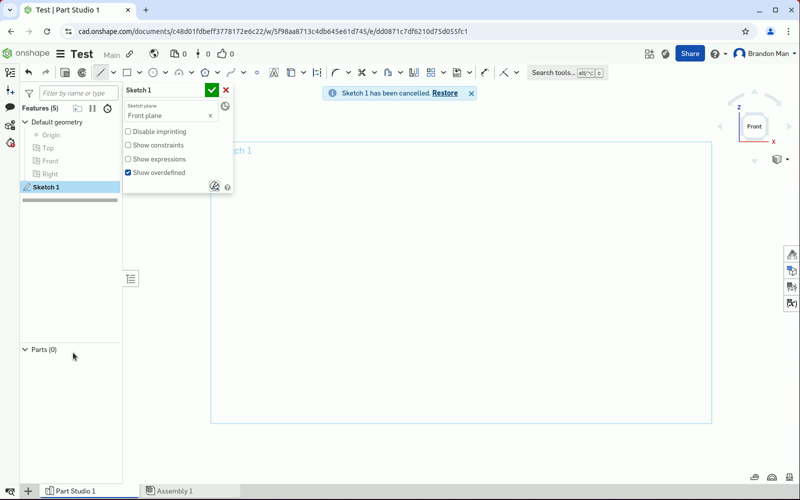
key_down(shift)
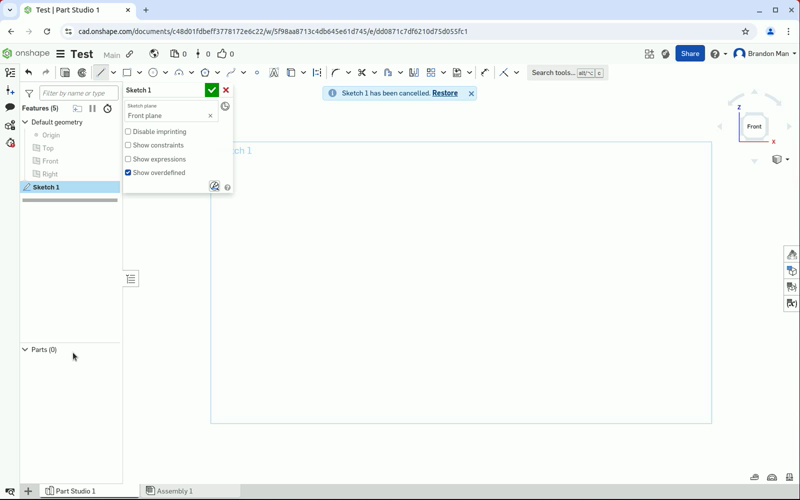
mouse_move(348, 298)
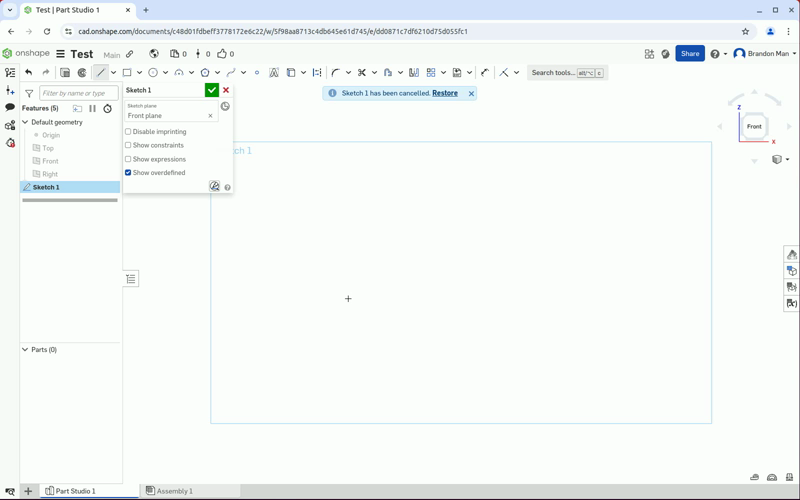
click(348, 298)
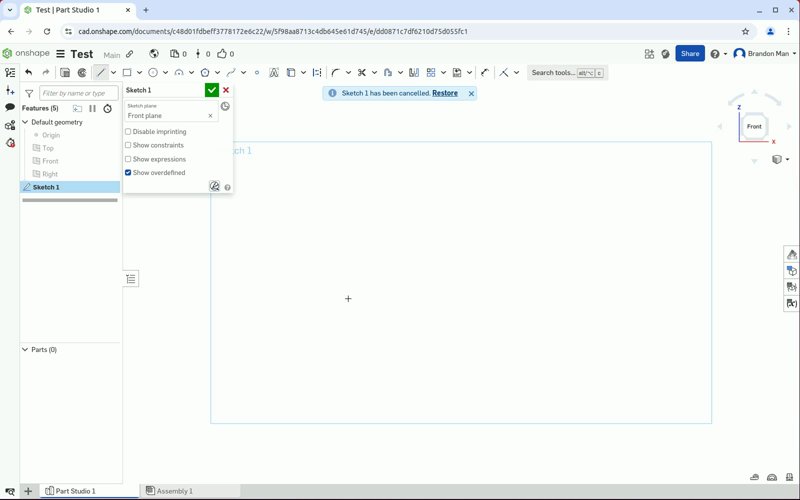
key_up(shift)
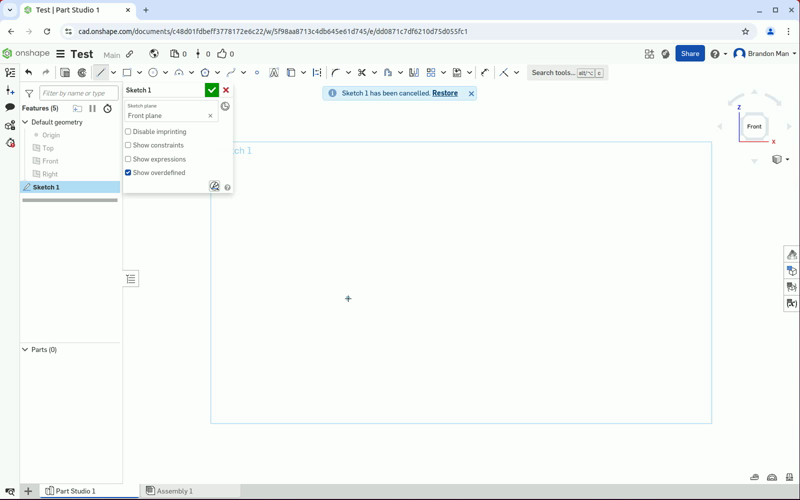
key_down(shift)
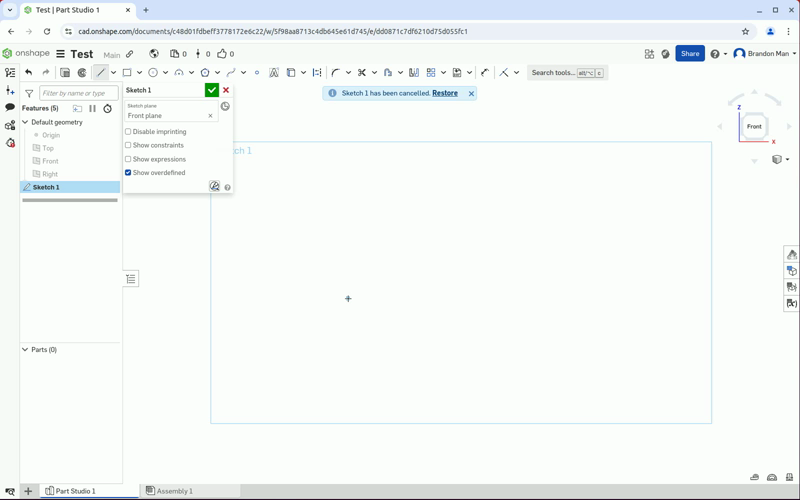
mouse_move(567, 298)
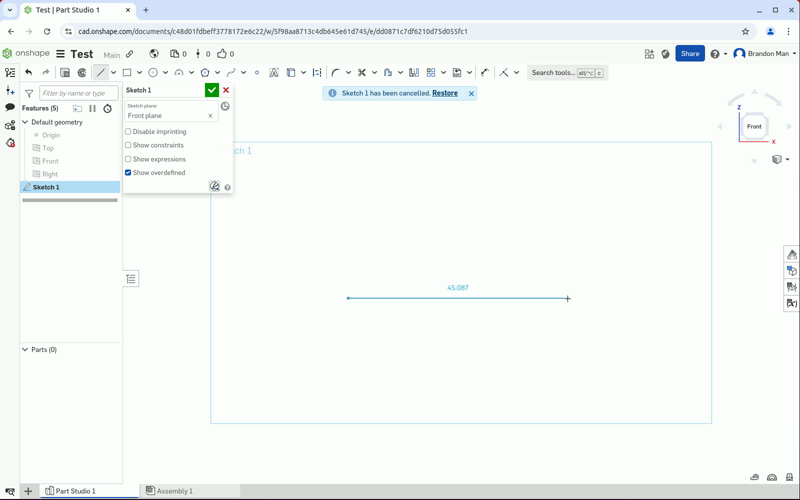
click(567, 298)
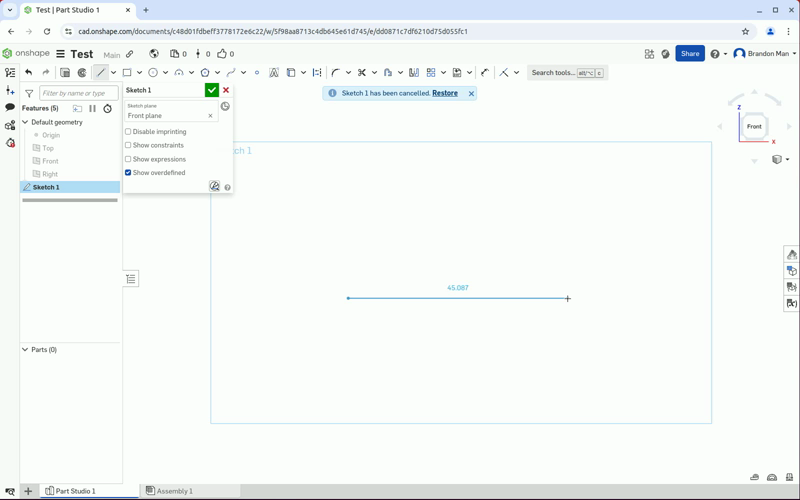
key_up(shift)
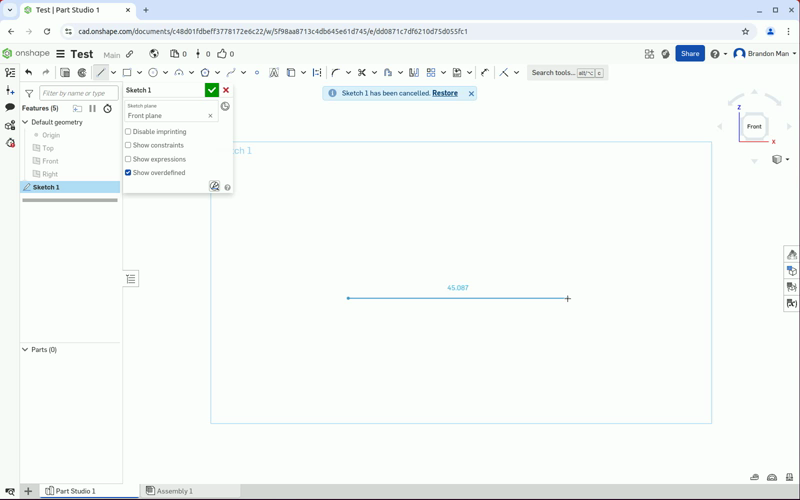
key_down(shift)
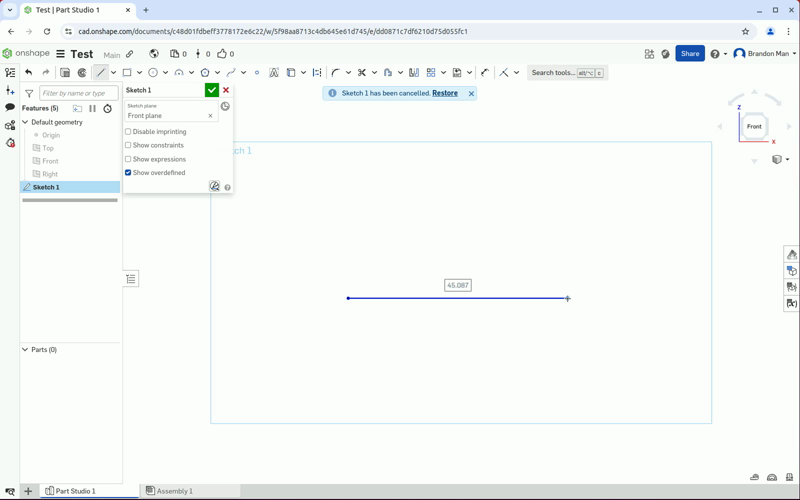
mouse_move(589, 298)
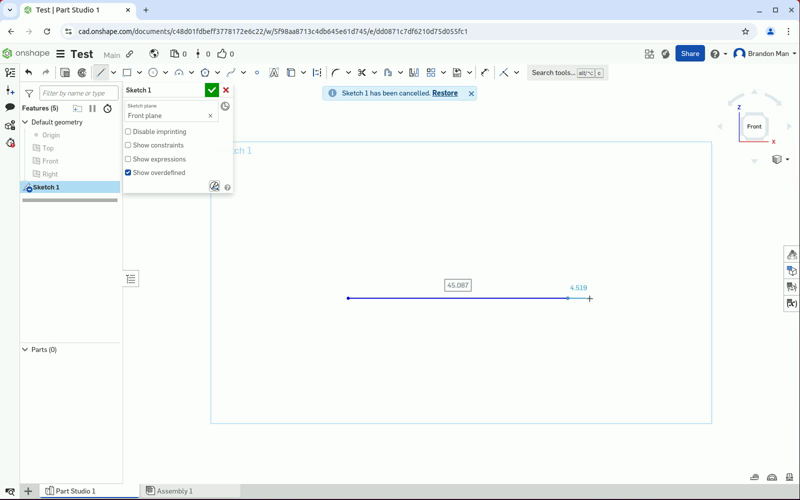
mouse_move(567, 279)
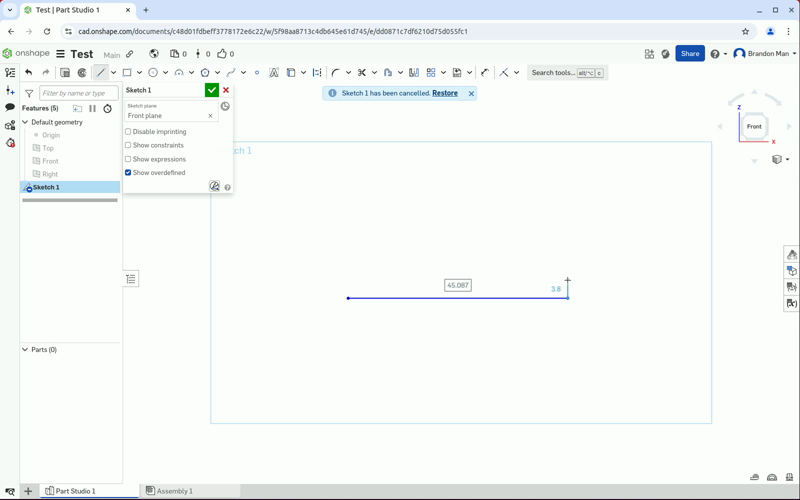
click(567, 279)
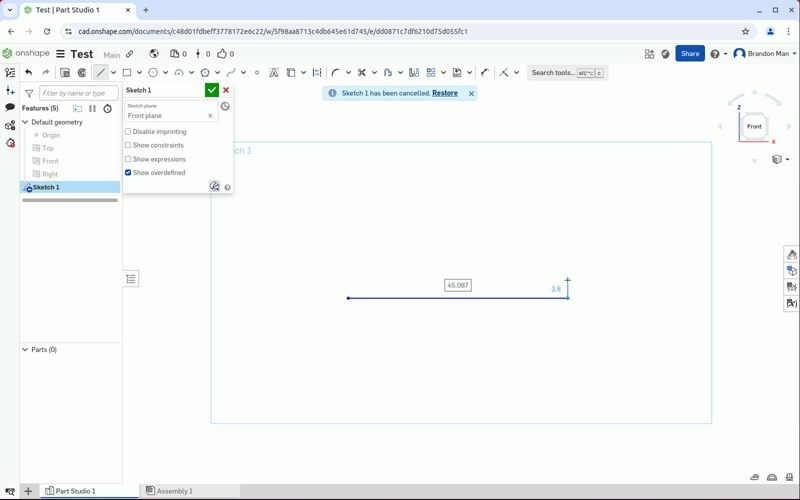
key_up(shift)
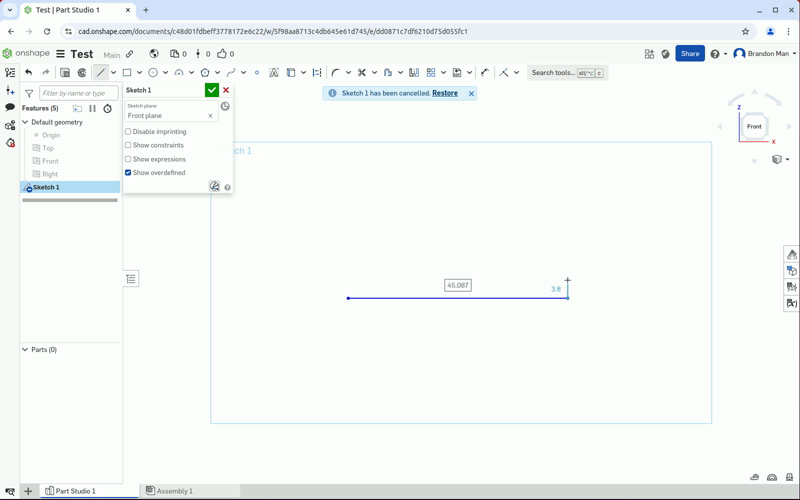
key_down(shift)
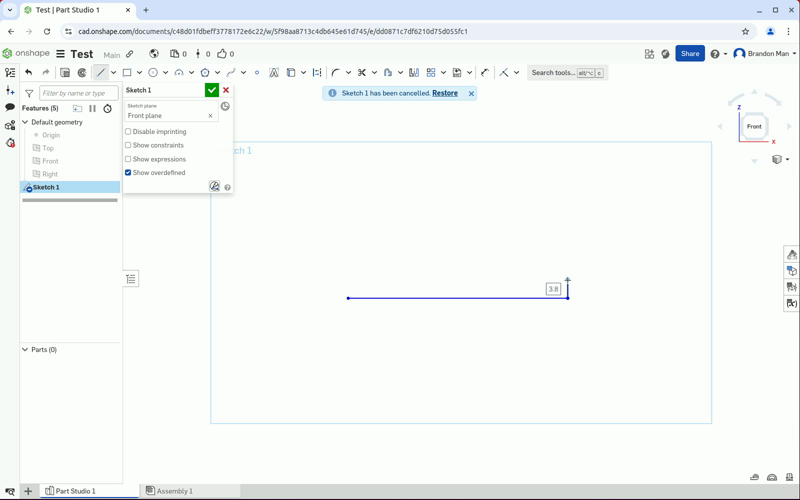
mouse_move(589, 279)
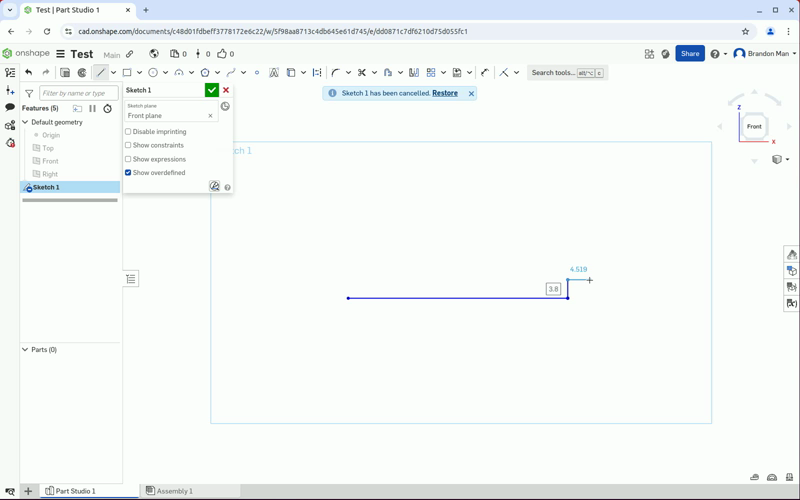
mouse_move(514, 279)
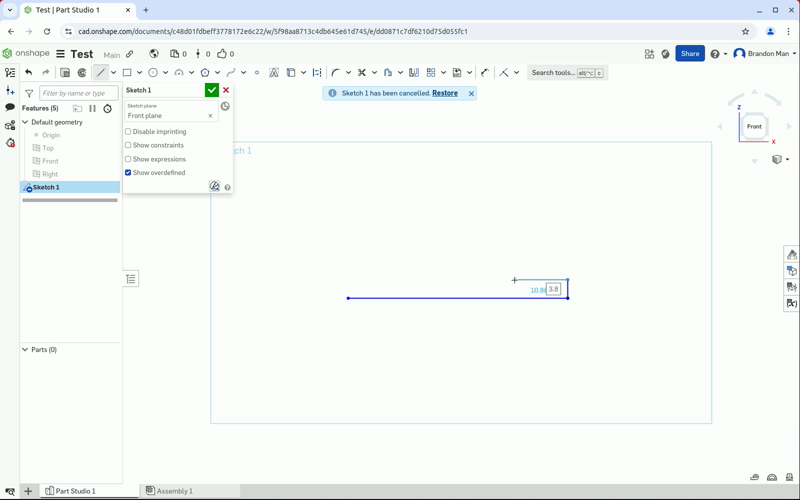
click(514, 279)
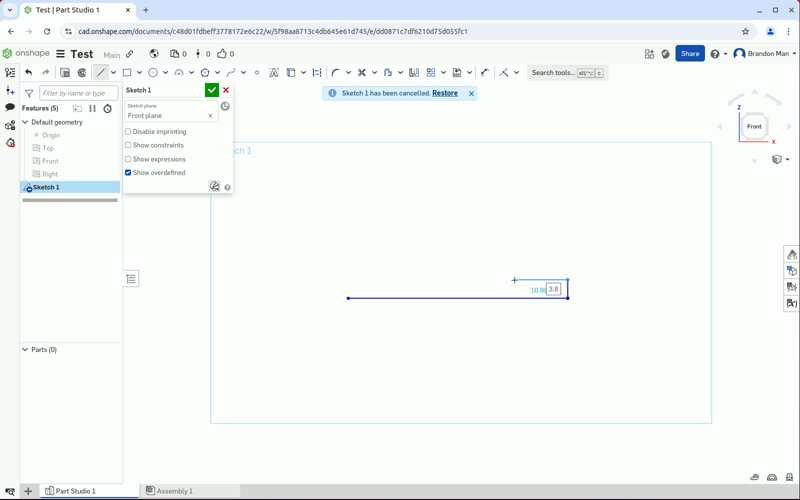
key_up(shift)
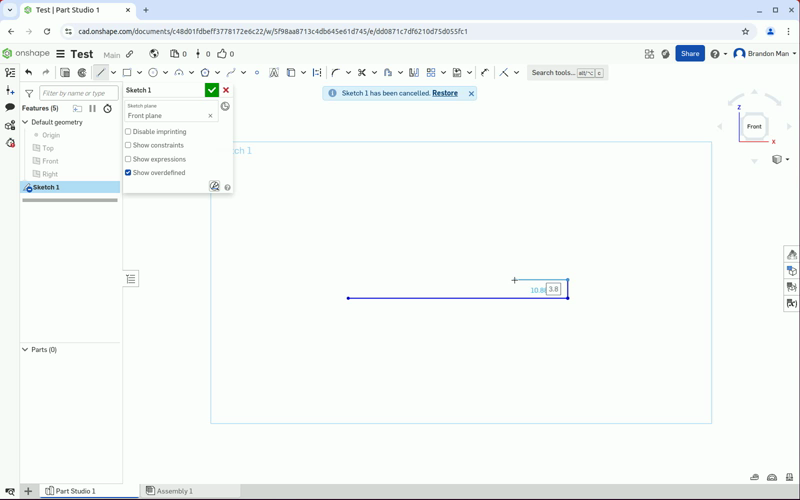
key_down(shift)
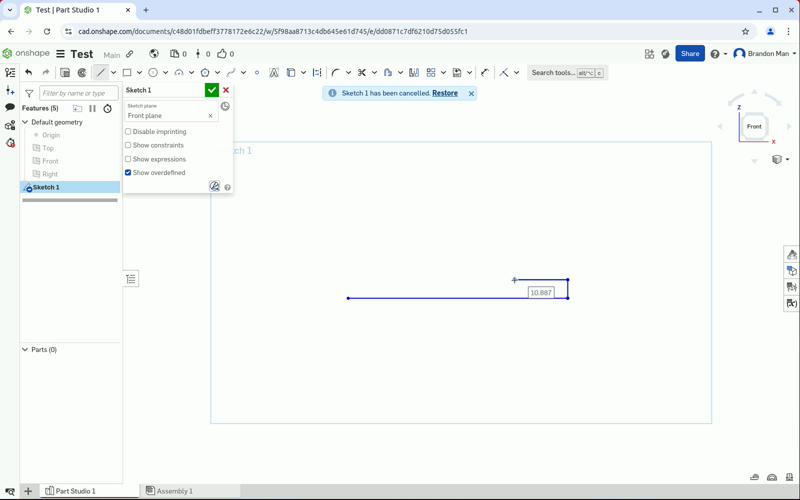
mouse_move(544, 279)
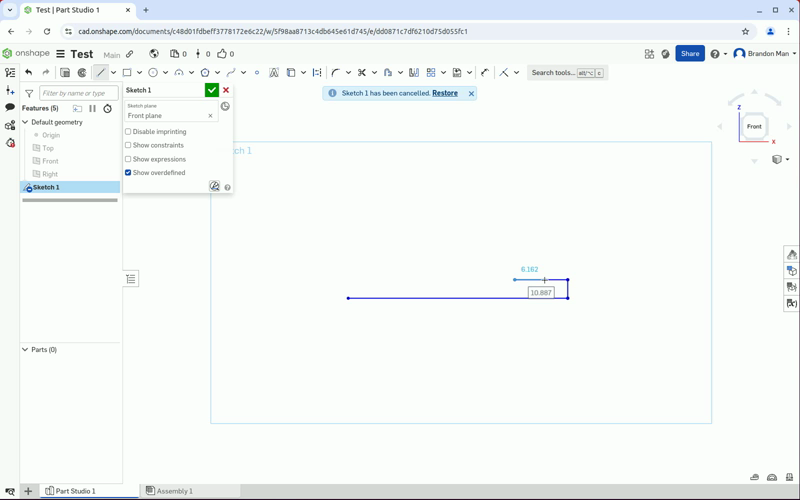
mouse_move(514, 224)
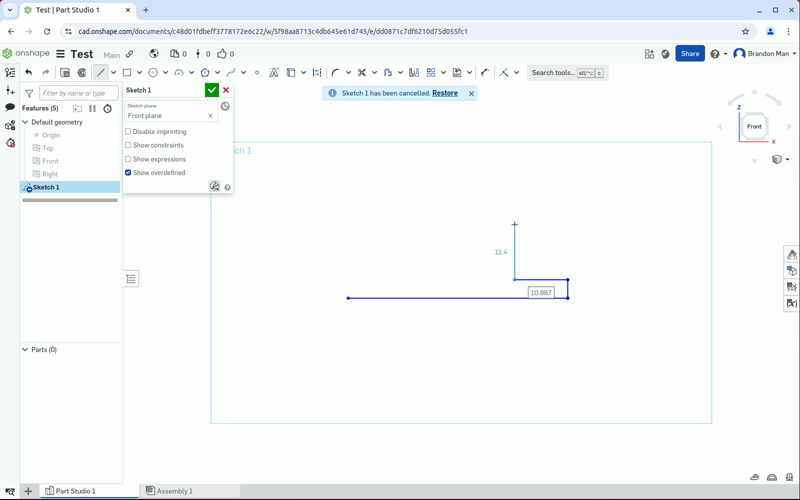
click(514, 224)
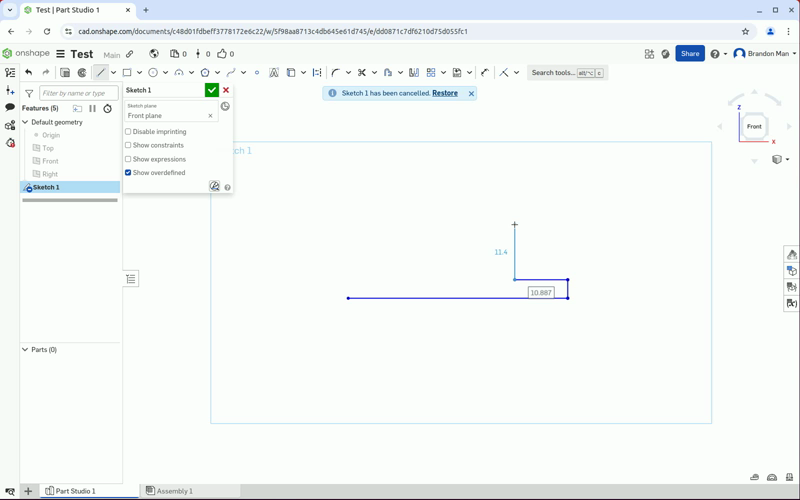
key_up(shift)
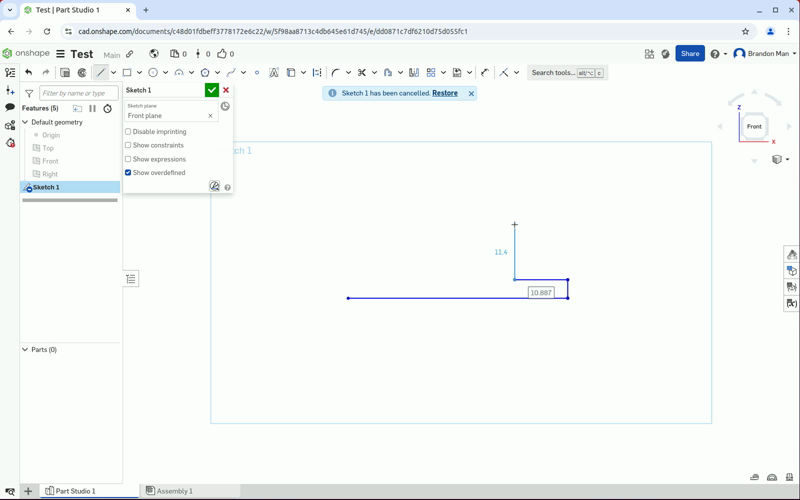
key_down(shift)
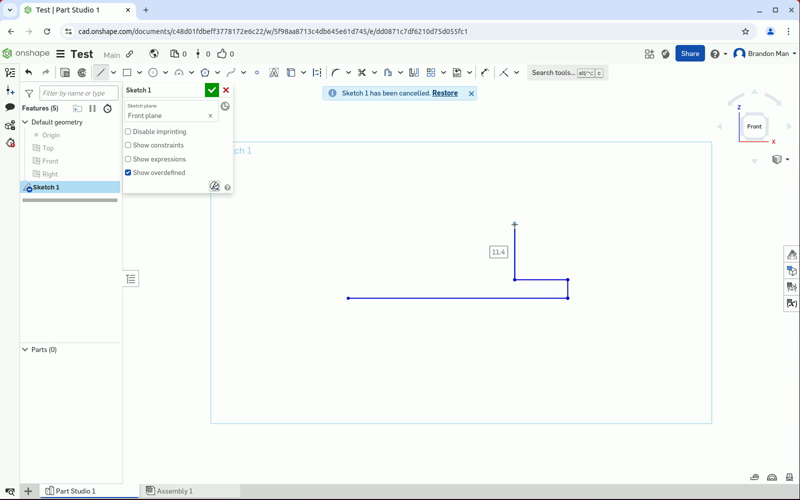
mouse_move(544, 224)
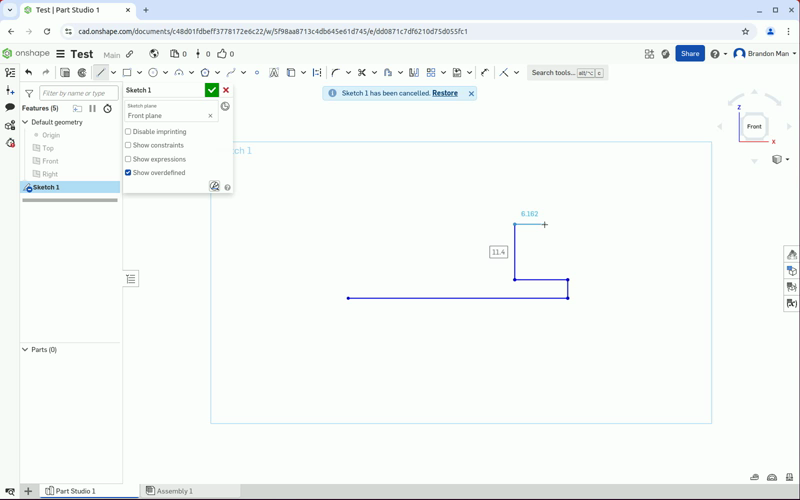
mouse_move(495, 224)
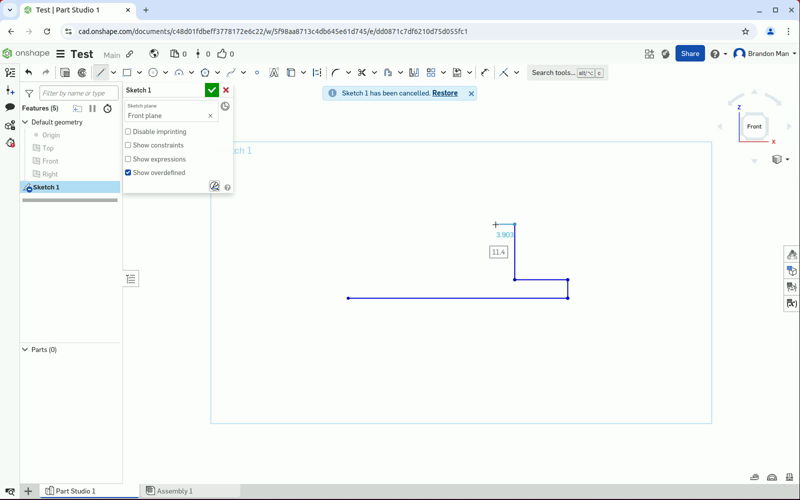
click(495, 224)
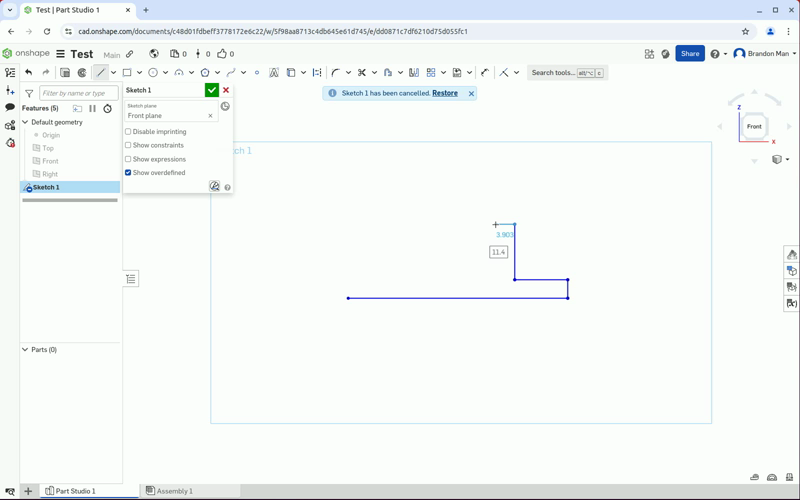
key_up(shift)
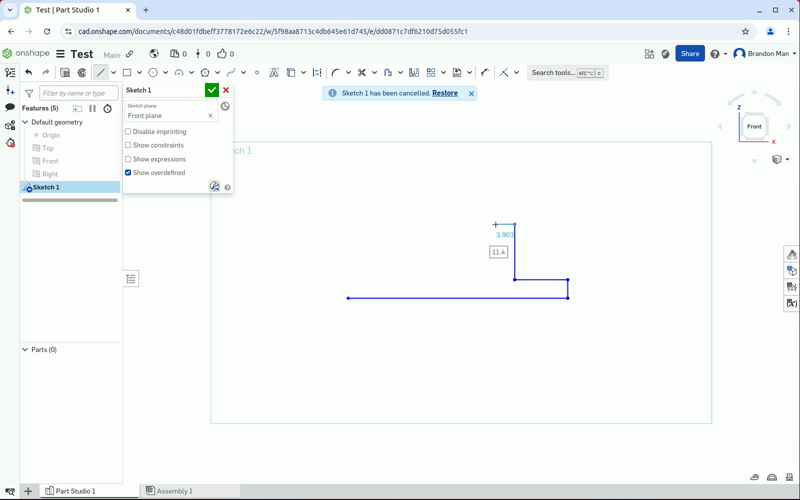
key(esc)
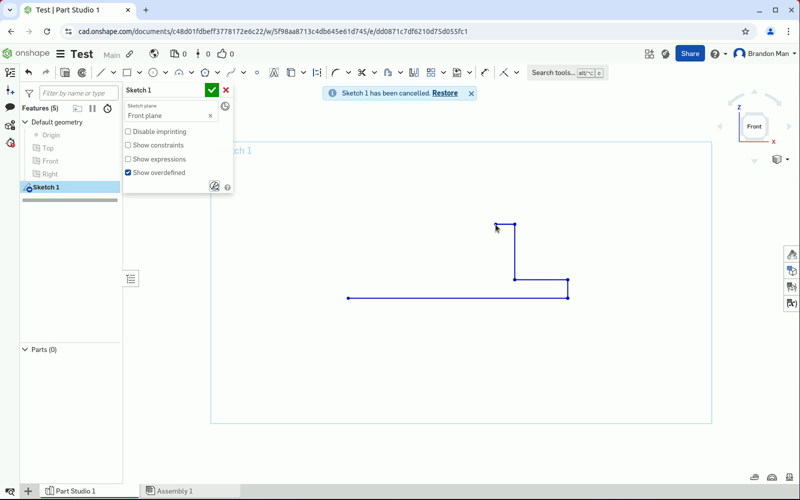
key(a)
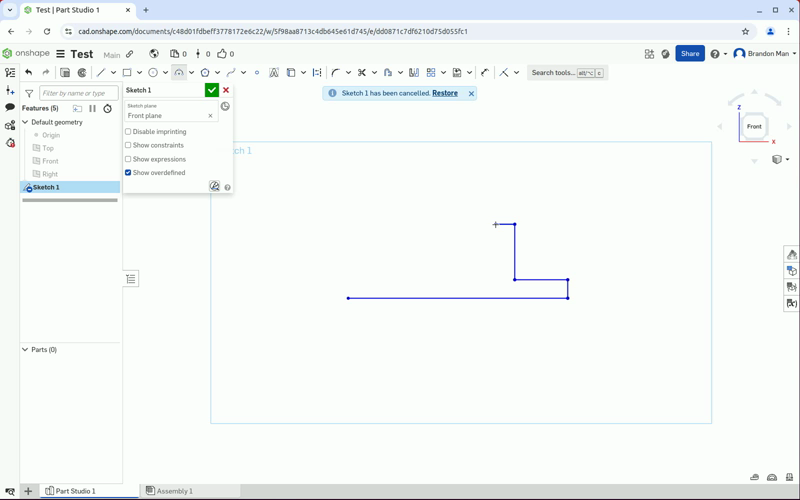
mouse_move(495, 224)
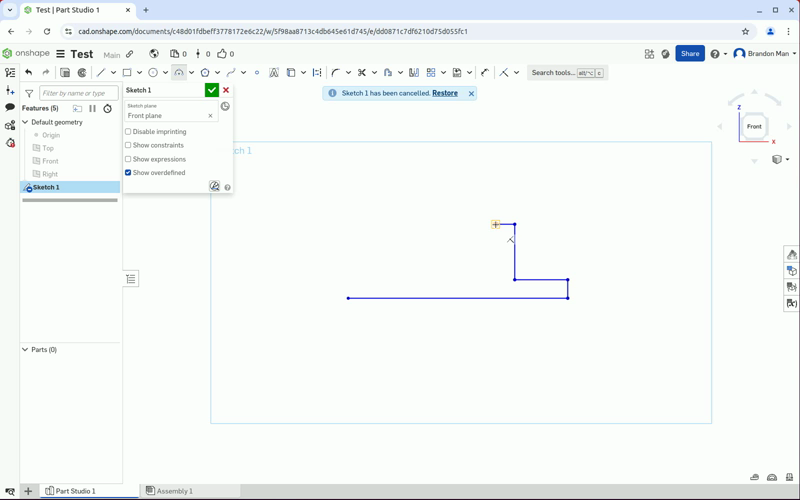
click(495, 224)
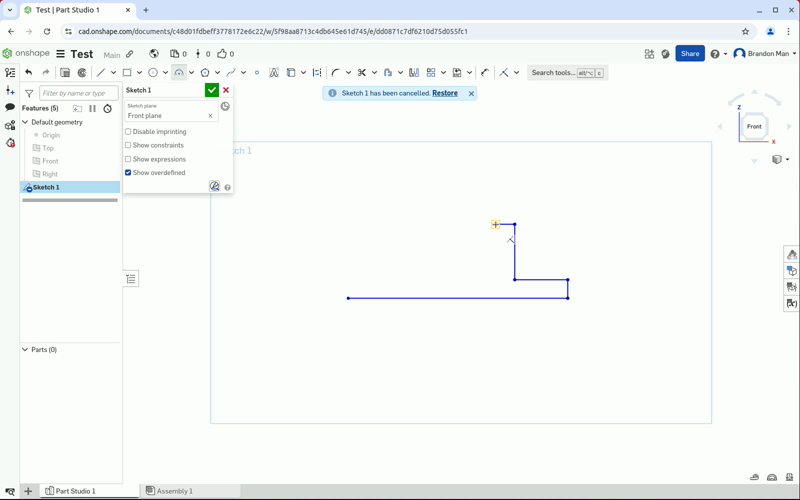
key_down(shift)
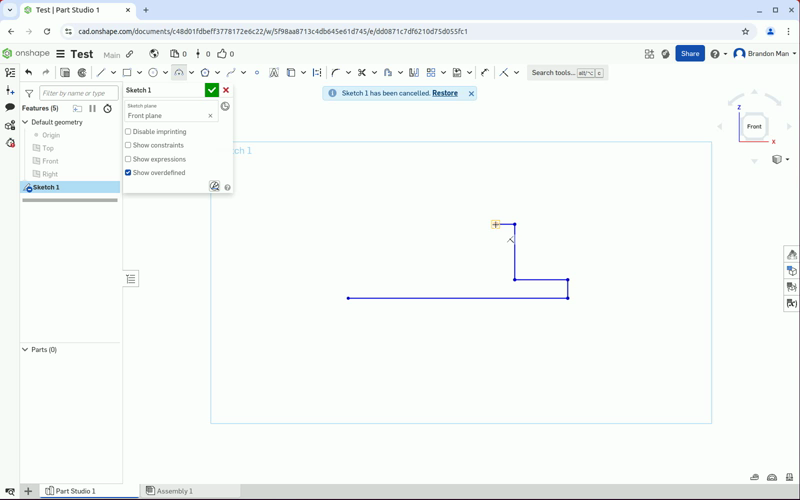
mouse_move(419, 224)
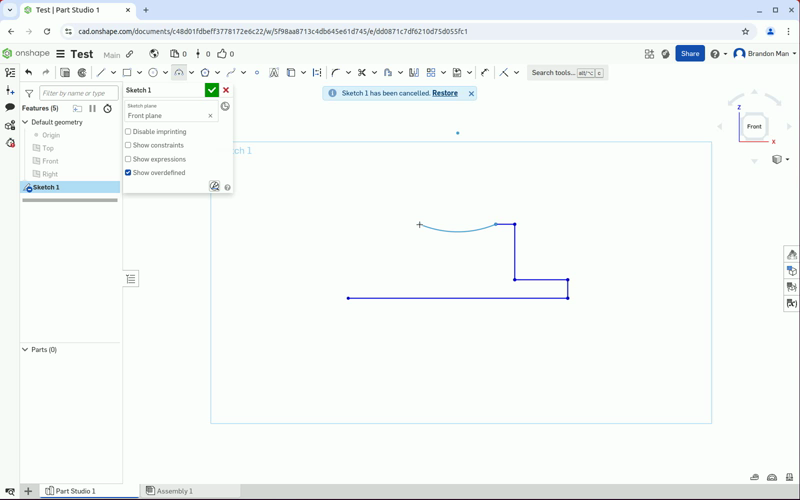
click(419, 224)
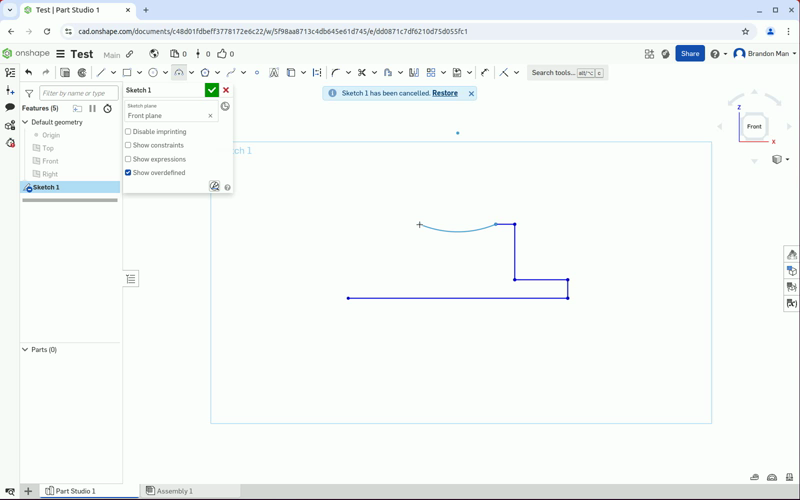
mouse_move(457, 262)
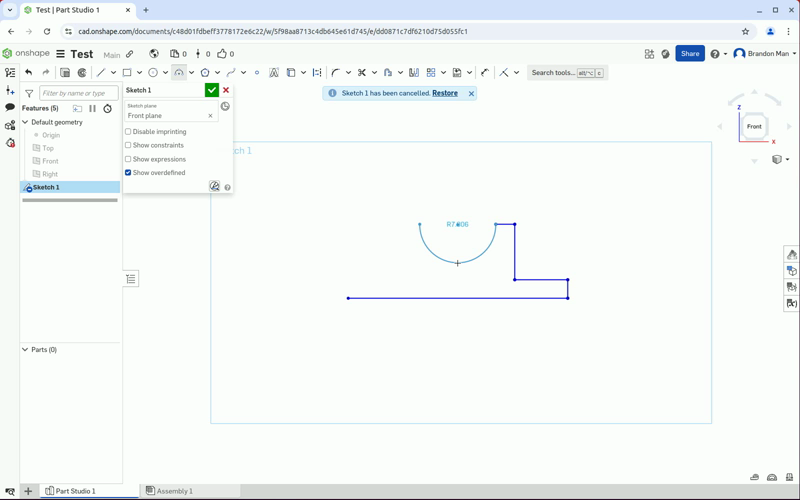
click(457, 262)
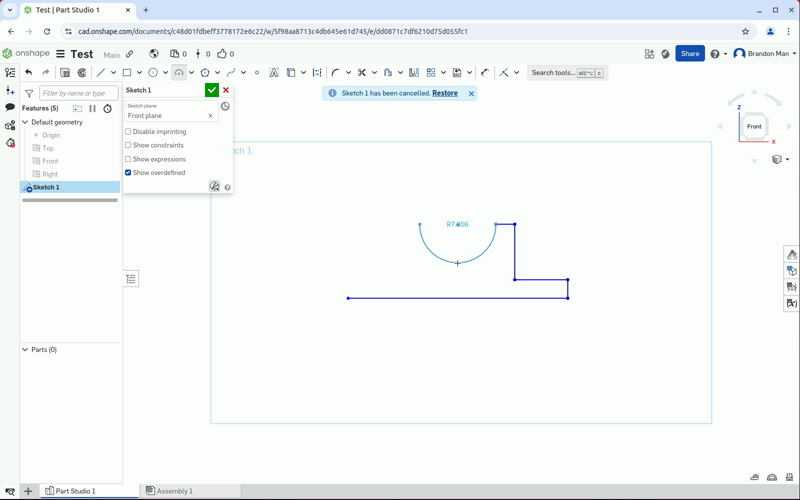
key_up(shift)
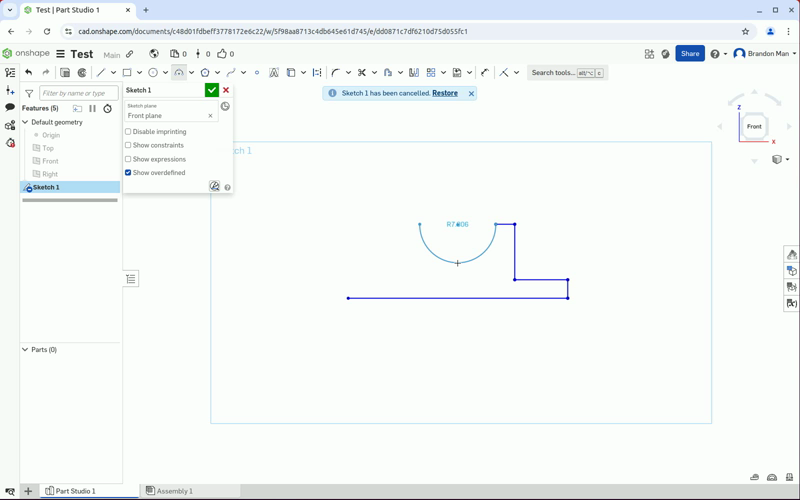
key(esc)
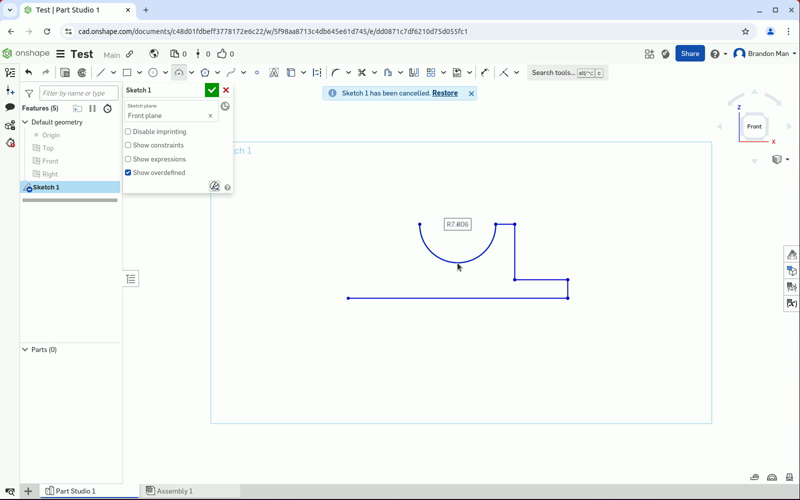
key(l)
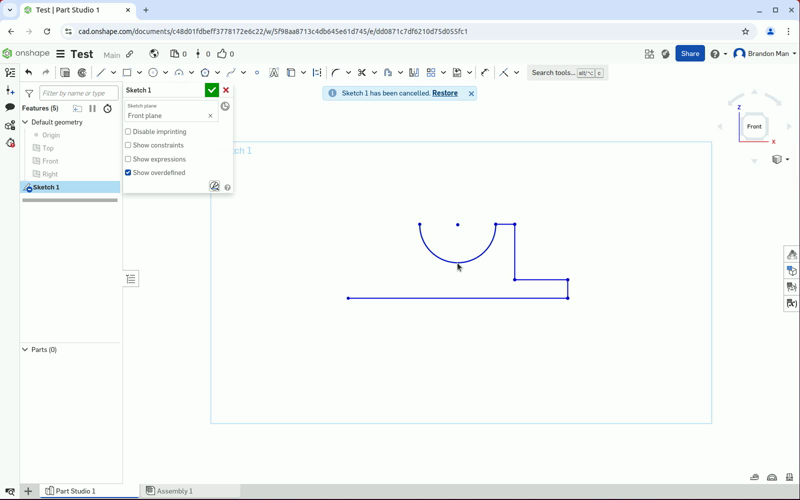
mouse_move(419, 224)
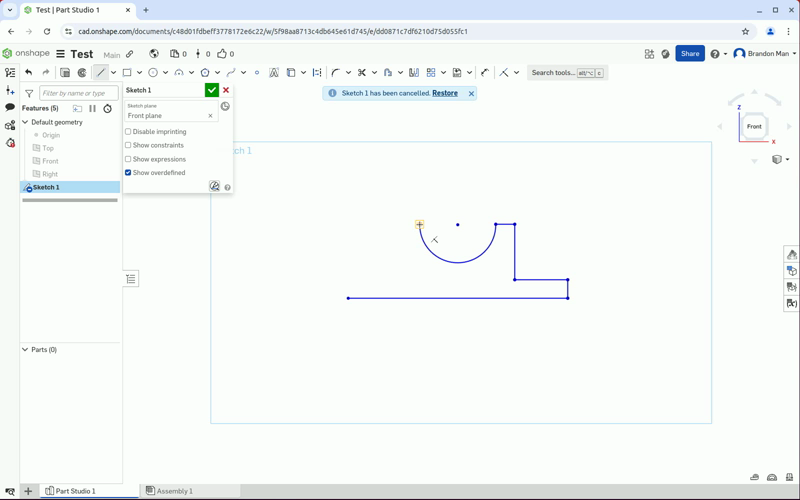
click(419, 224)
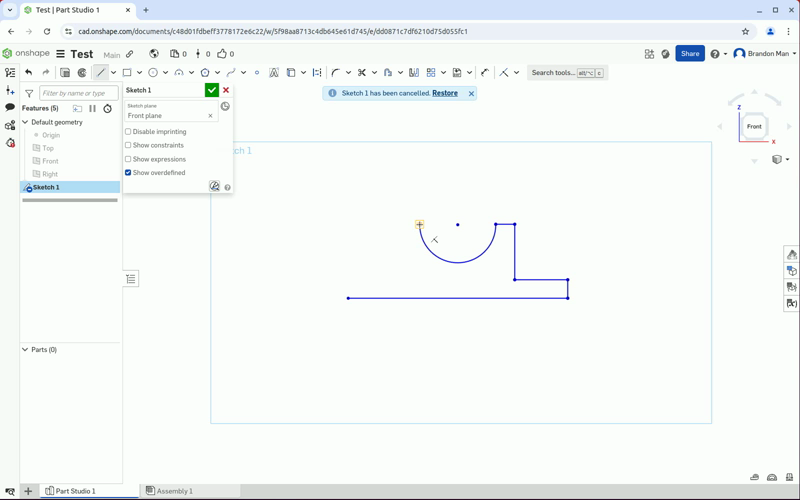
key_down(shift)
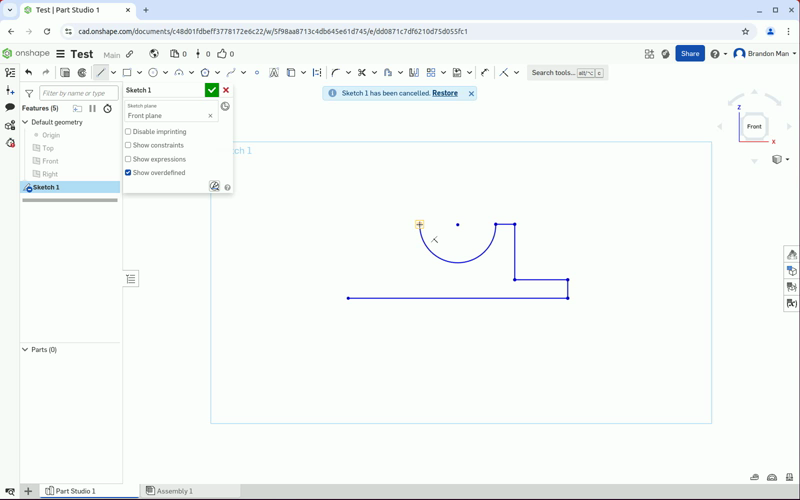
mouse_move(449, 224)
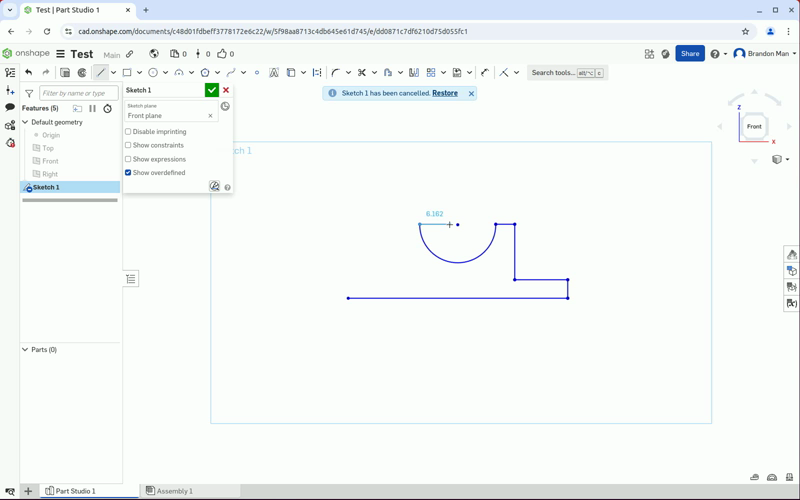
mouse_move(401, 224)
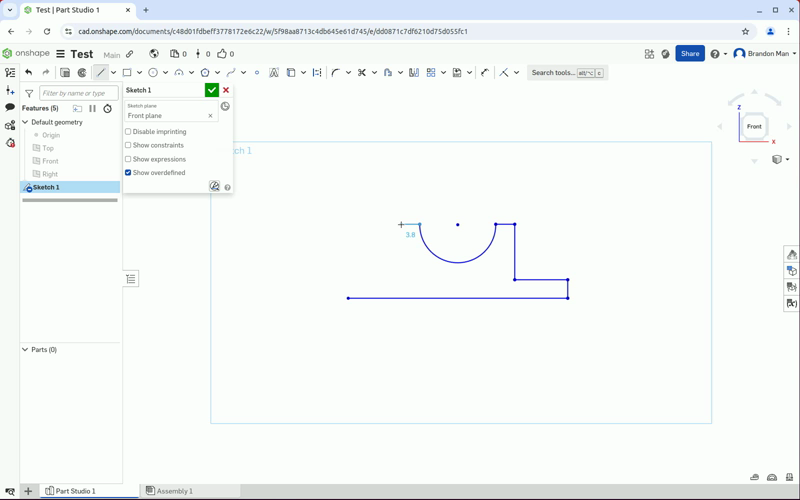
click(401, 224)
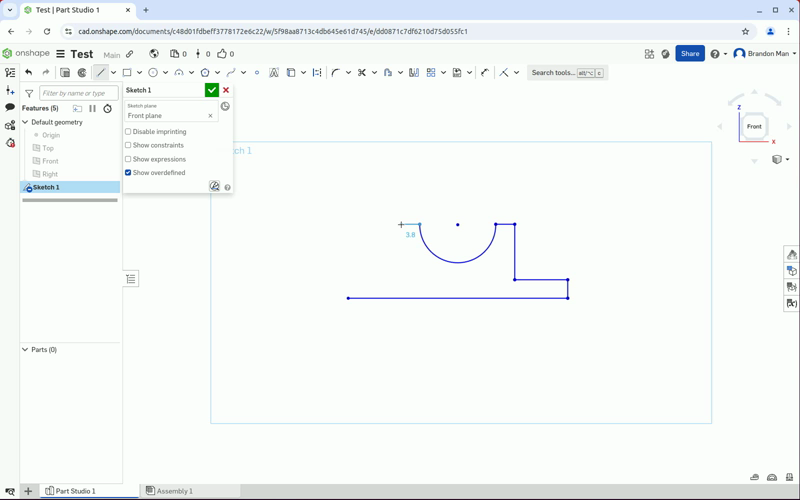
key_up(shift)
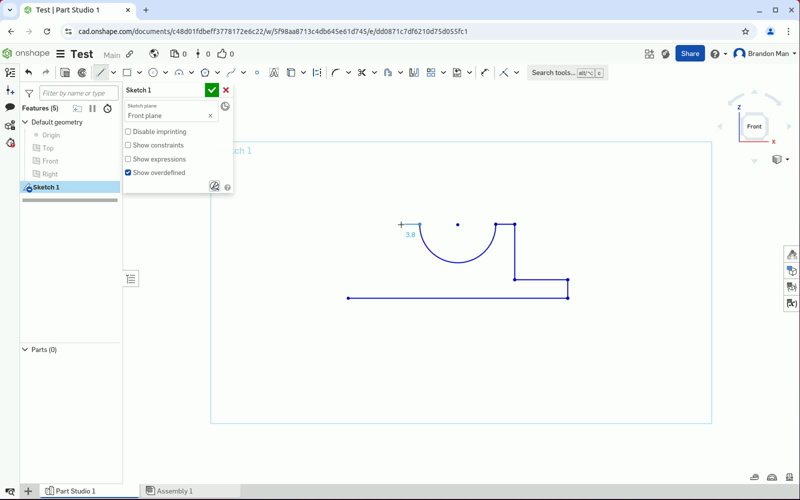
key_down(shift)
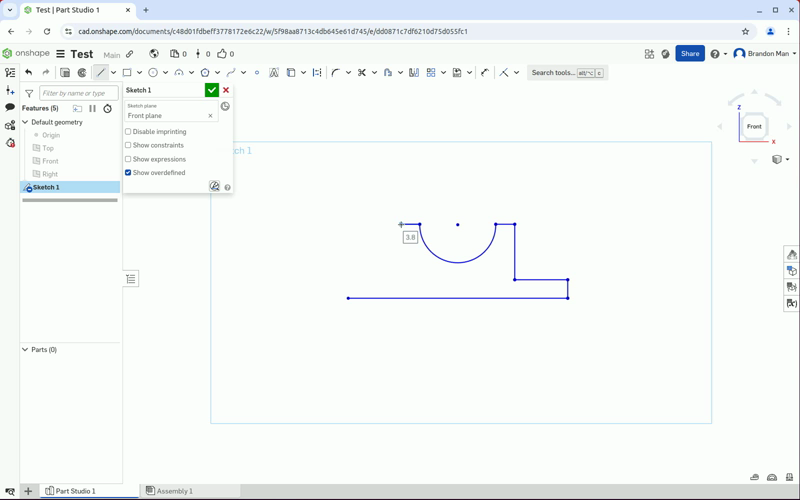
mouse_move(431, 224)
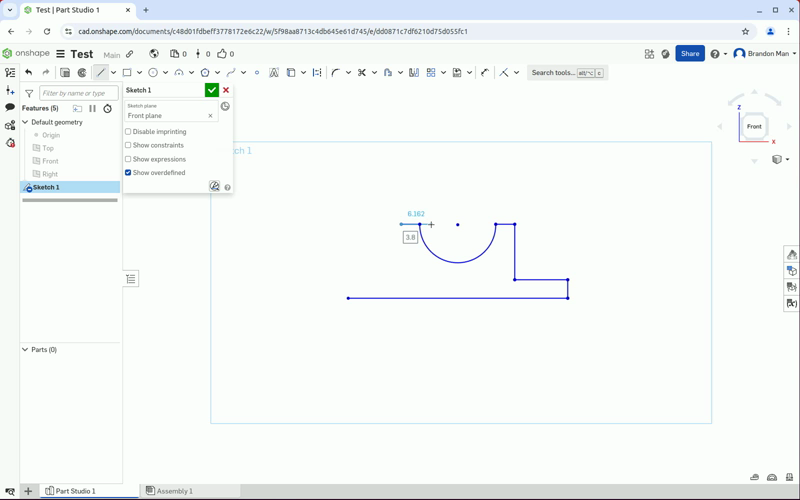
mouse_move(401, 279)
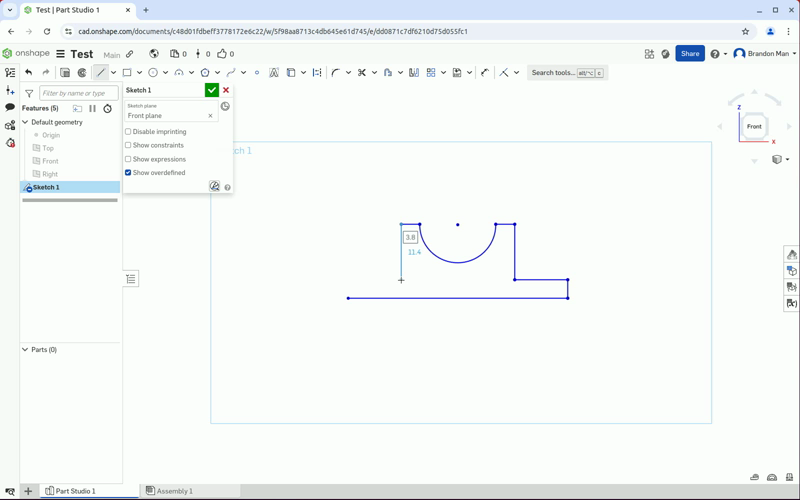
click(401, 279)
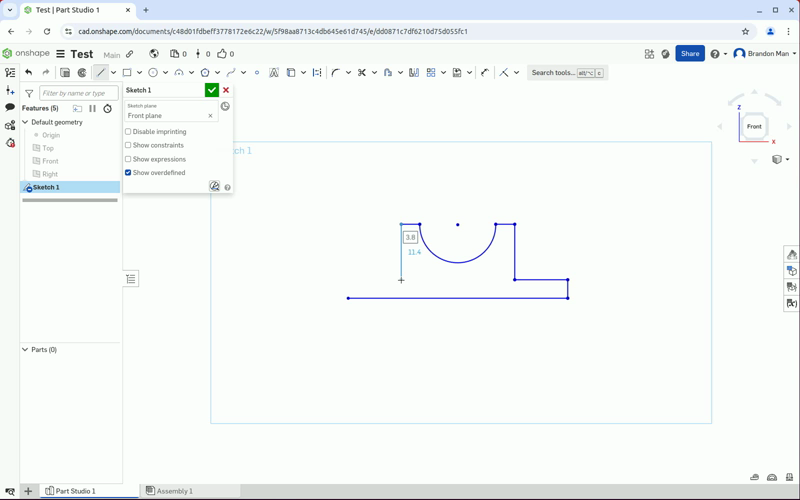
key_up(shift)
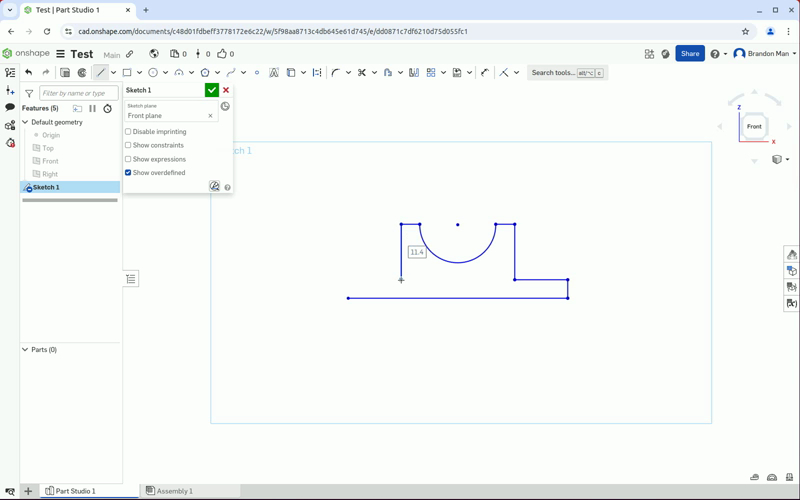
key_down(shift)
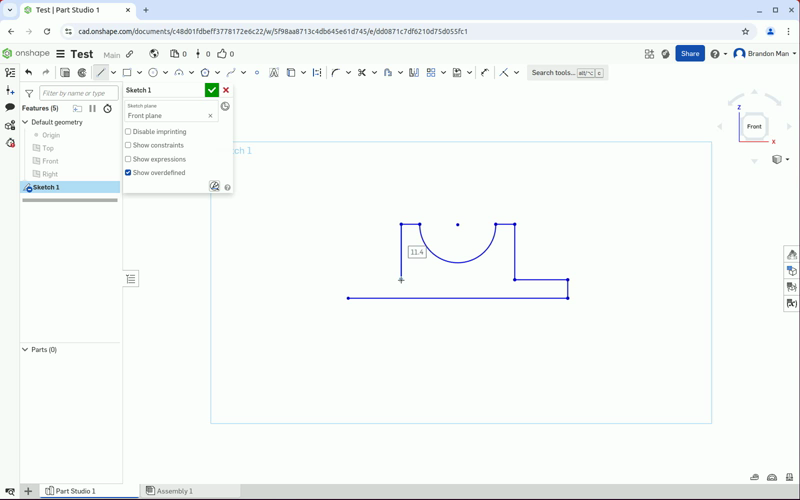
mouse_move(431, 279)
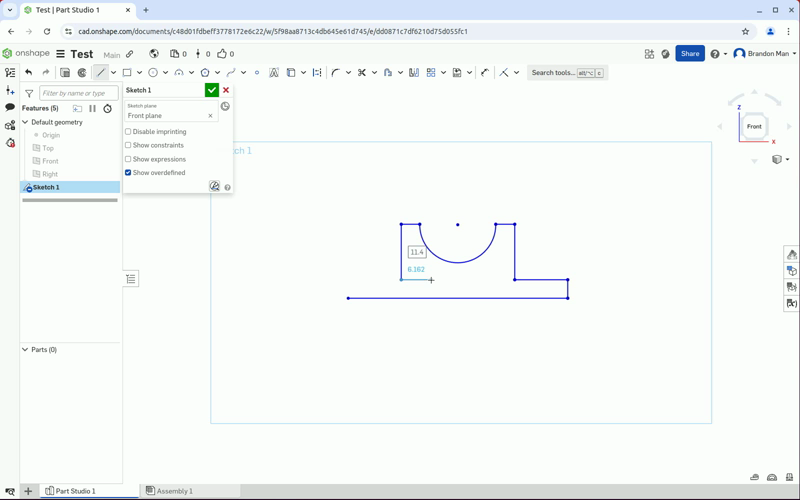
mouse_move(348, 279)
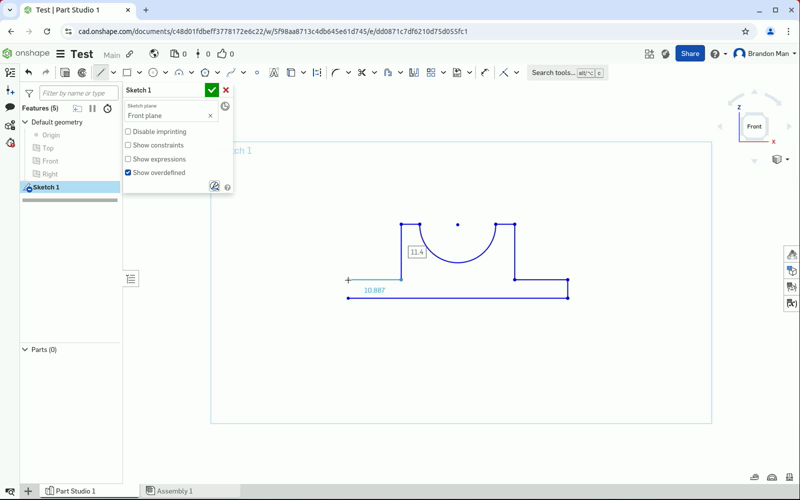
click(348, 279)
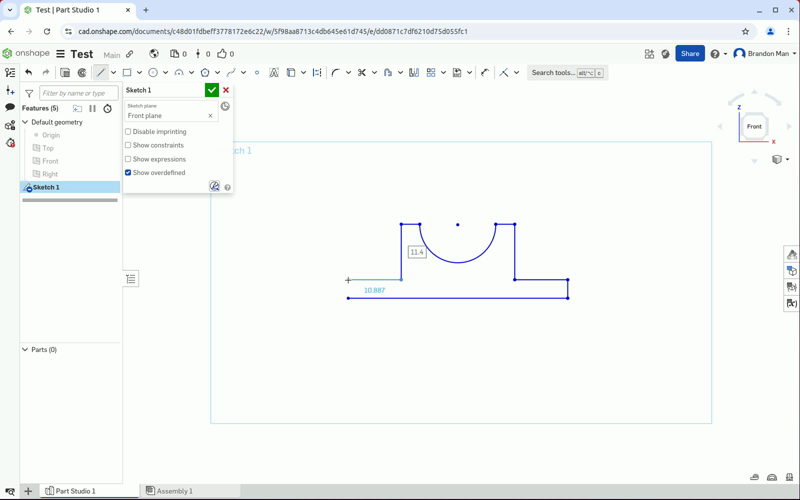
key_up(shift)
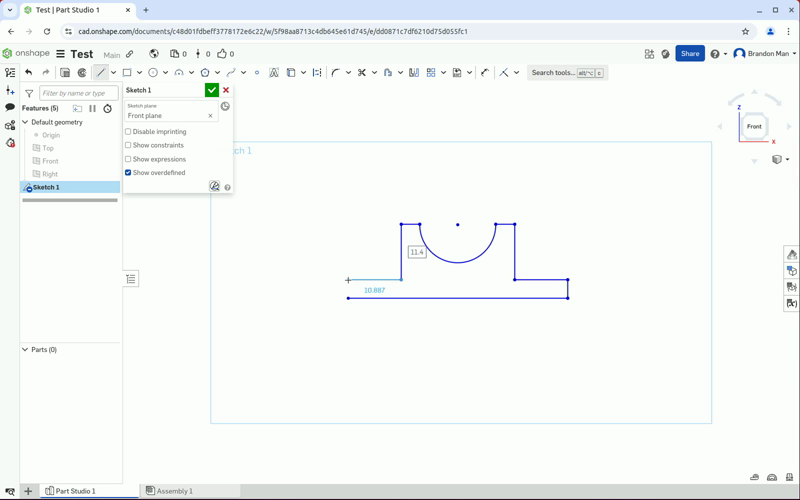
mouse_move(378, 279)
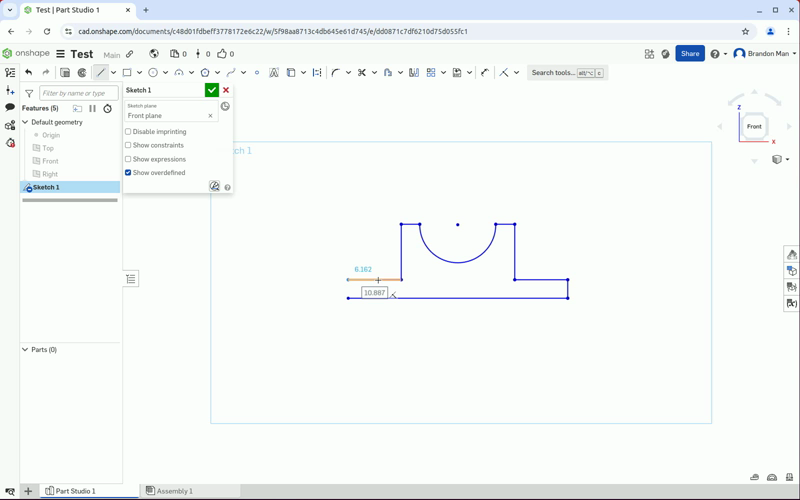
key_down(shift)
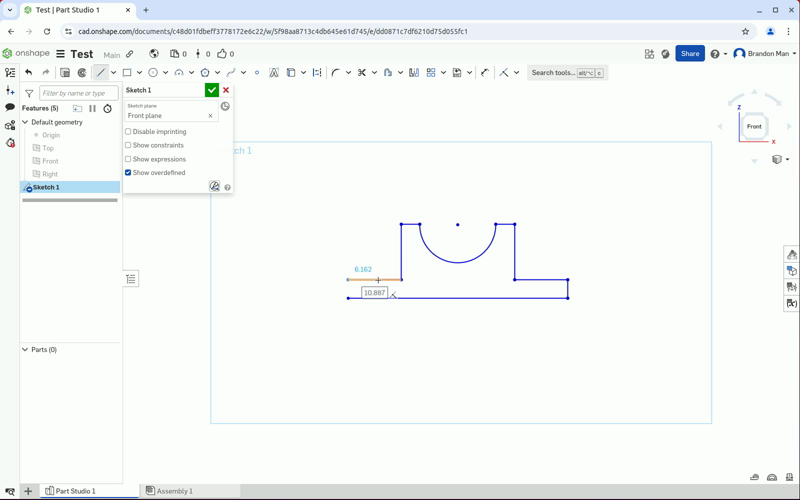
mouse_move(348, 298)
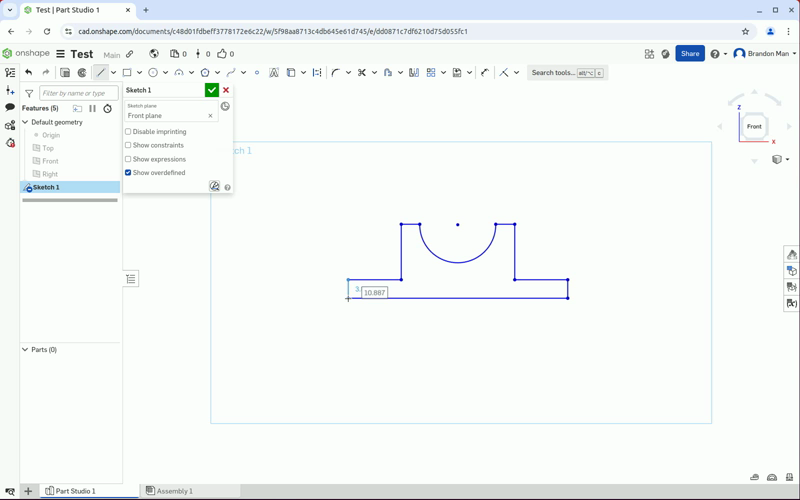
key_up(shift)
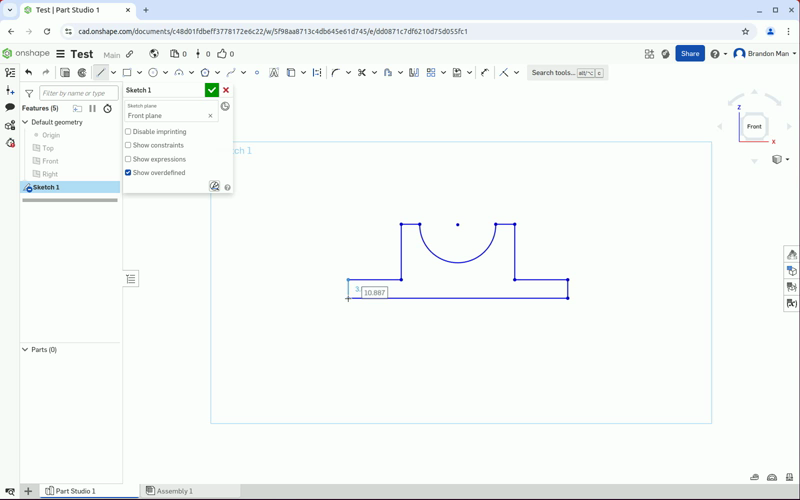
click(348, 298)
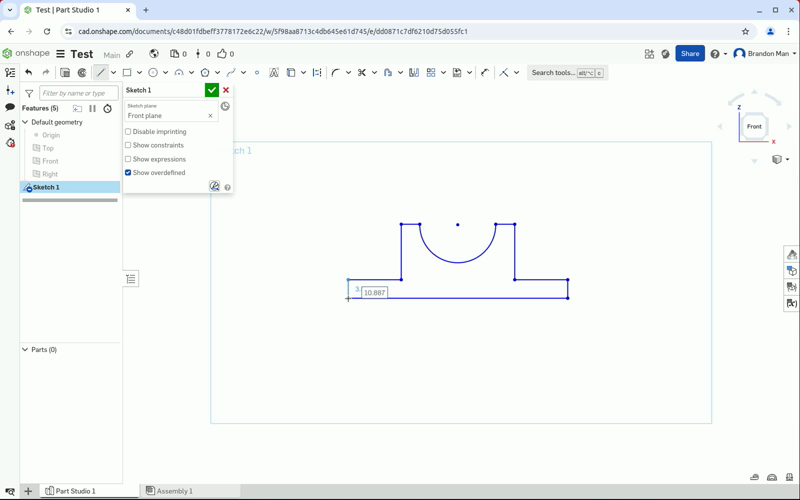
key(esc)
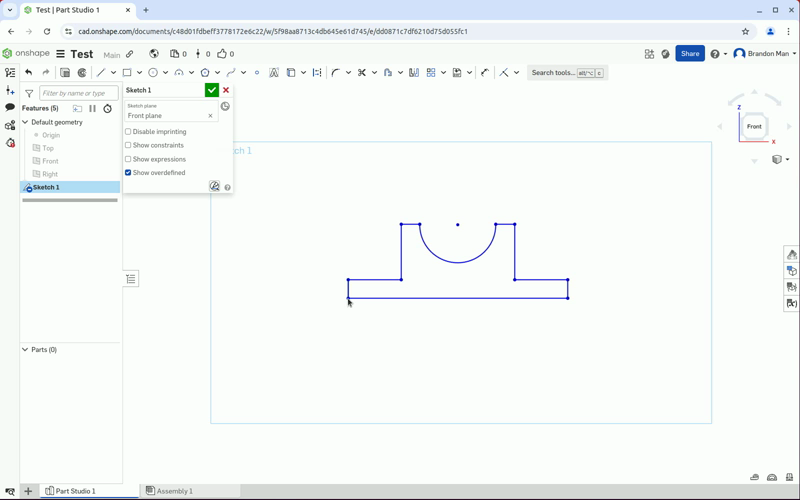
mouse_move(485, 272)
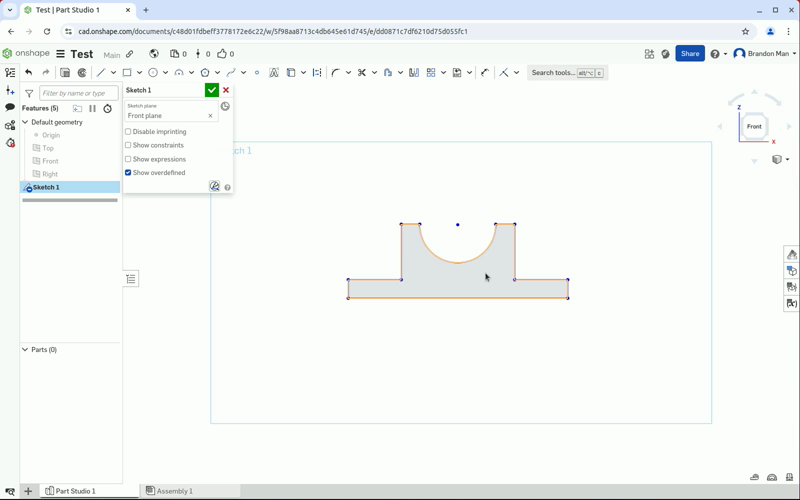
scroll(6)
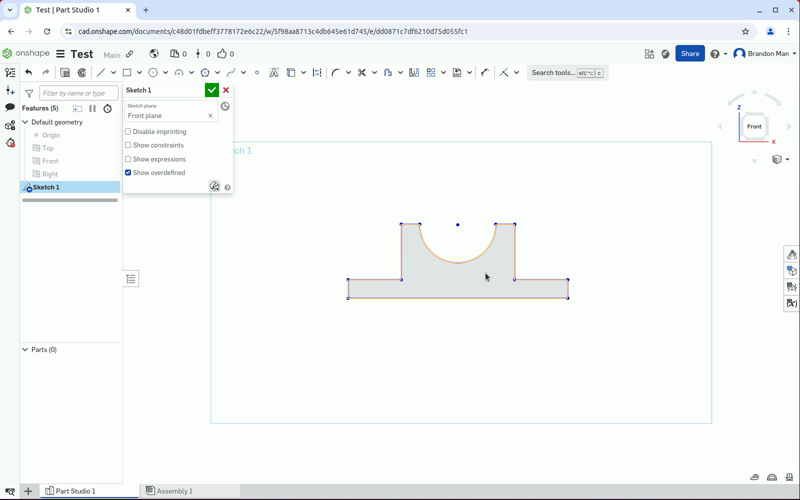
scroll(6)
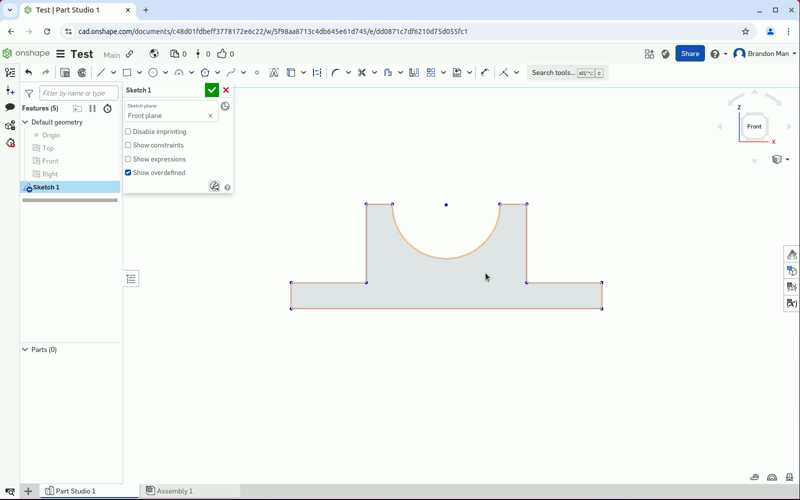
scroll(6)
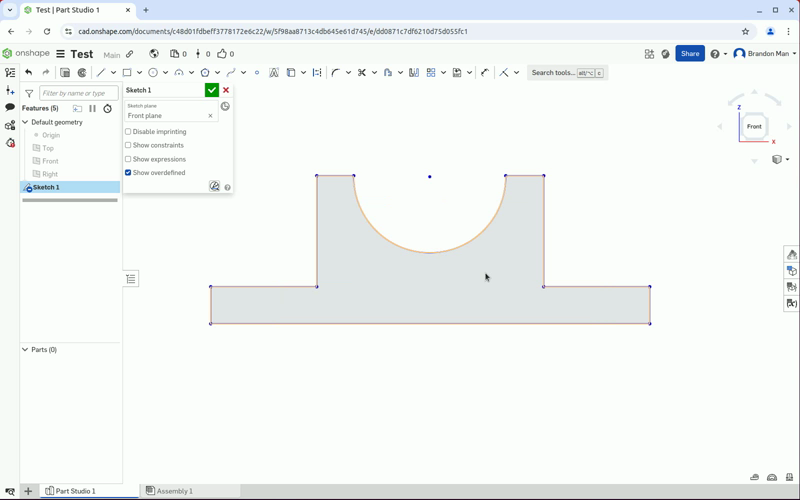
scroll(6)
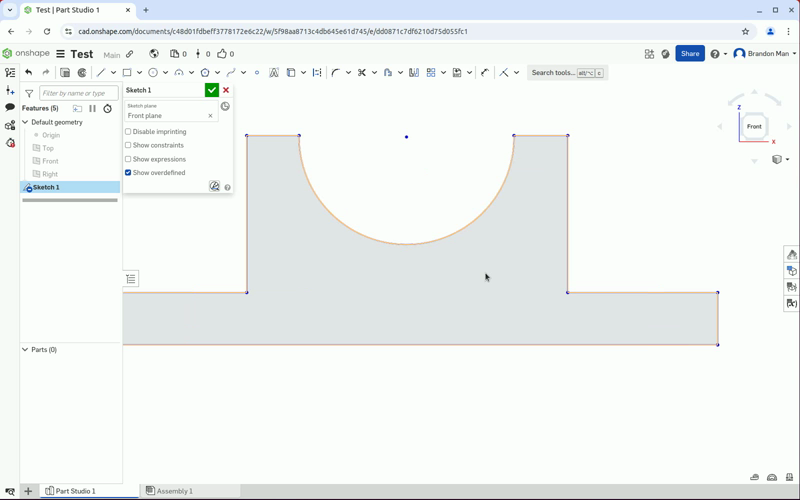
scroll(6)
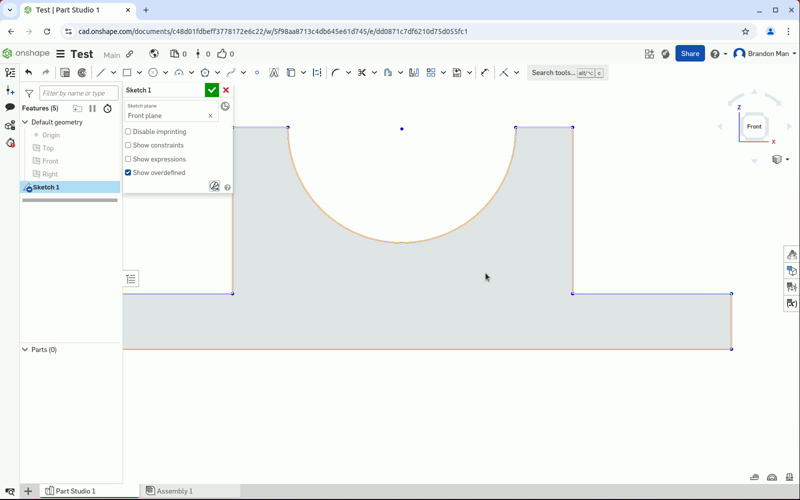
scroll(6)
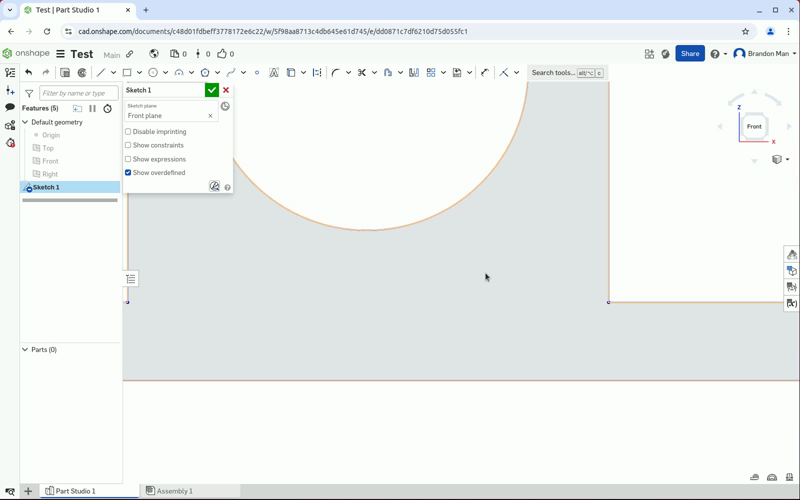
scroll(6)
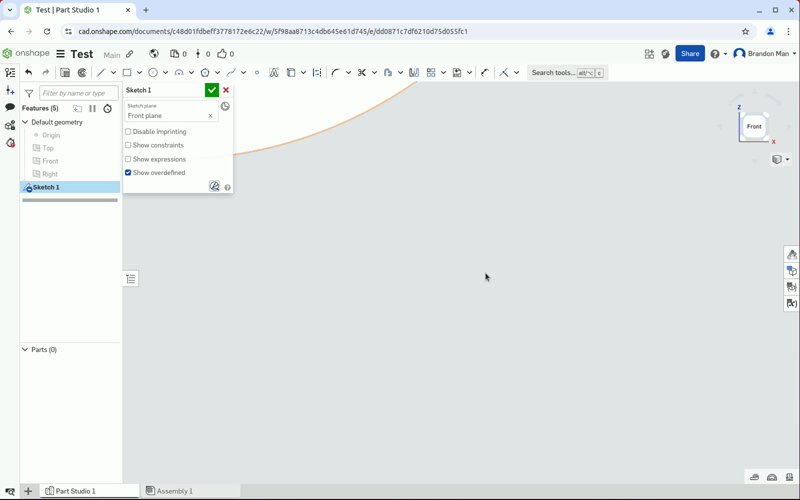
click(485, 272)
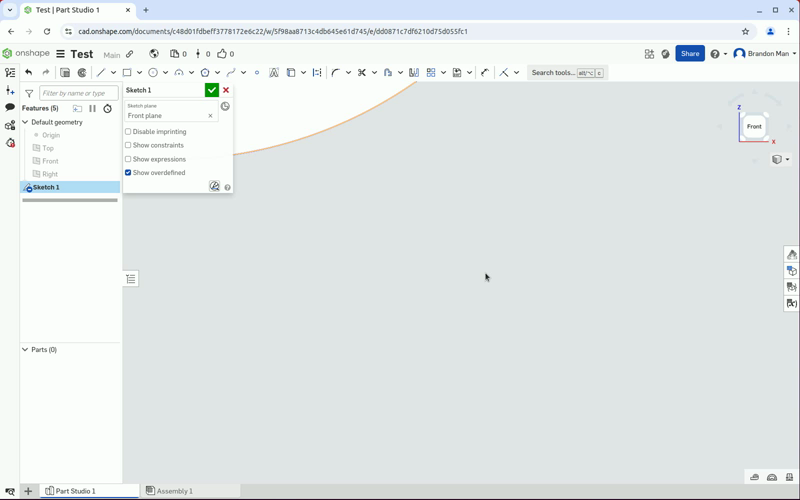
scroll(-6)
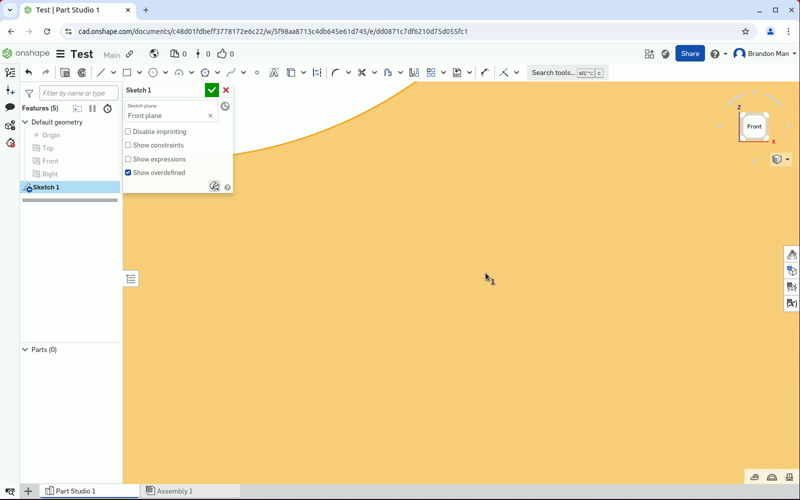
scroll(-6)
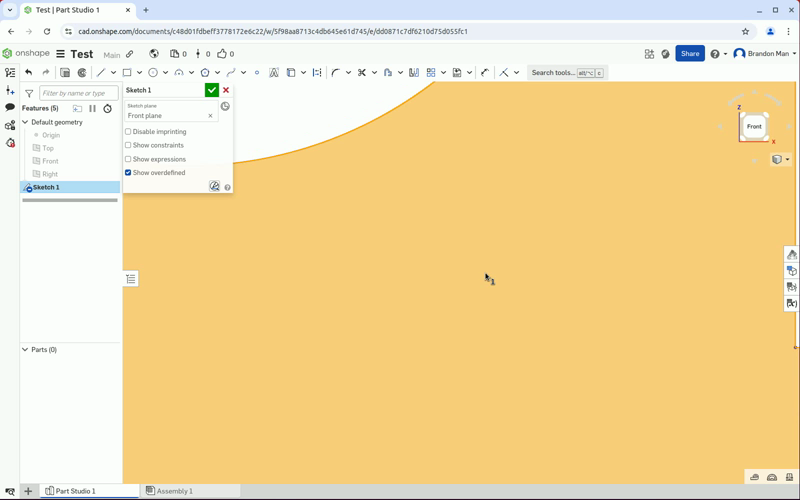
scroll(-6)
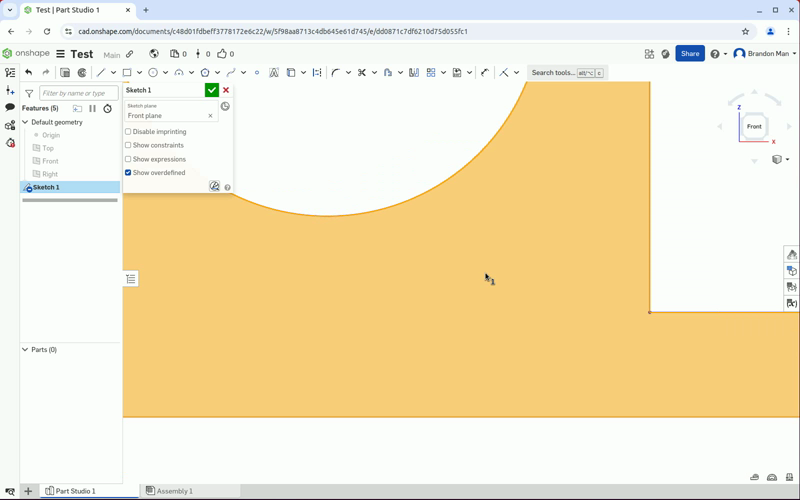
scroll(-6)
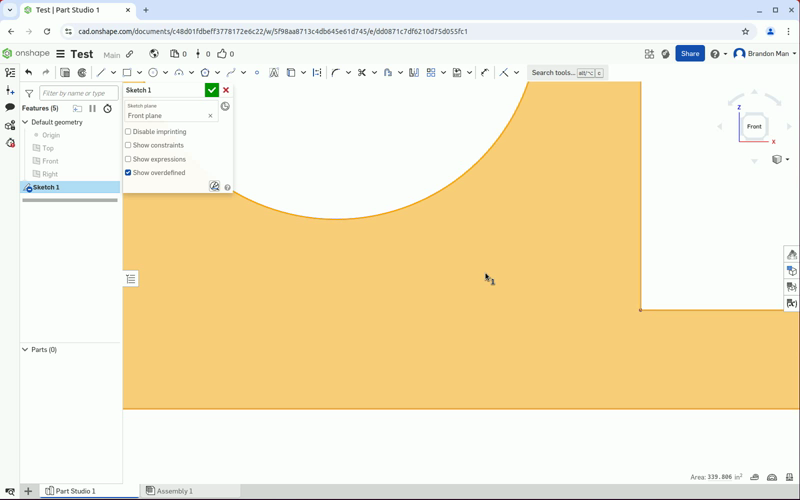
scroll(-6)
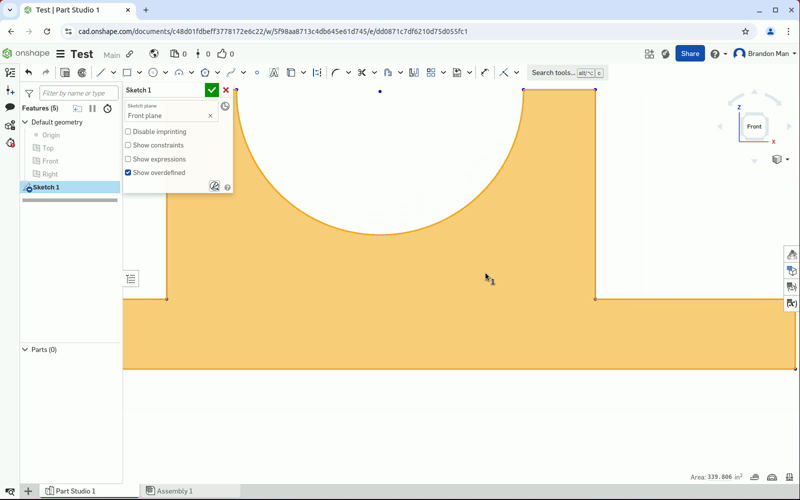
scroll(-6)
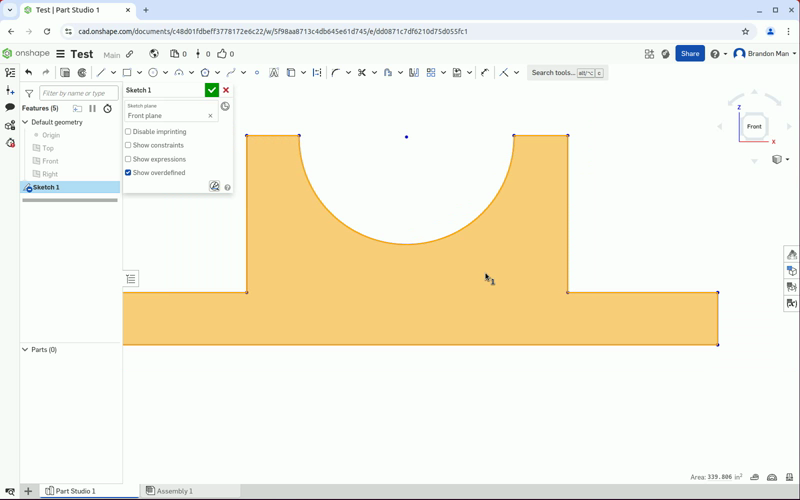
scroll(-6)
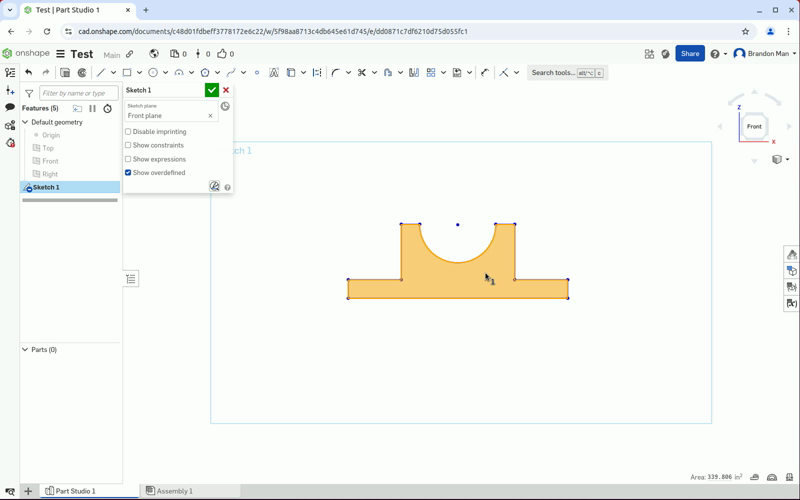
mouse_move(73, 352)
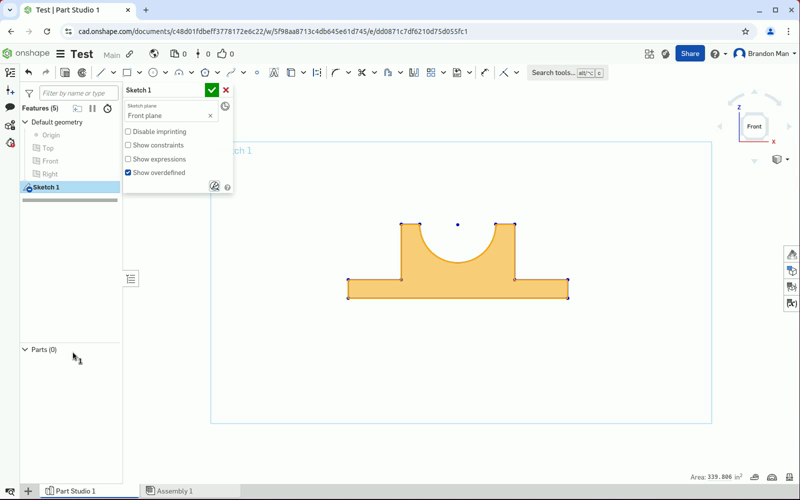
key(shift+y)
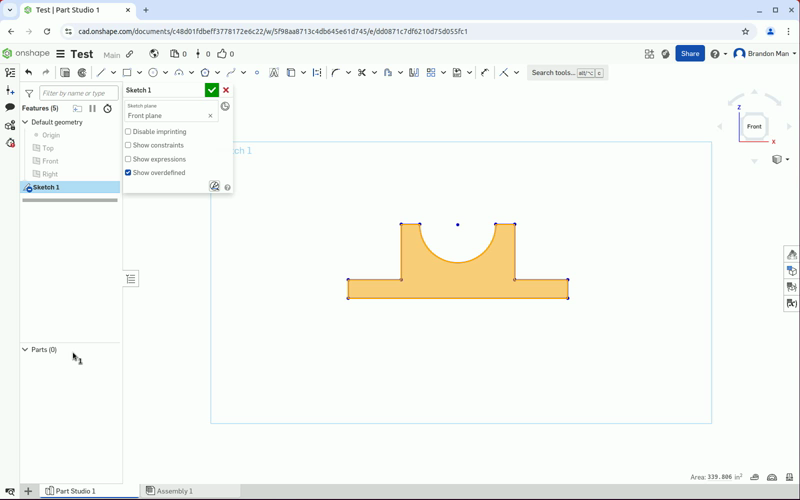
key(shift+e)
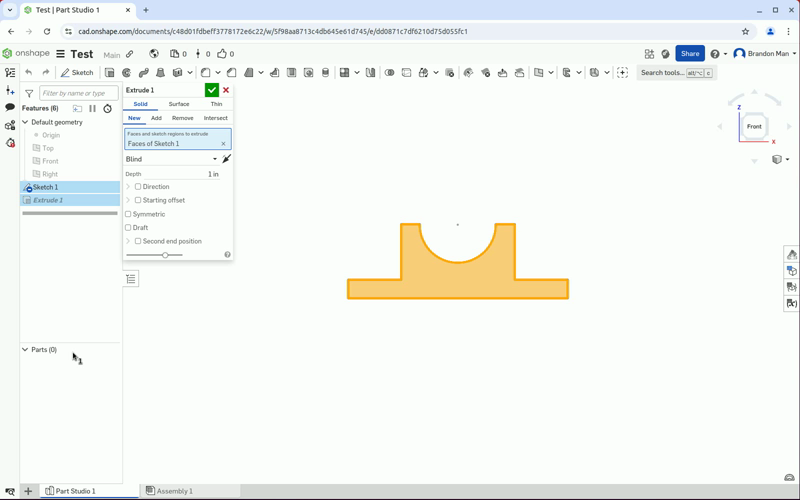
mouse_move(143, 106)
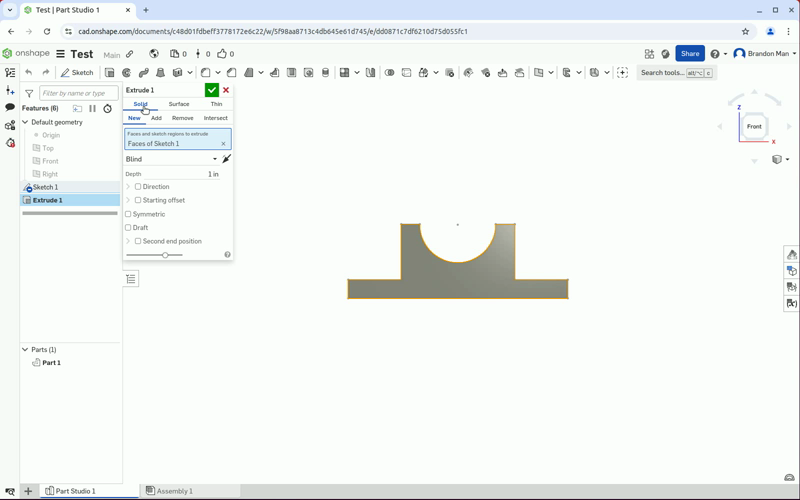
click(143, 106)
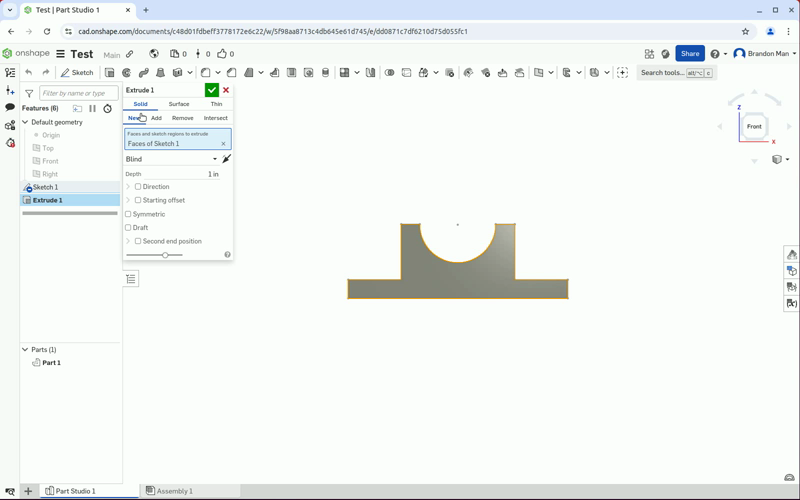
mouse_move(137, 120)
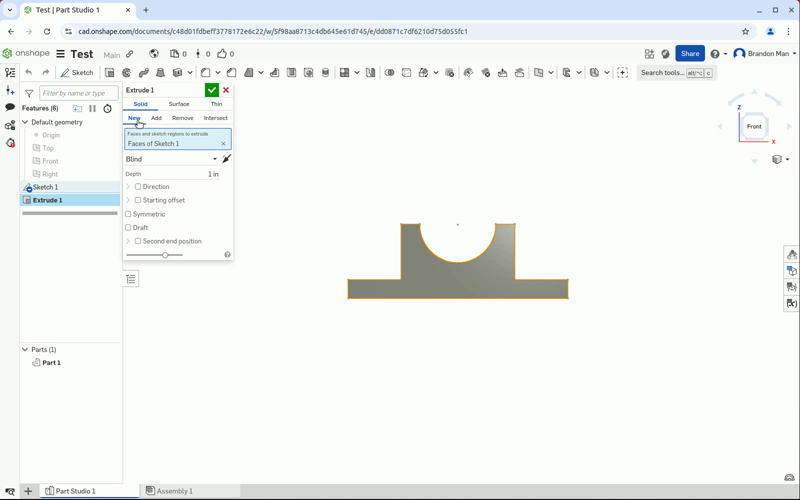
click(137, 120)
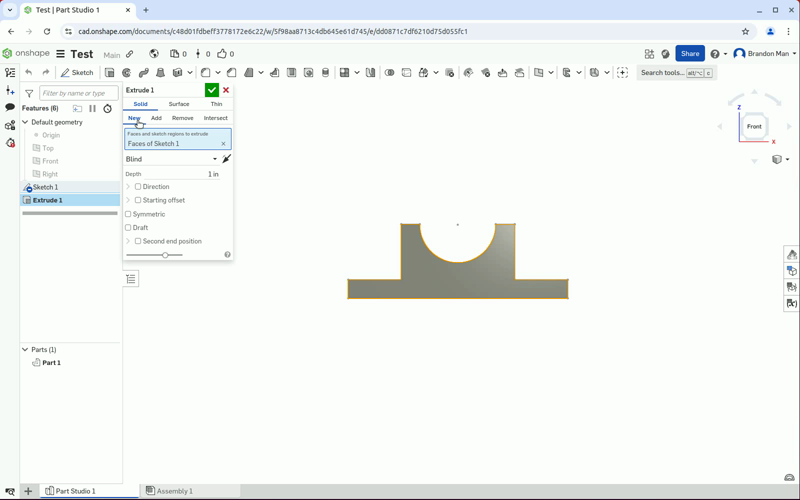
key(tab, 4)
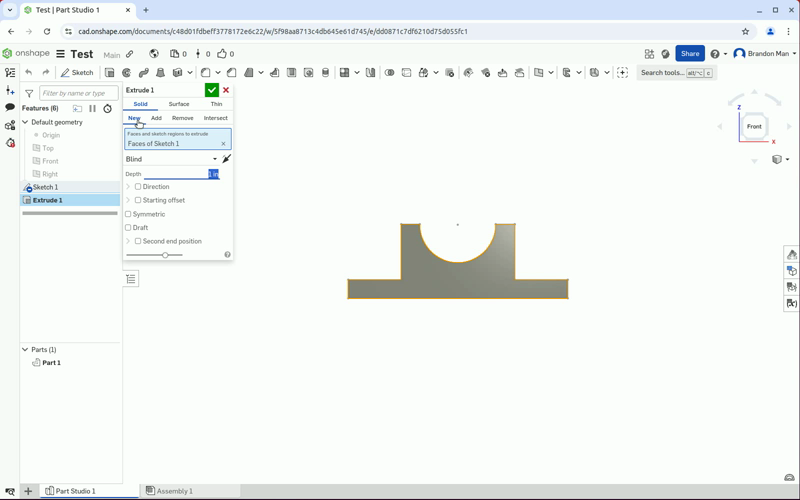
text(16.85)
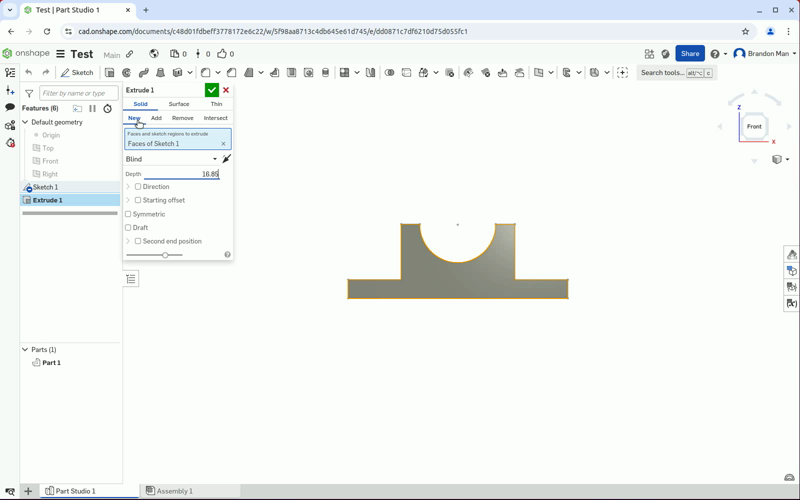
key(enter)
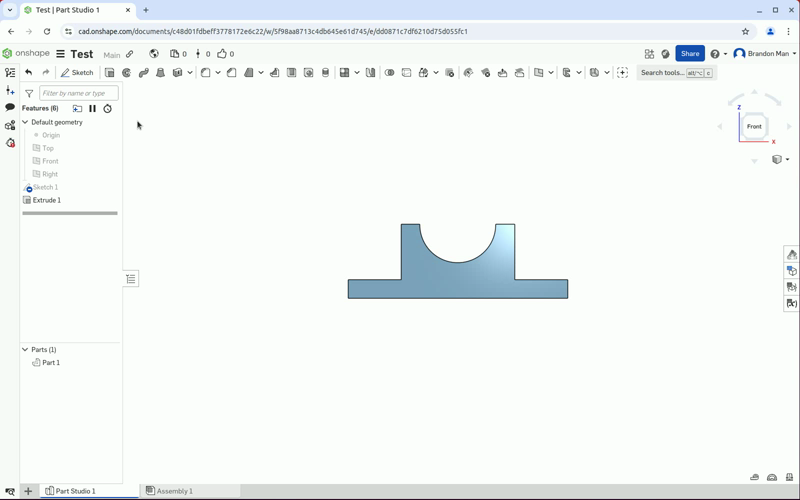
key(shift+h)
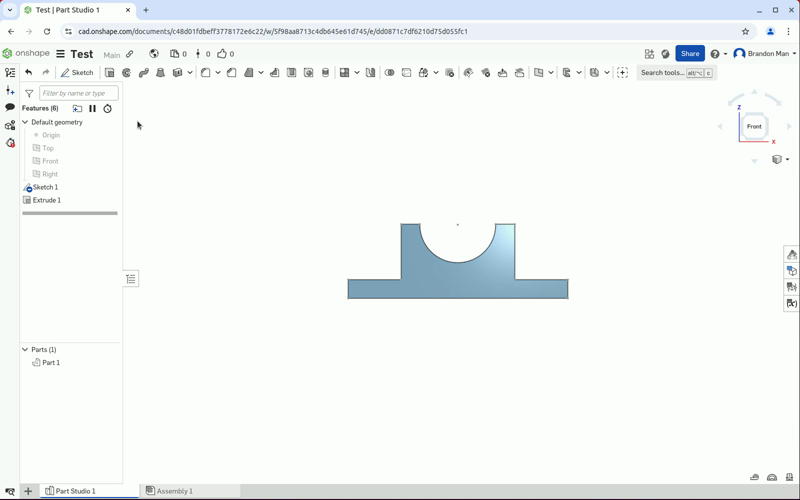
key(shift+h)
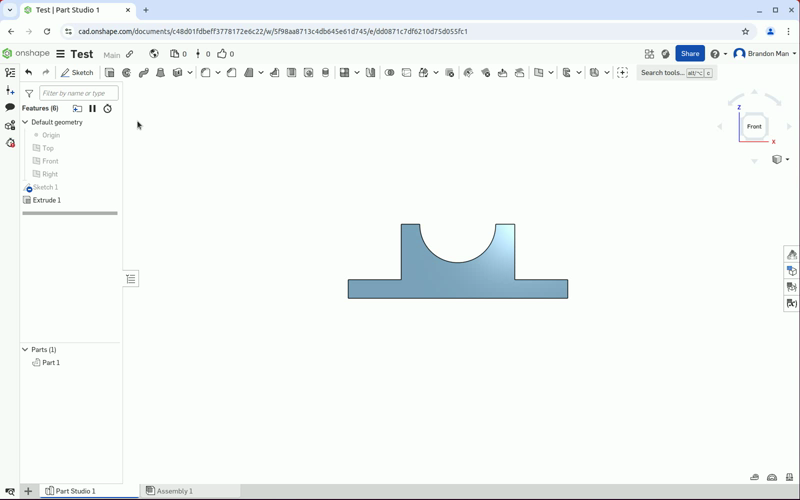
mouse_move(73, 189)
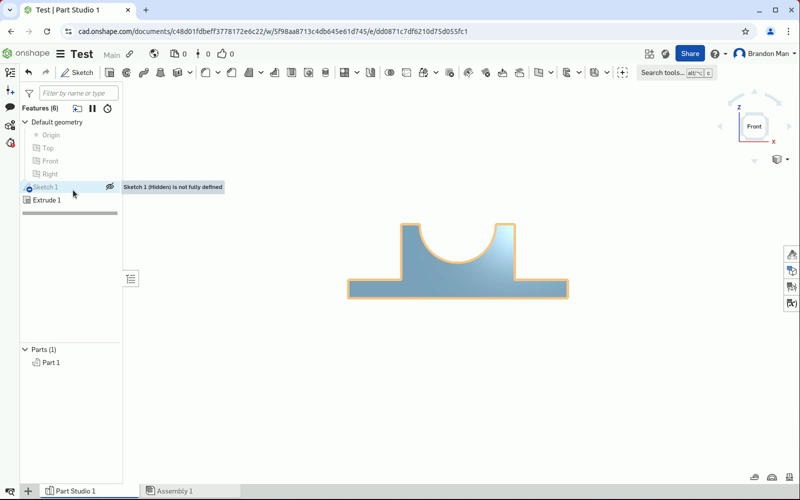
click(73, 189)
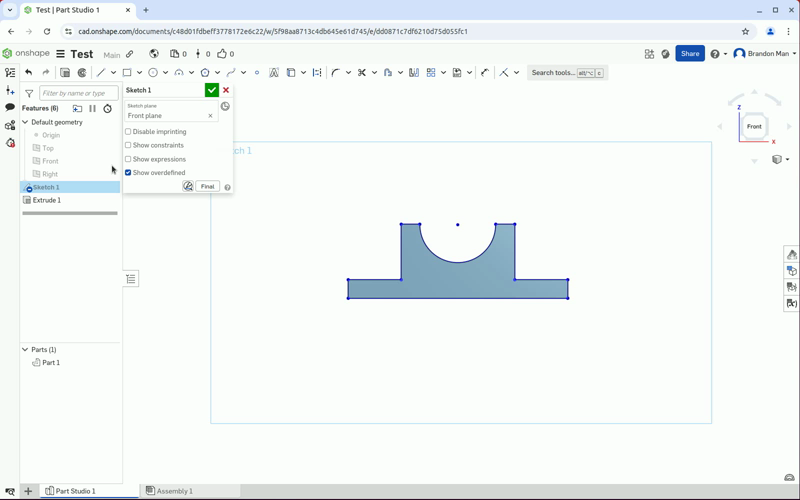
mouse_move(229, 92)
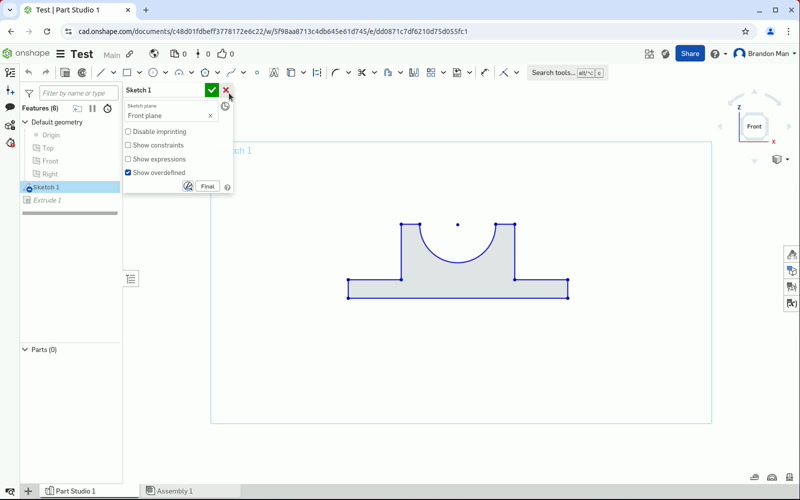
click(229, 92)
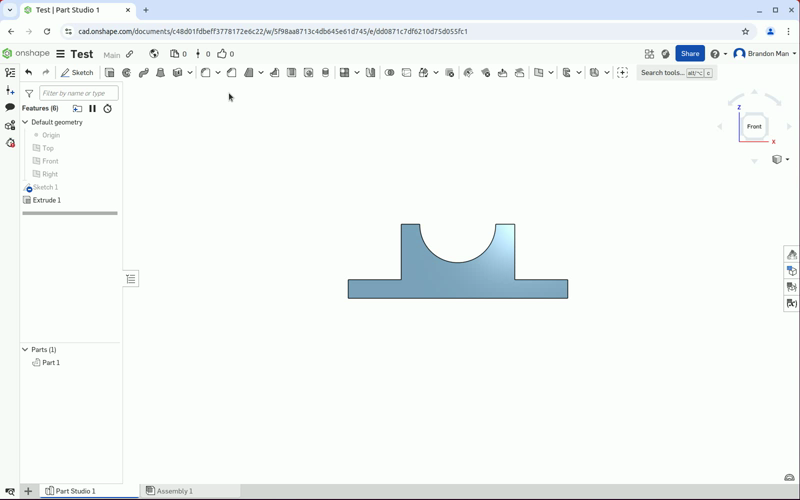
mouse_move(73, 352)
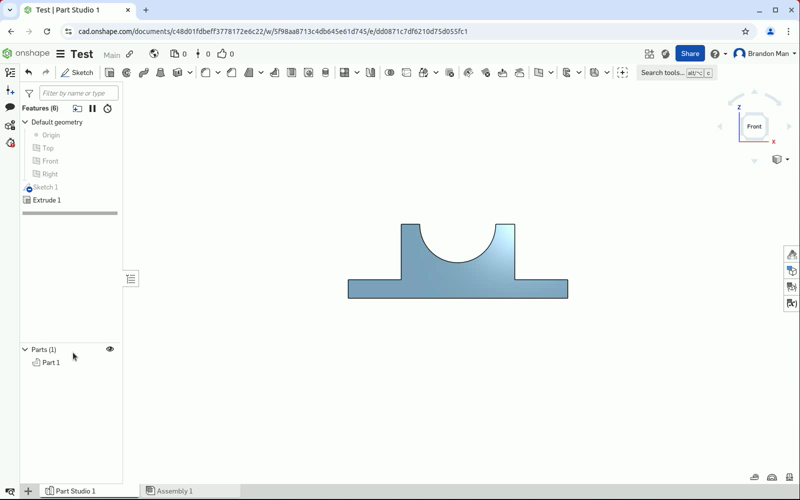
key(y)
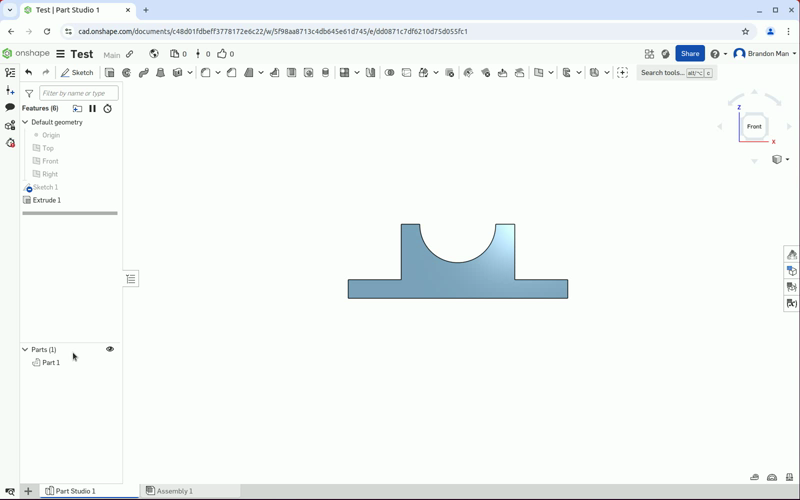
key(shift+p)
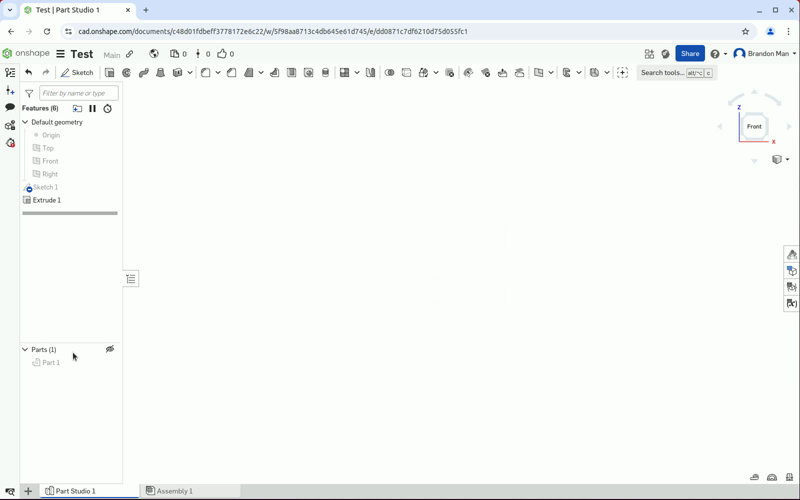
key(space)
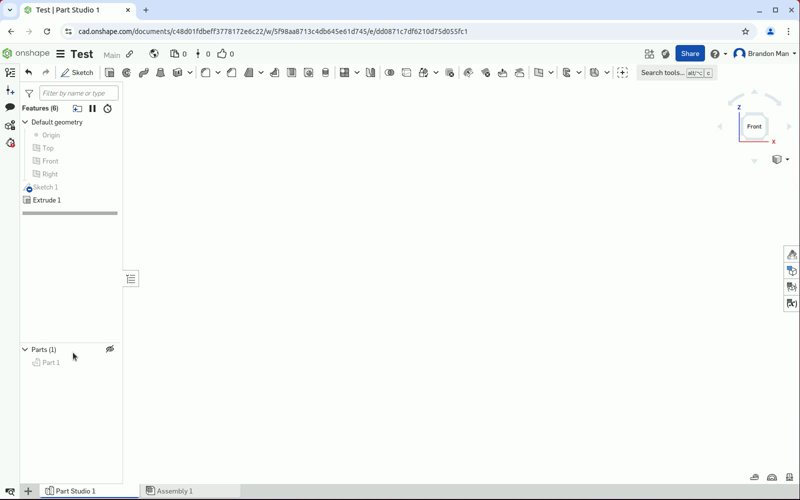
key_down(shift)
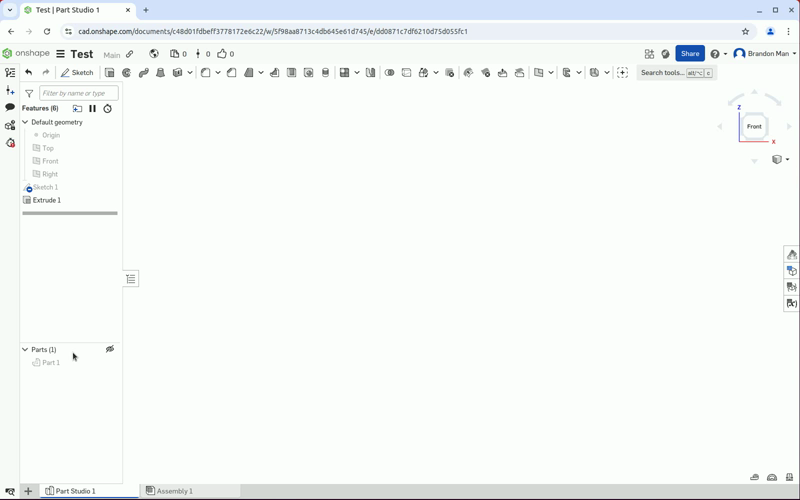
key(down)
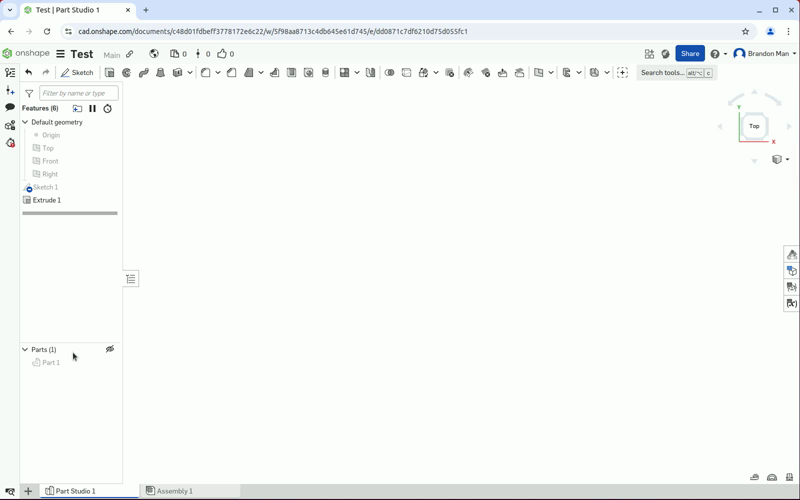
key_up(shift)
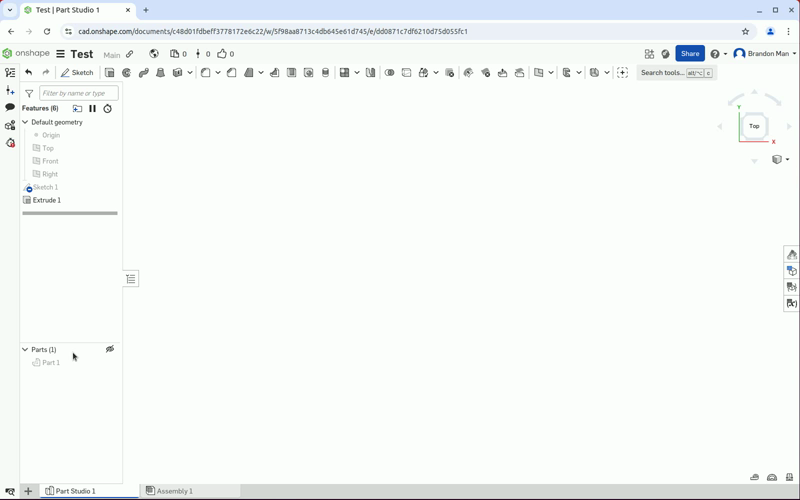
mouse_move(73, 352)
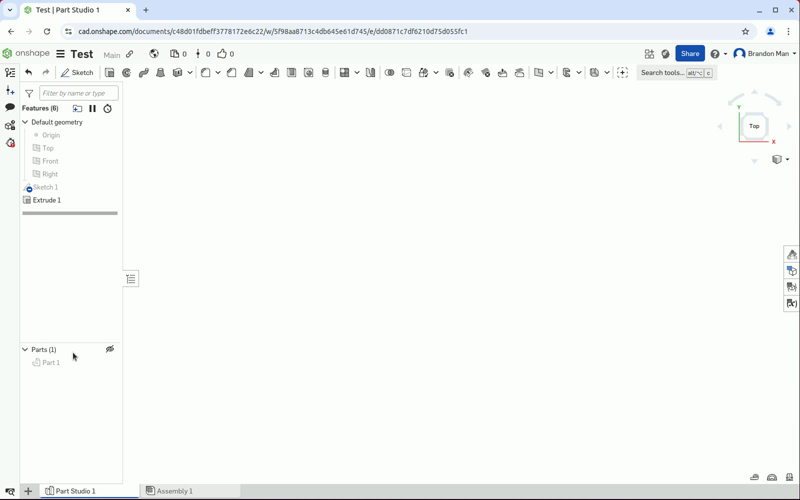
key(shift+y)
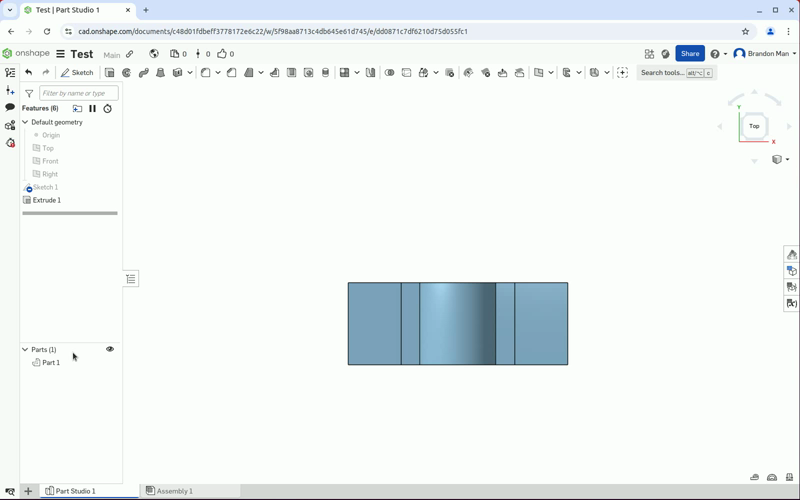
mouse_move(541, 75)
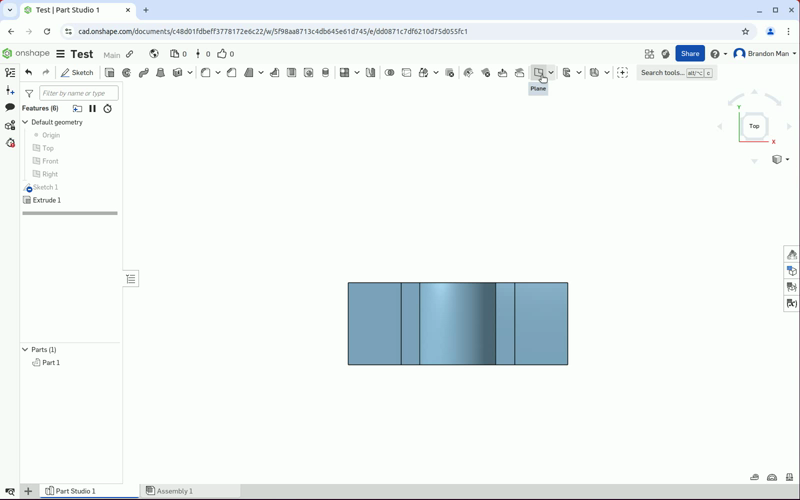
click(541, 75)
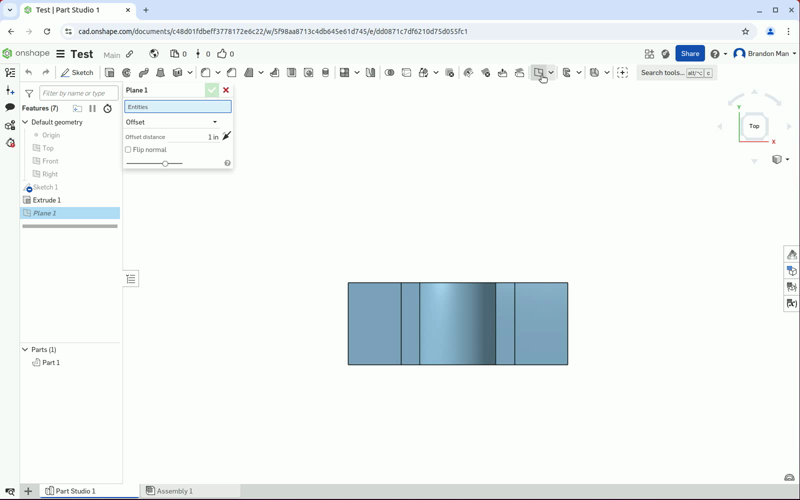
mouse_move(73, 150)
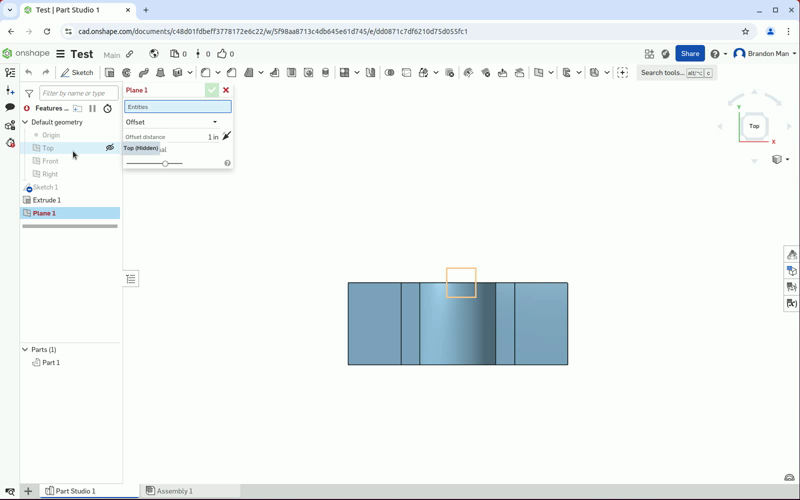
click(73, 150)
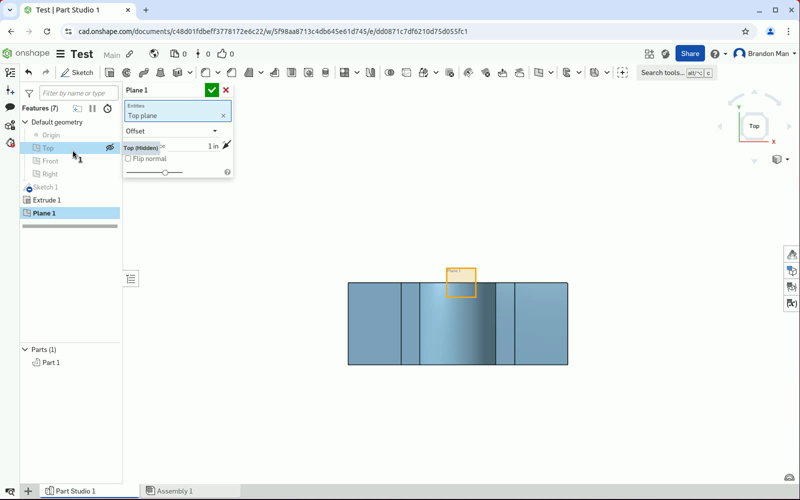
key(tab, 2)
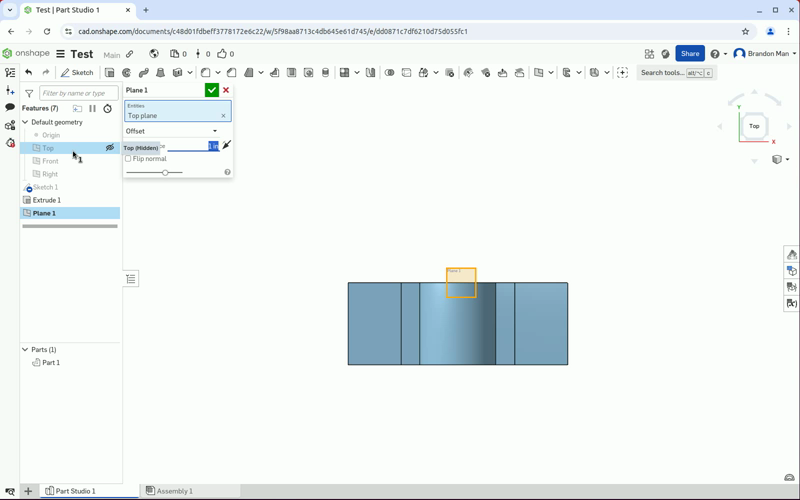
text(0.709)
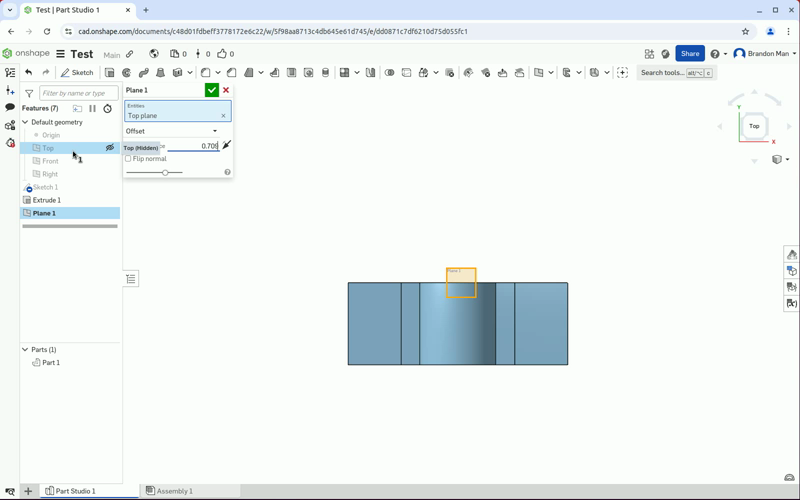
key(enter, 2)
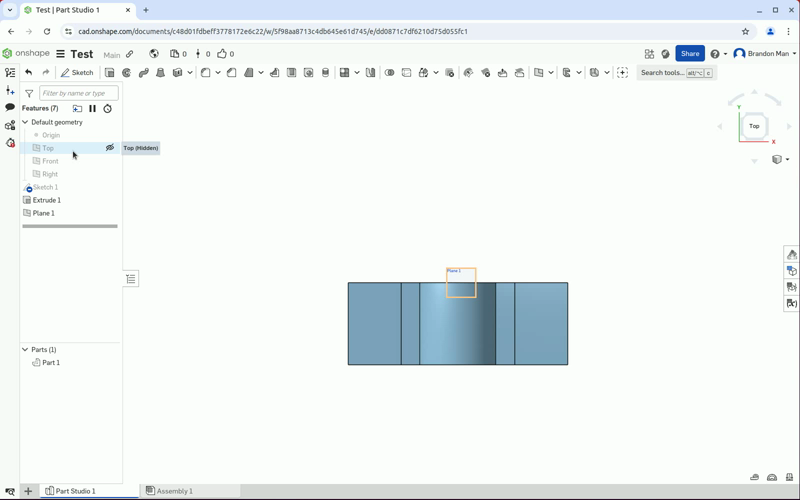
key(shift+s)
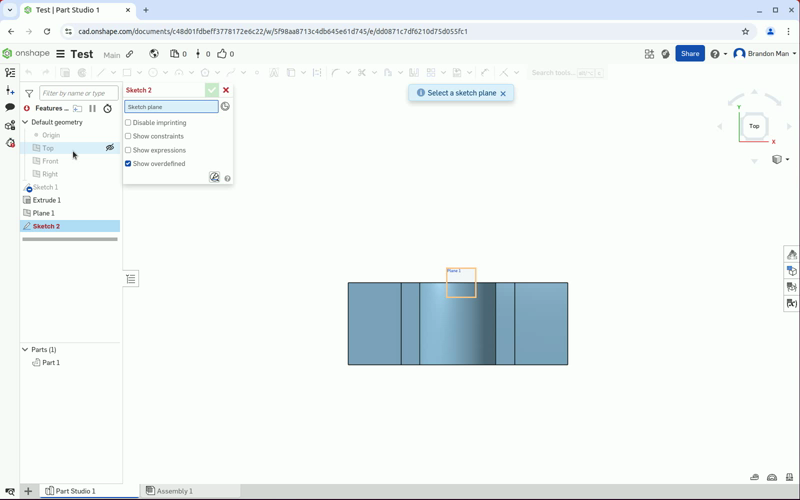
mouse_move(73, 215)
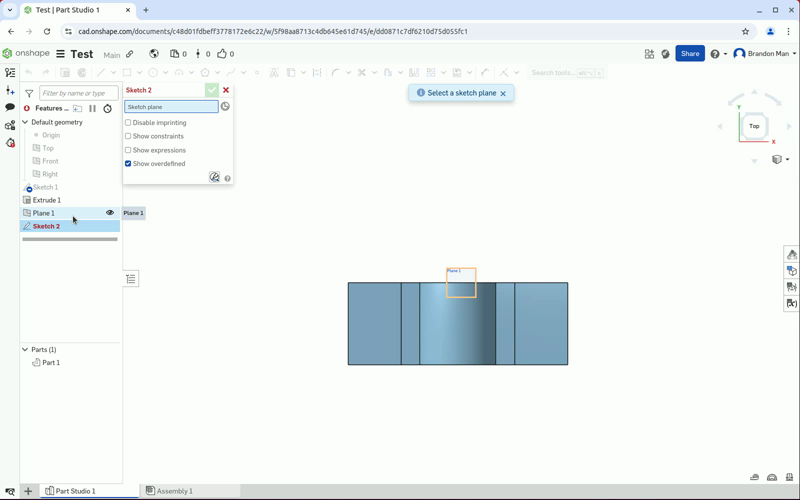
click(73, 215)
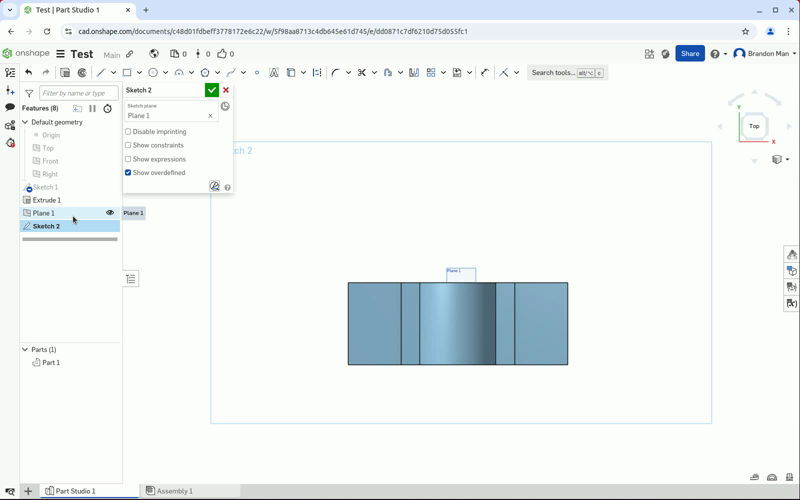
mouse_move(73, 352)
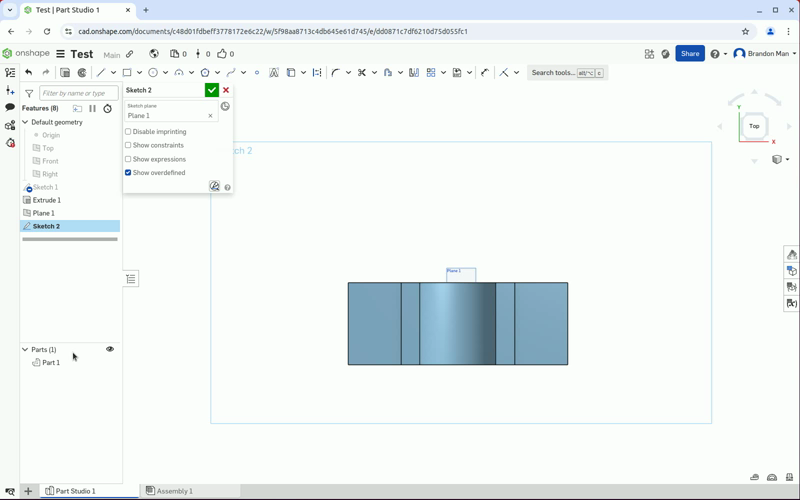
key(y)
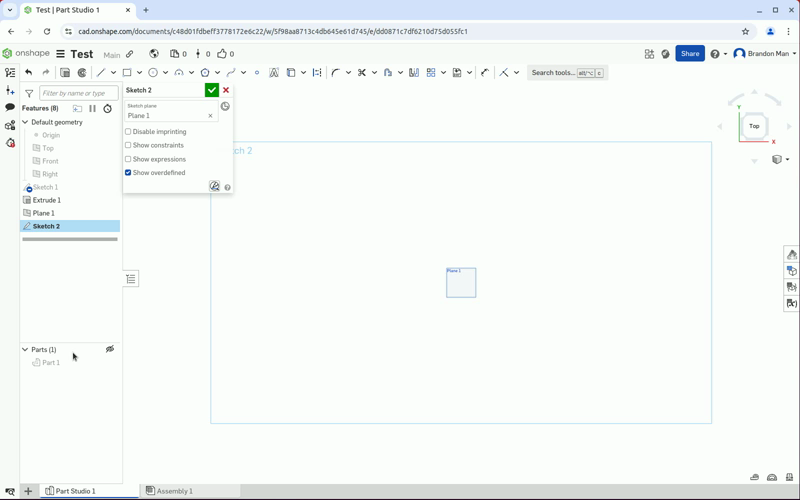
key(c)
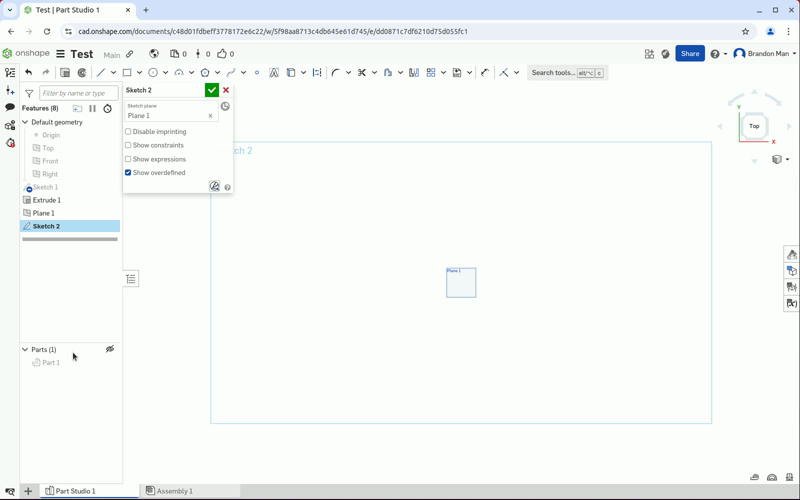
key_down(shift)
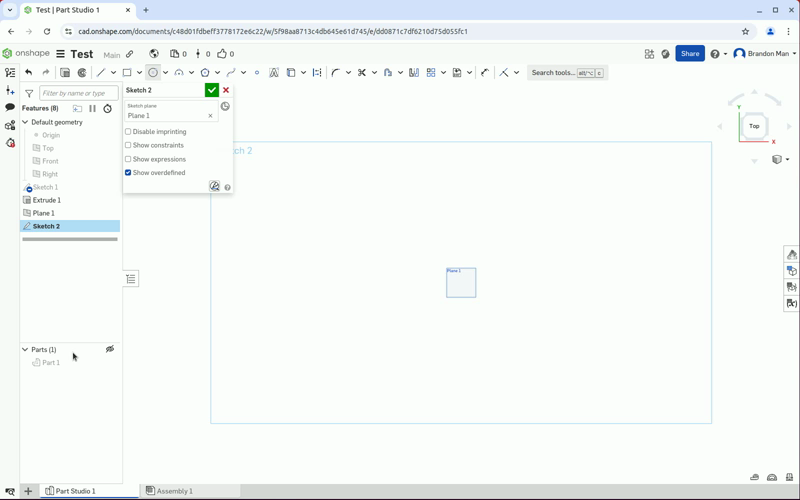
mouse_move(542, 324)
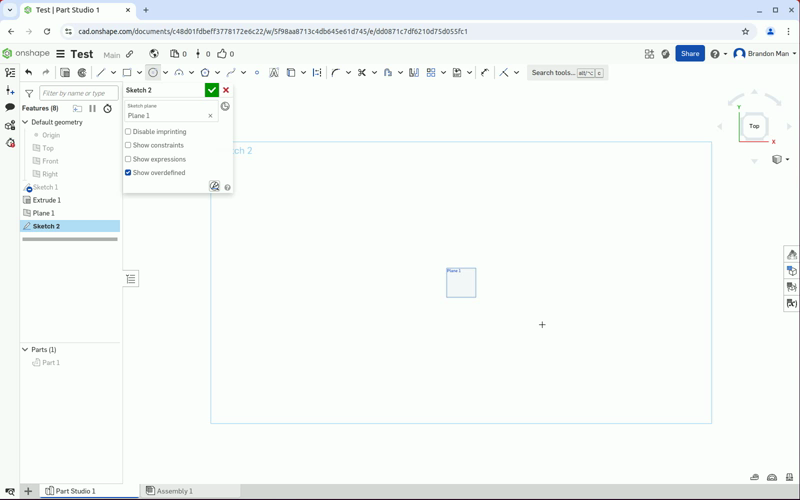
click(542, 324)
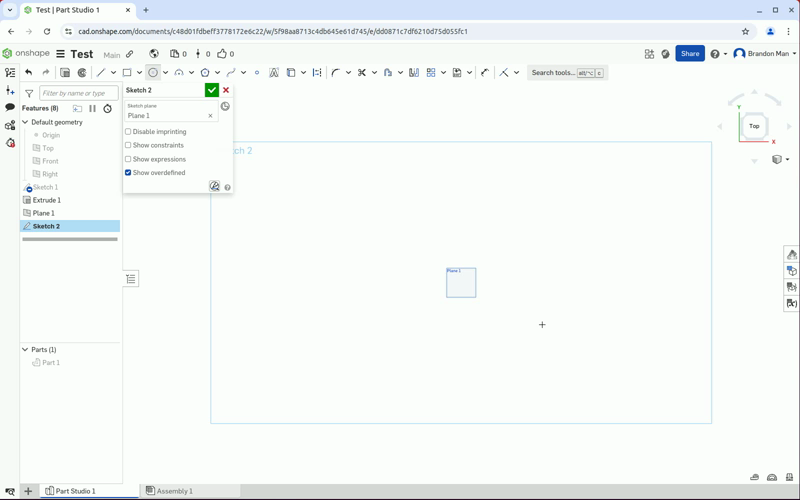
key_up(shift)
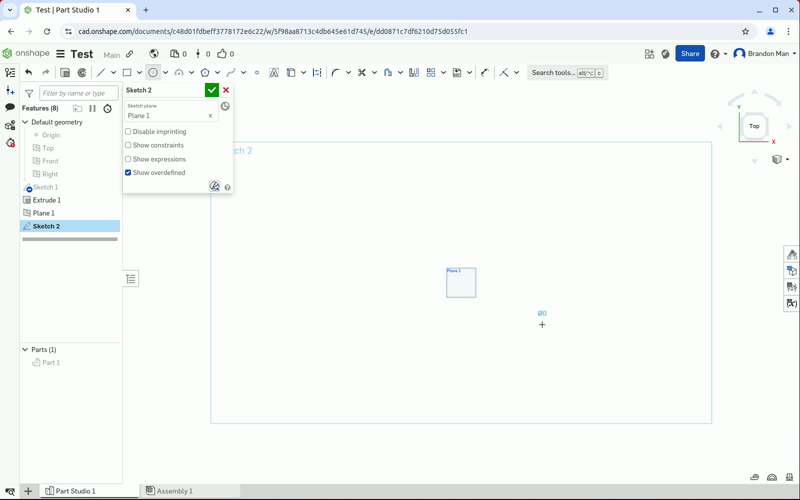
mouse_move(552, 324)
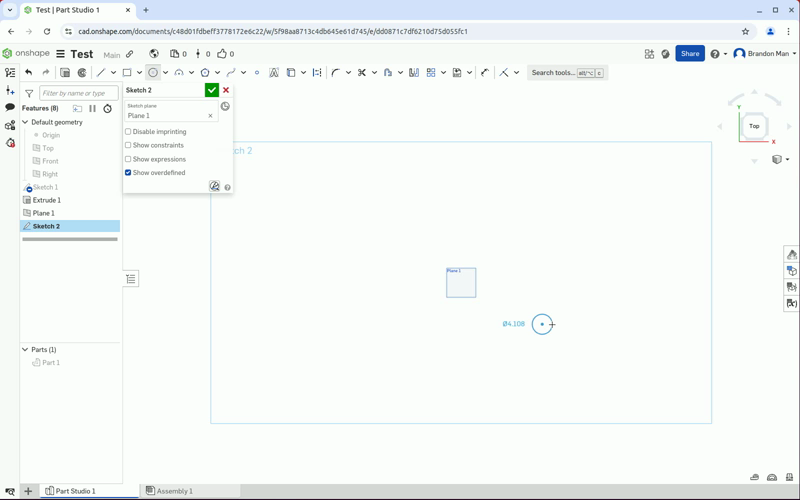
click(552, 324)
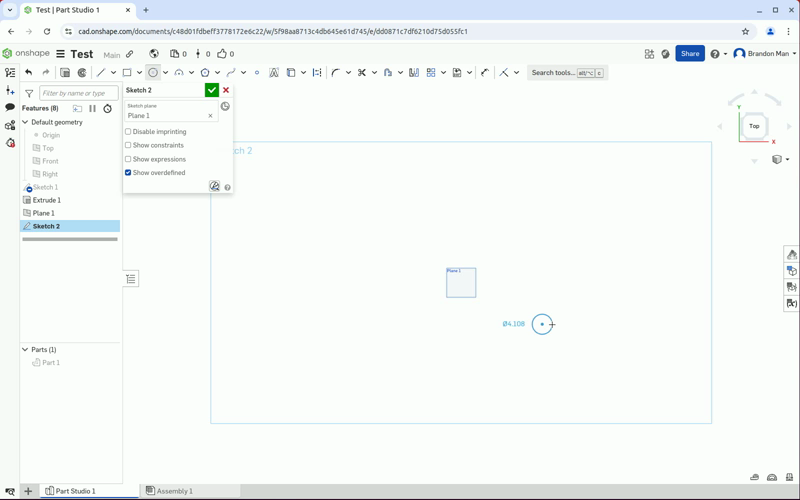
key(esc)
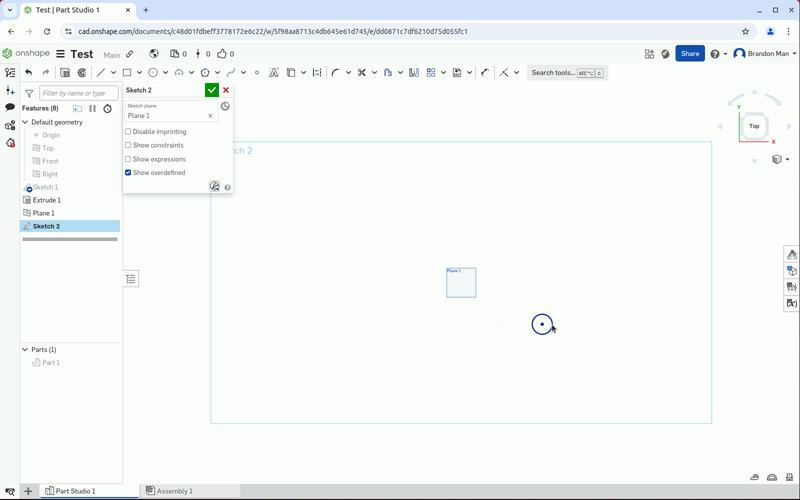
mouse_move(544, 327)
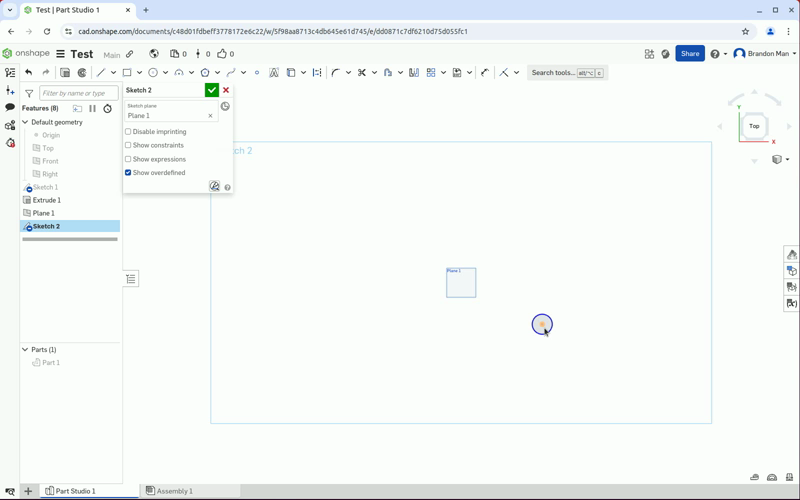
scroll(6)
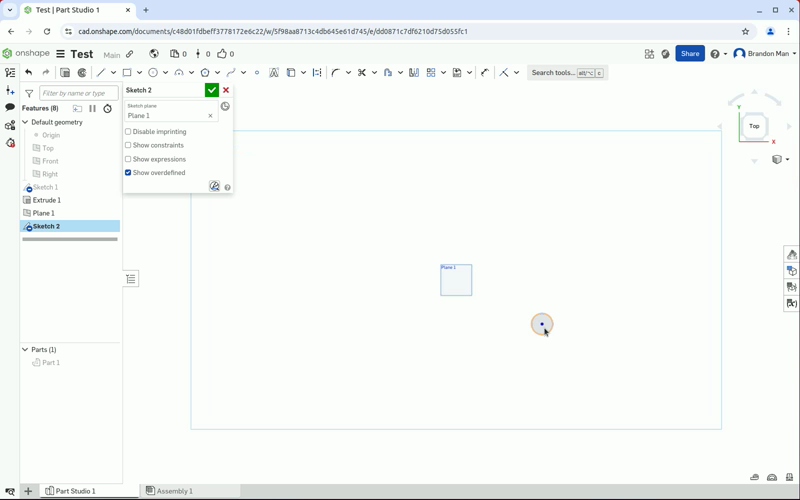
scroll(6)
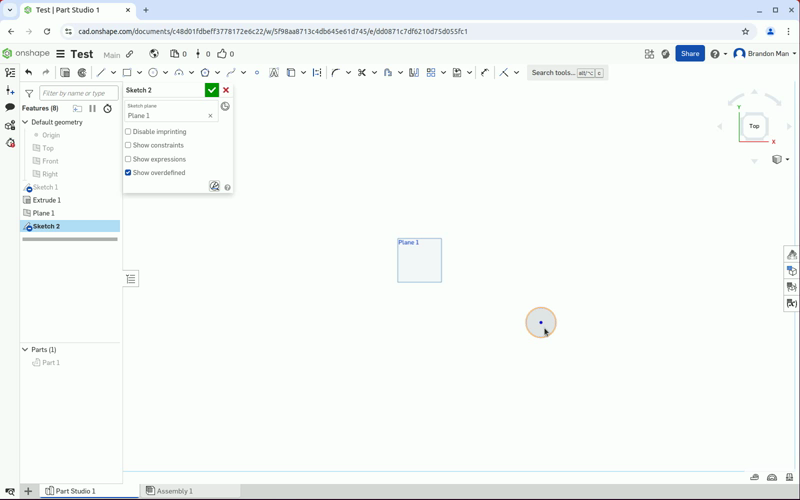
scroll(6)
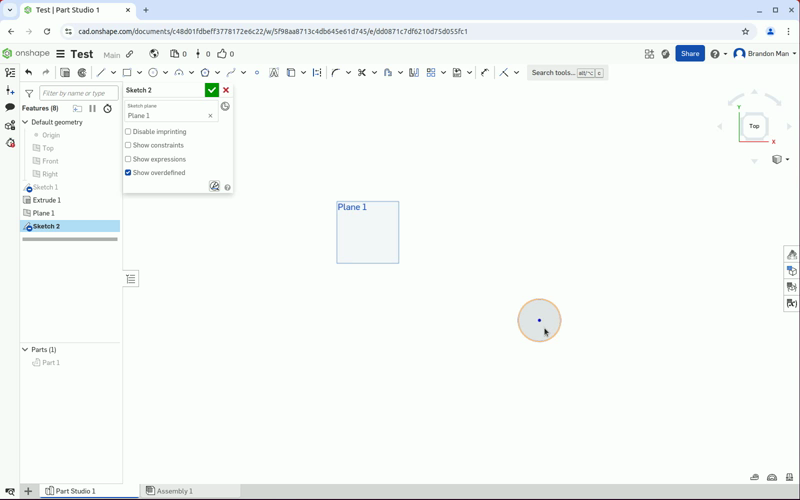
scroll(6)
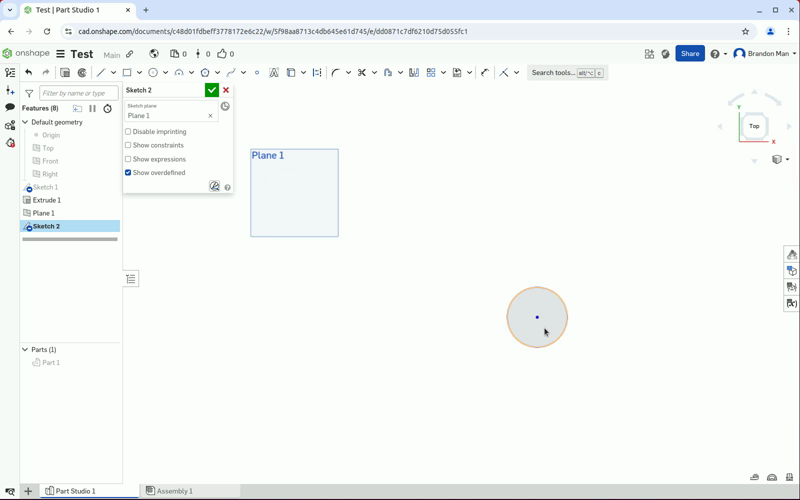
scroll(6)
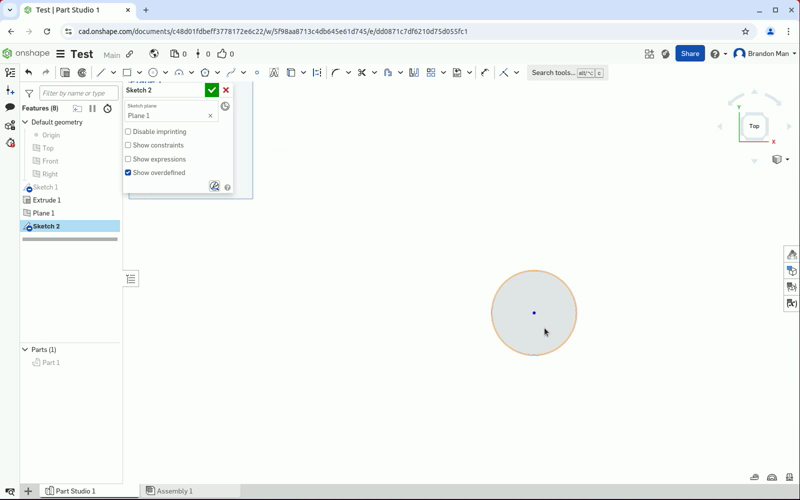
scroll(6)
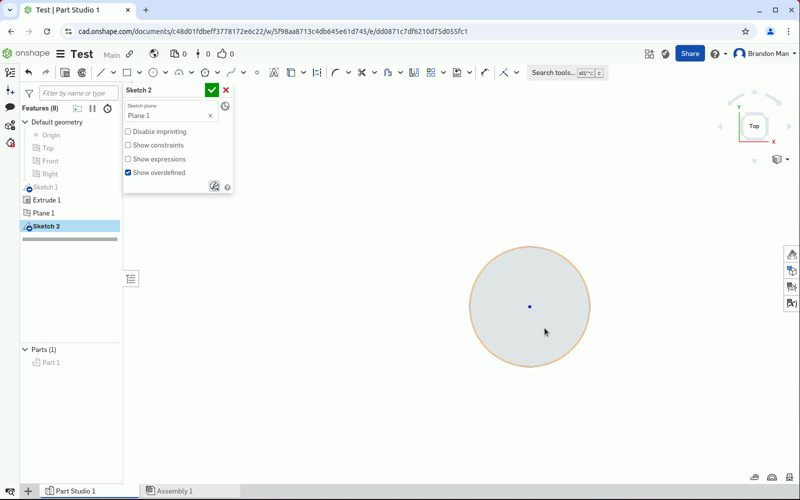
scroll(6)
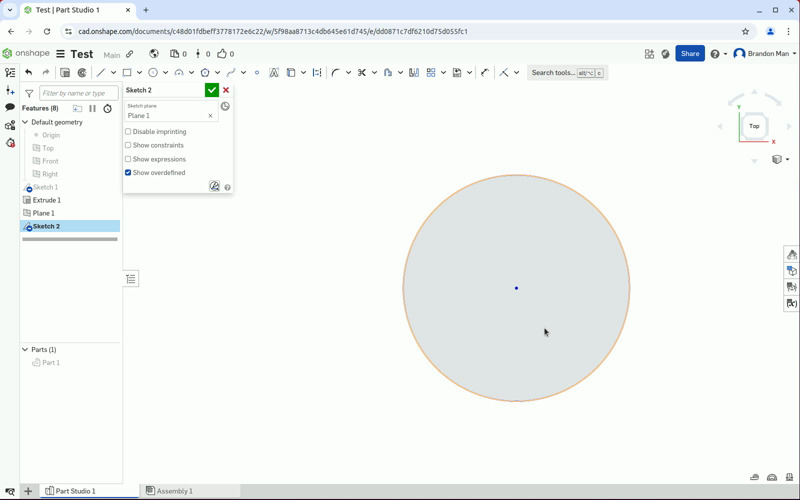
click(544, 327)
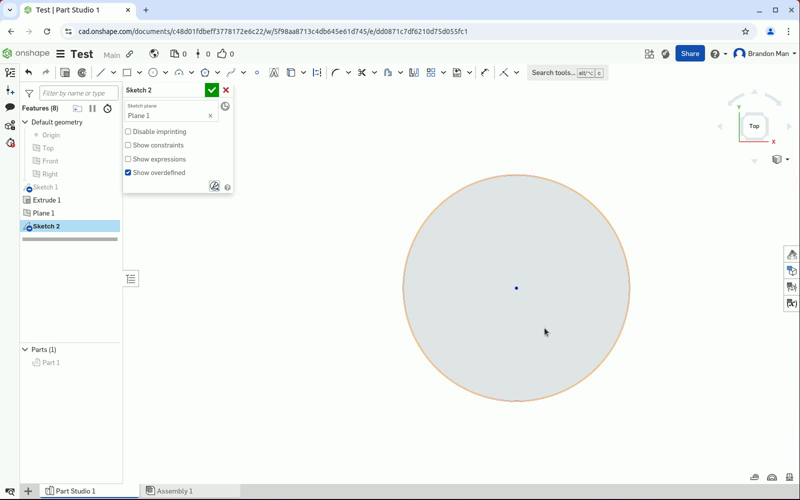
scroll(-6)
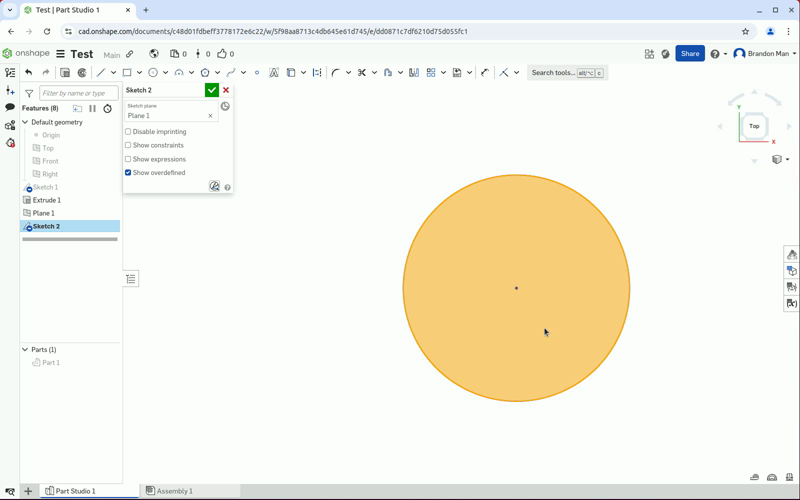
scroll(-6)
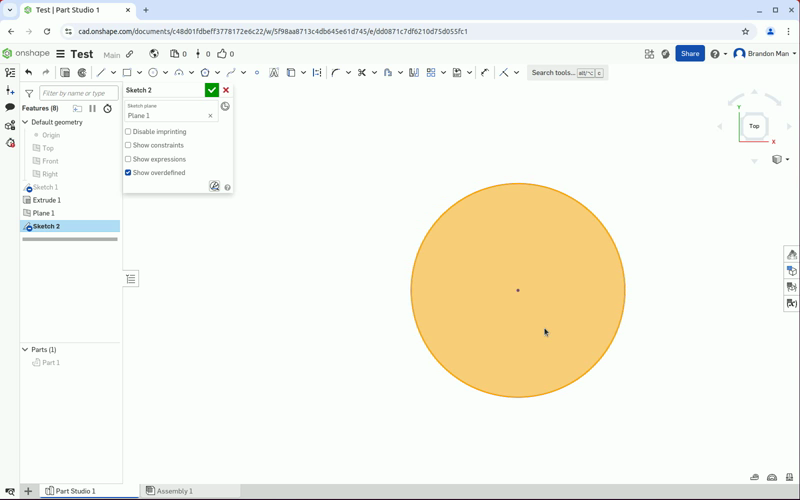
scroll(-6)
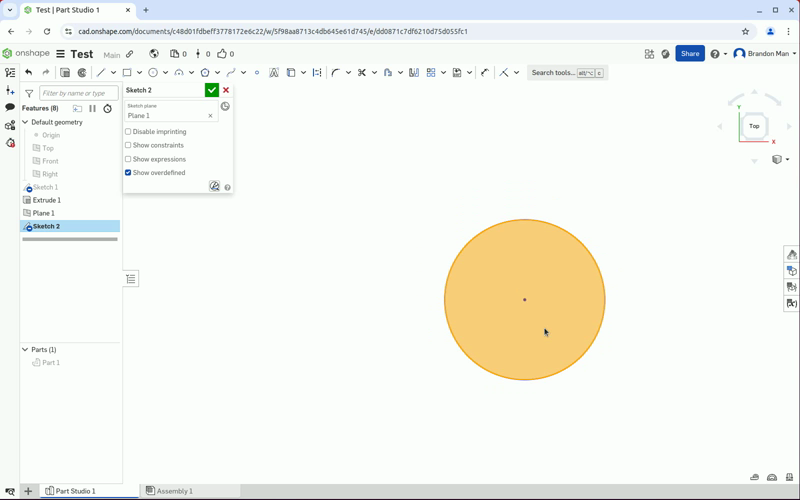
scroll(-6)
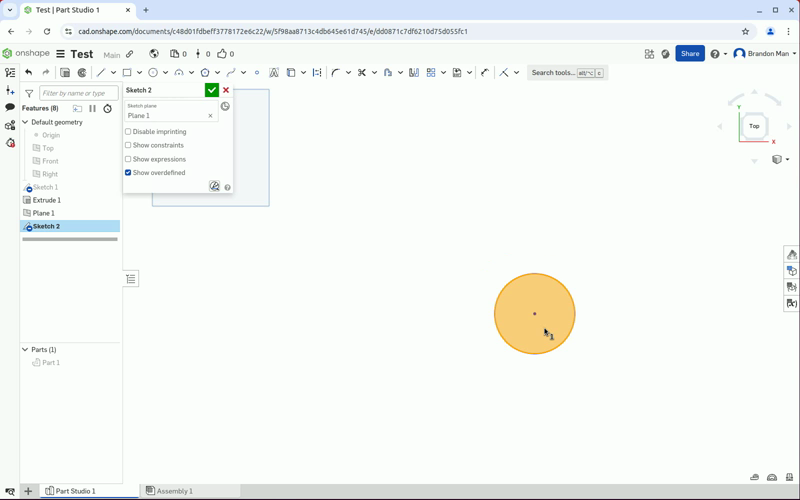
scroll(-6)
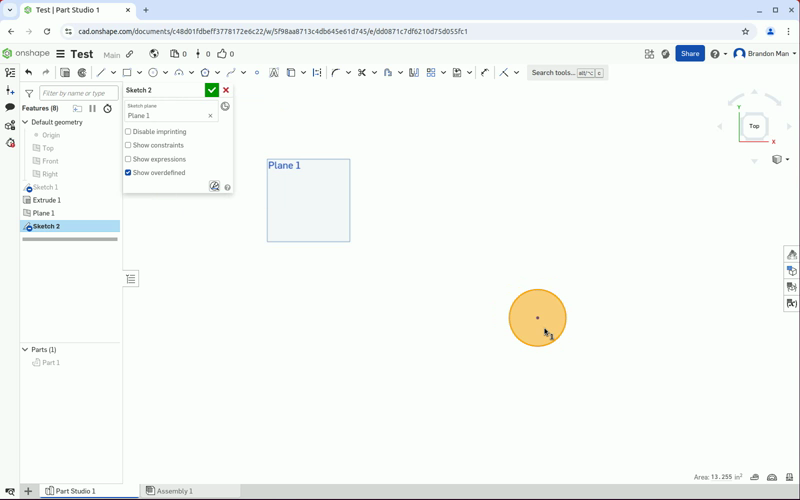
scroll(-6)
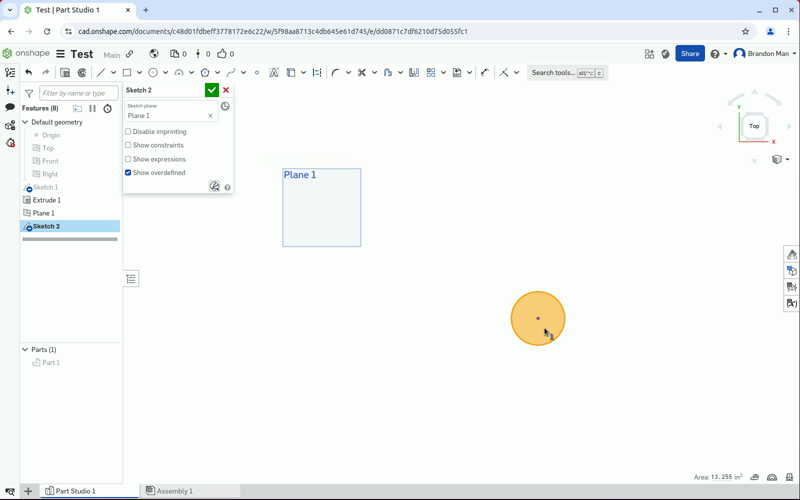
scroll(-6)
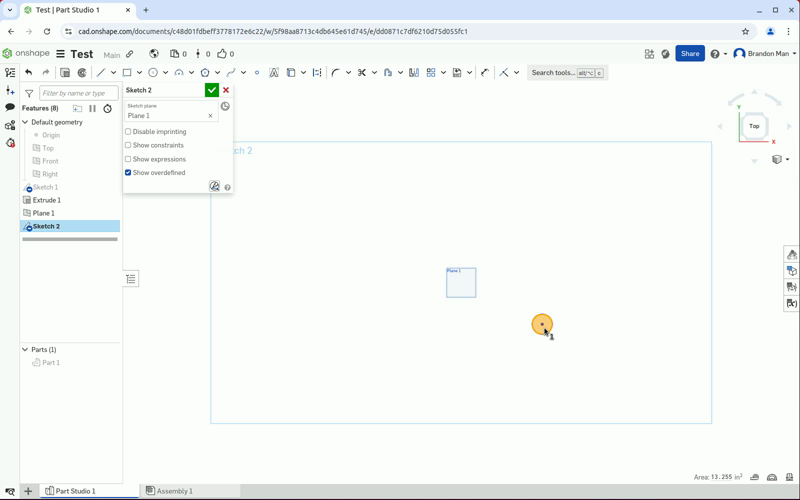
mouse_move(73, 352)
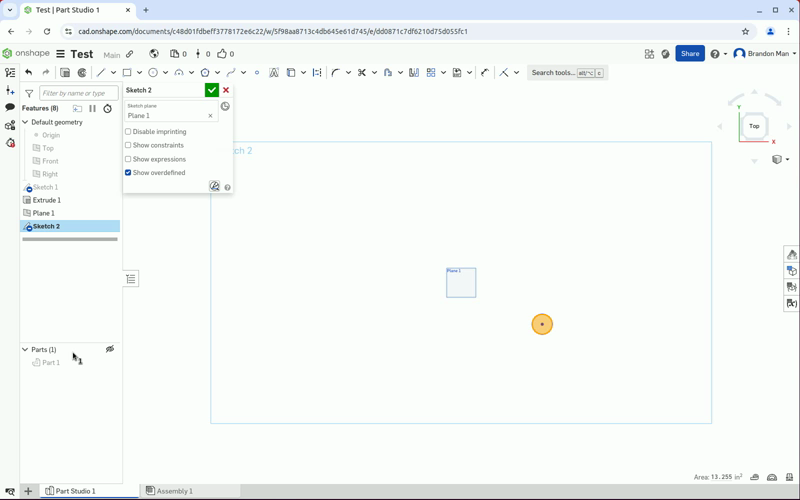
key(shift+y)
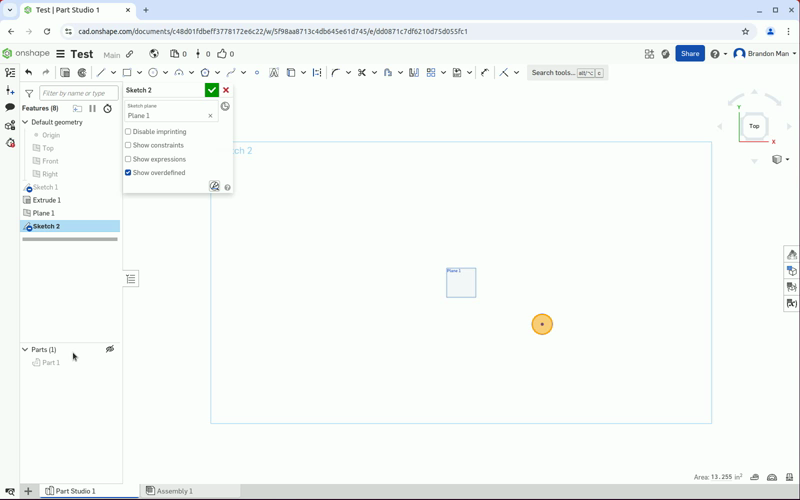
key(shift+e)
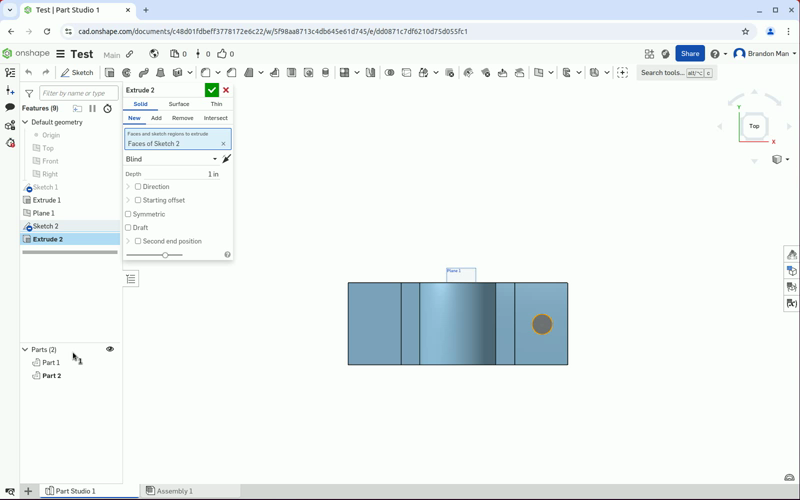
mouse_move(143, 106)
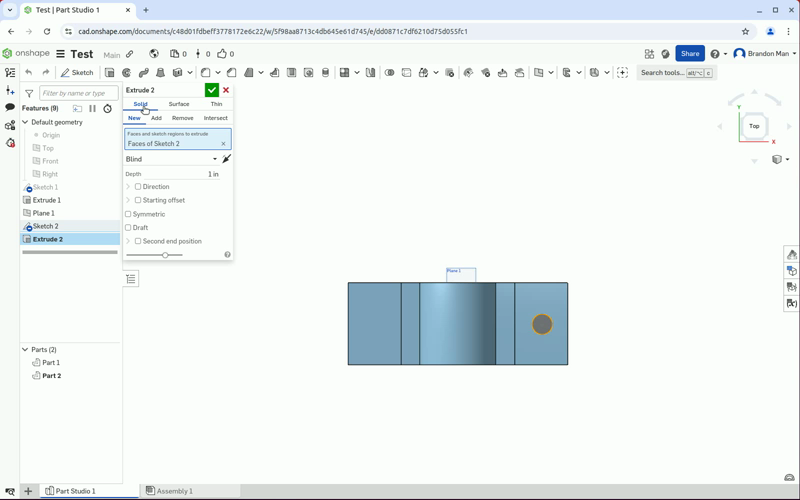
click(143, 106)
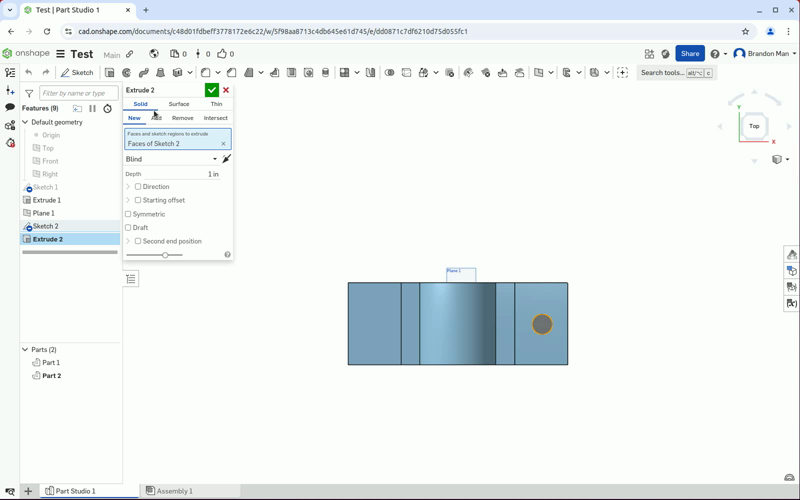
mouse_move(186, 120)
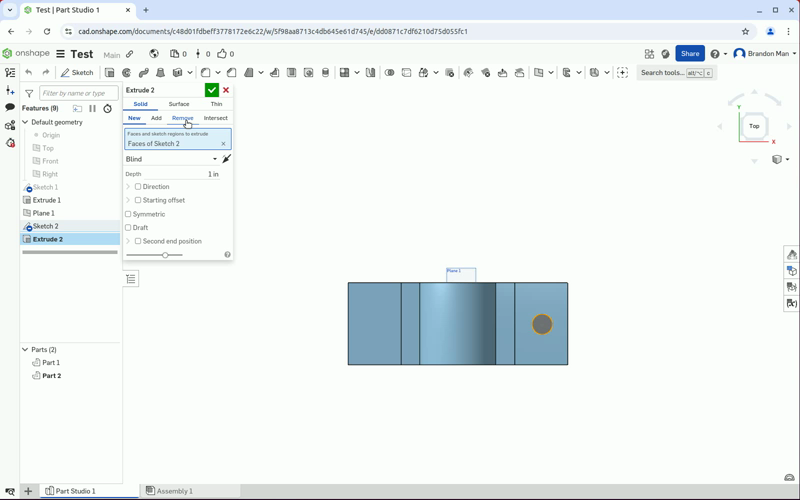
click(186, 120)
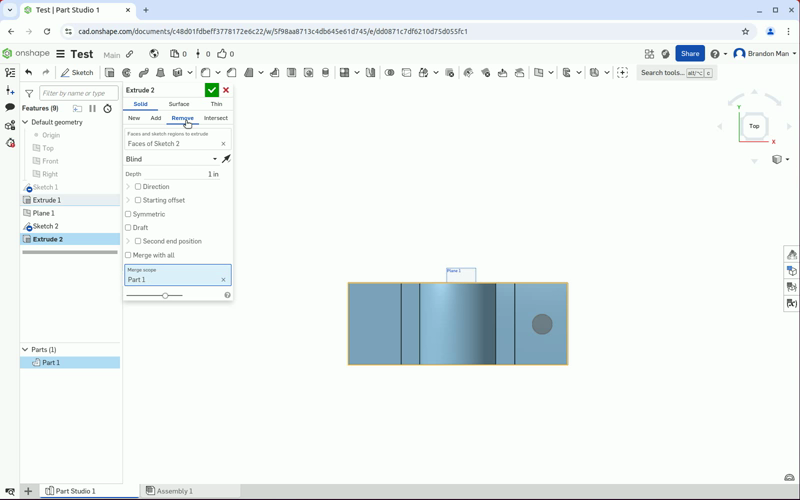
key(tab, 4)
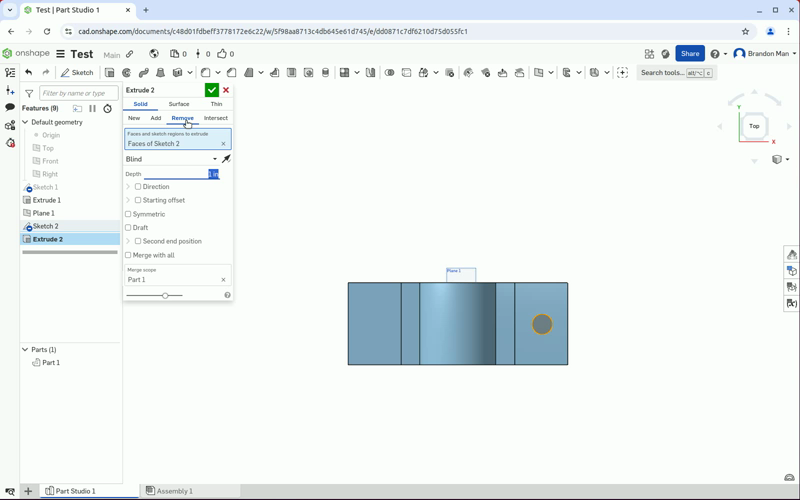
text(18.775)
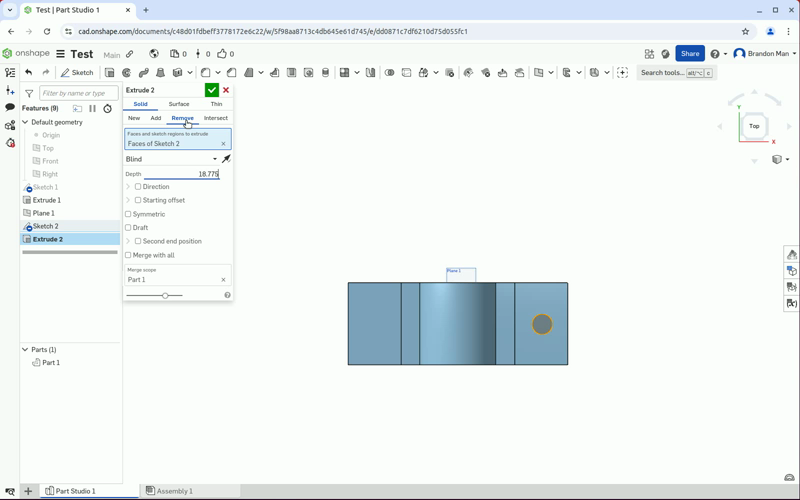
key(tab, 6)
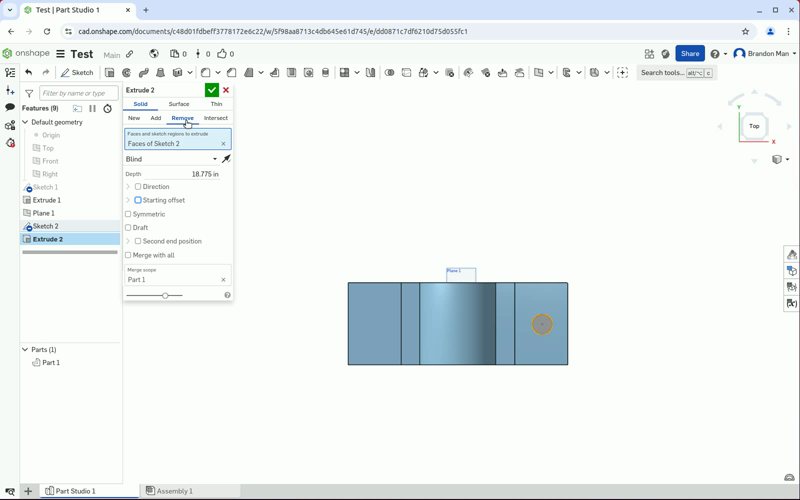
key(space)
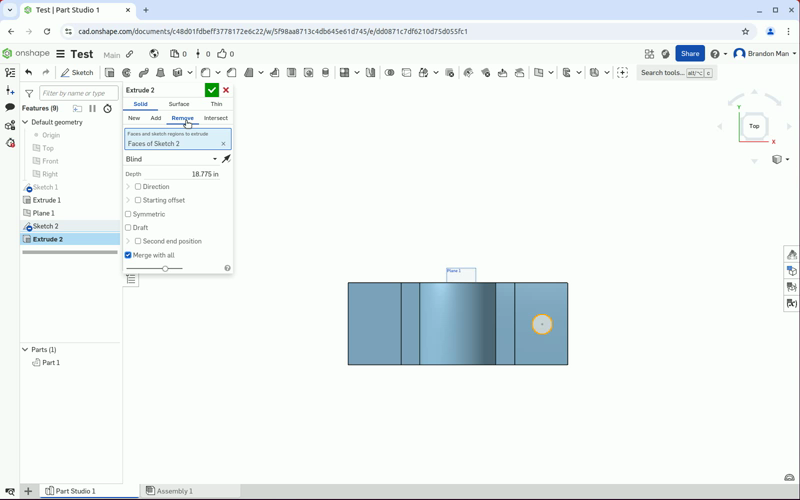
key(enter)
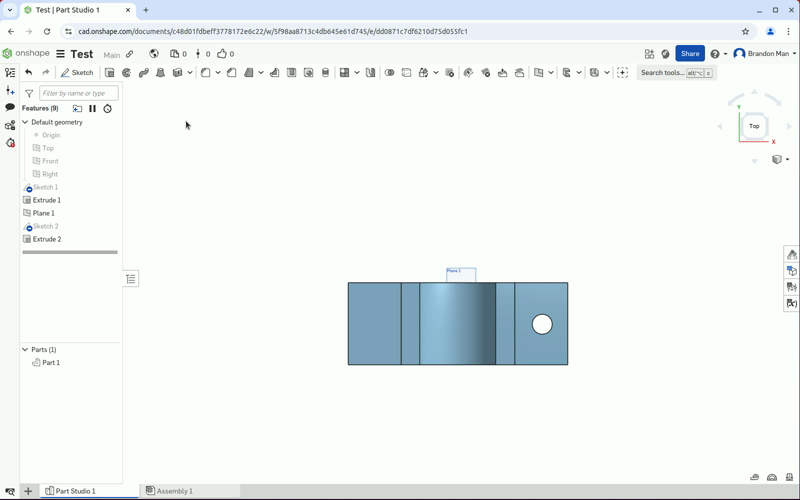
key(shift+h)
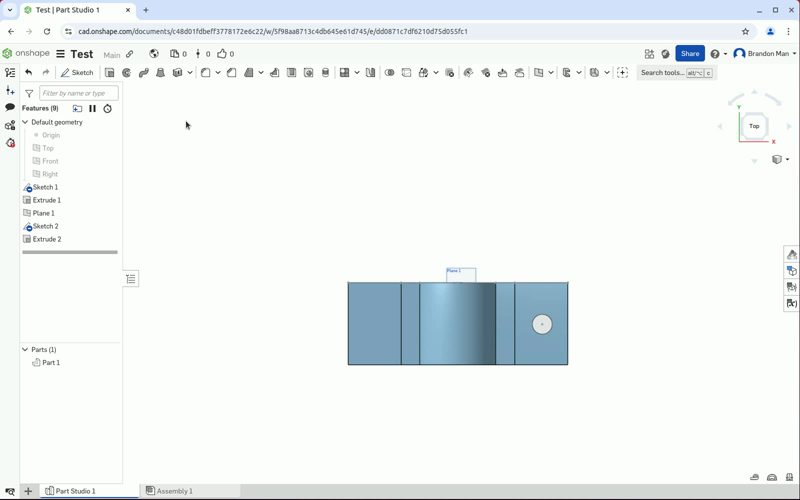
key(shift+h)
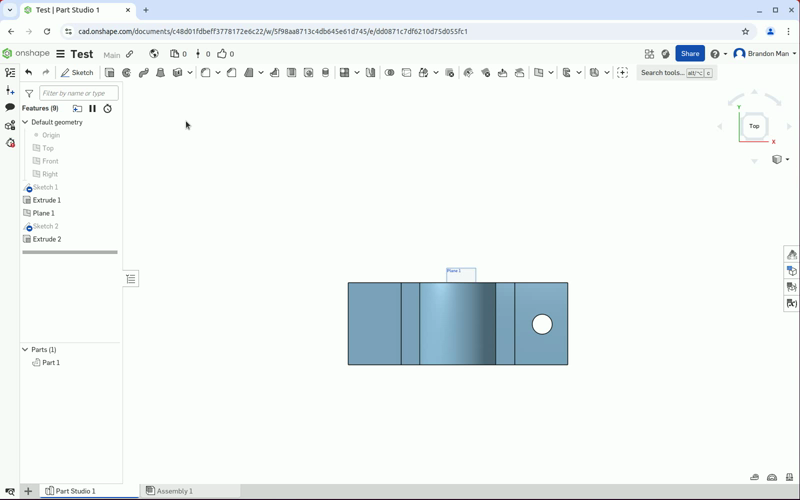
mouse_move(73, 189)
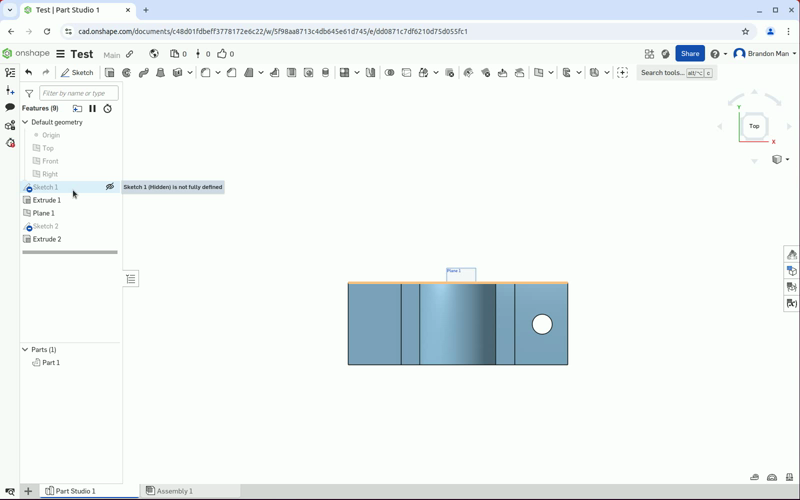
click(73, 189)
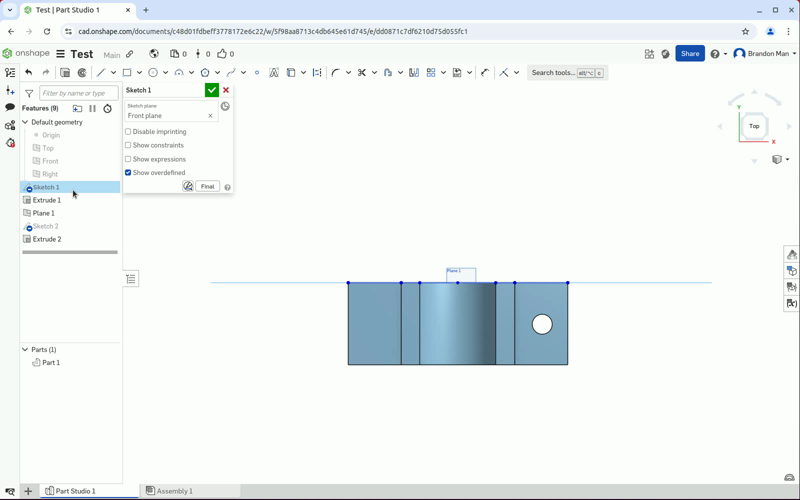
mouse_move(229, 92)
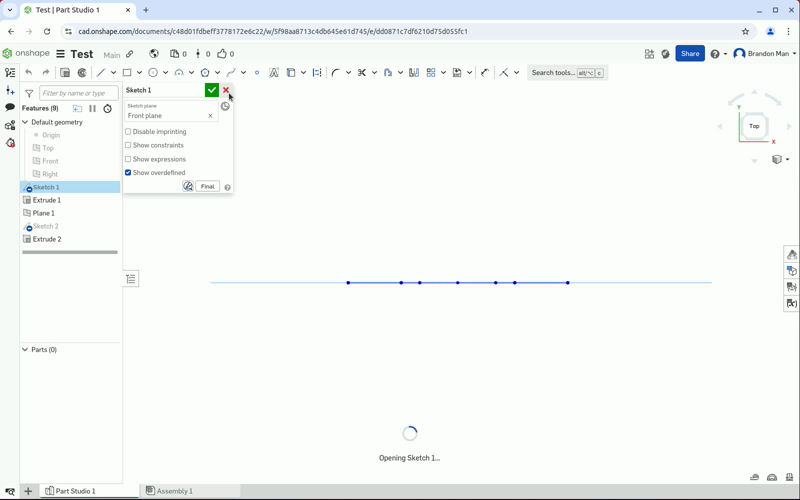
click(229, 92)
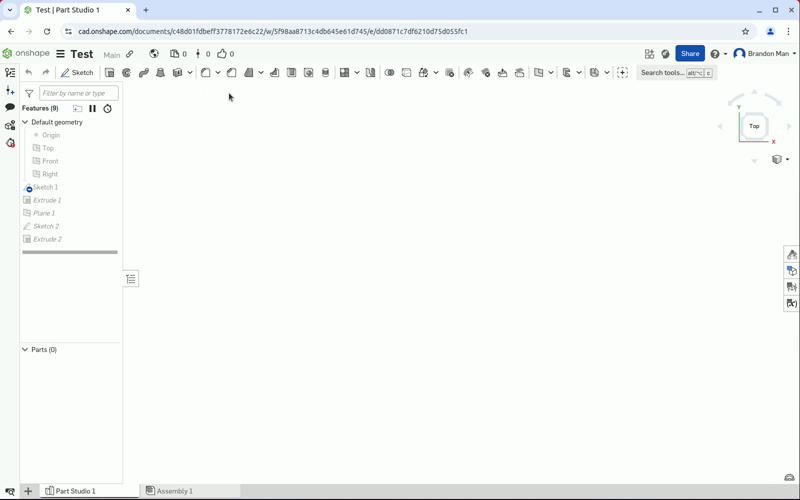
key(shift+s)
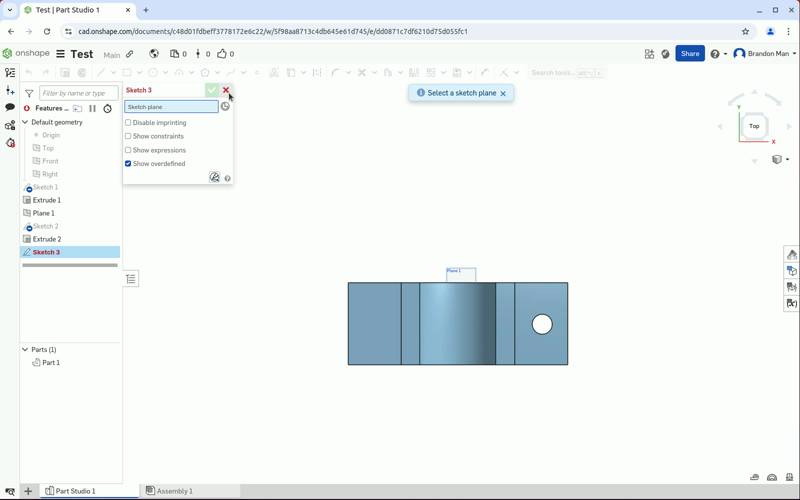
mouse_move(73, 215)
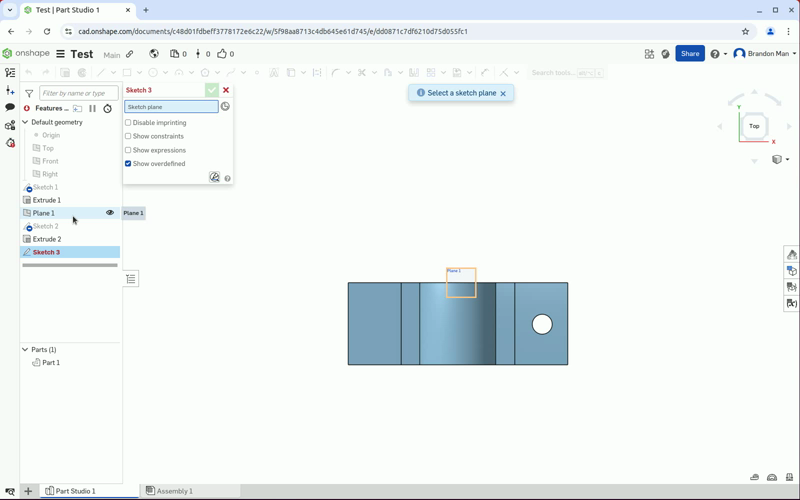
click(73, 215)
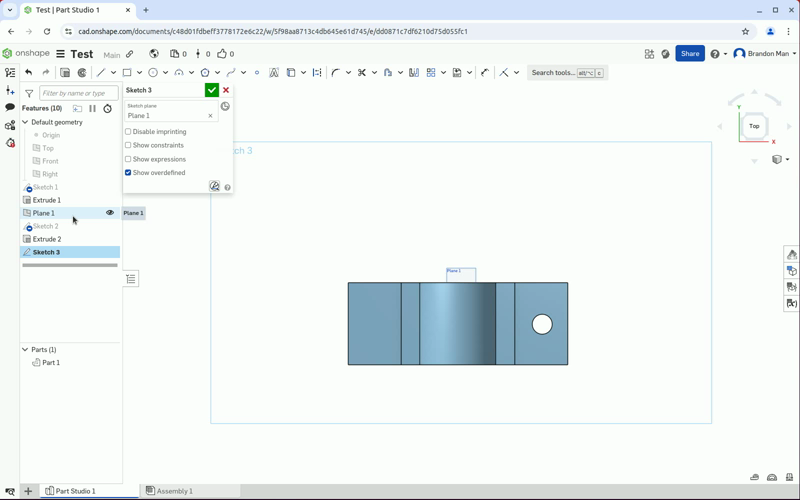
mouse_move(73, 352)
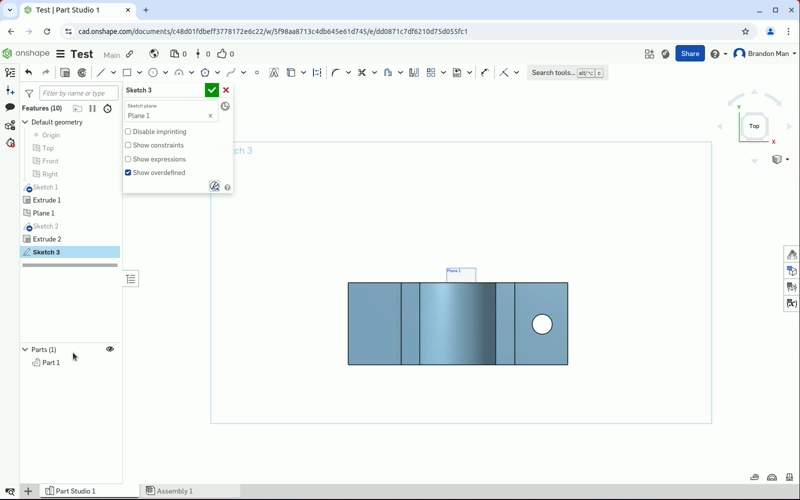
key(y)
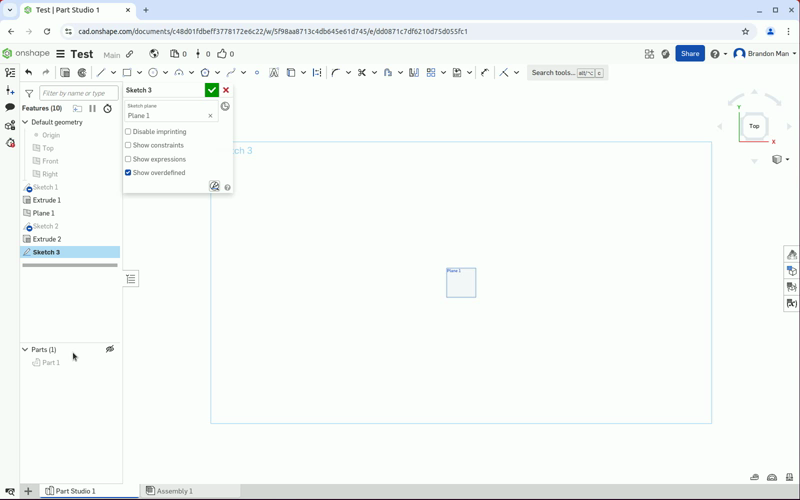
key(c)
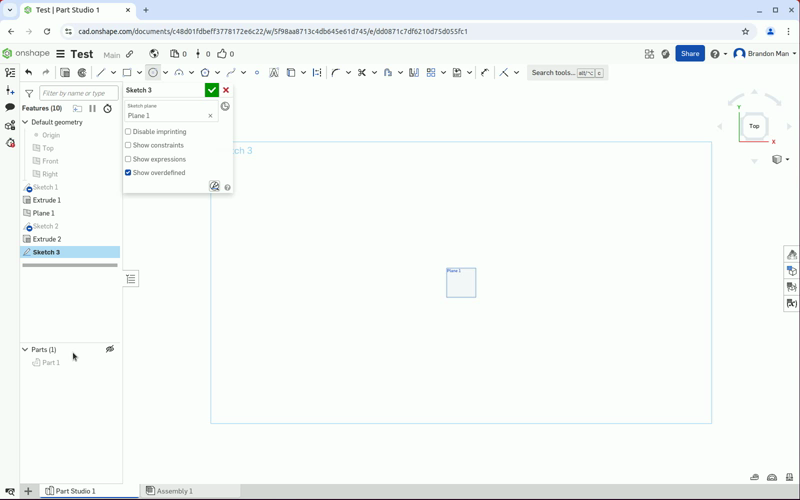
key_down(shift)
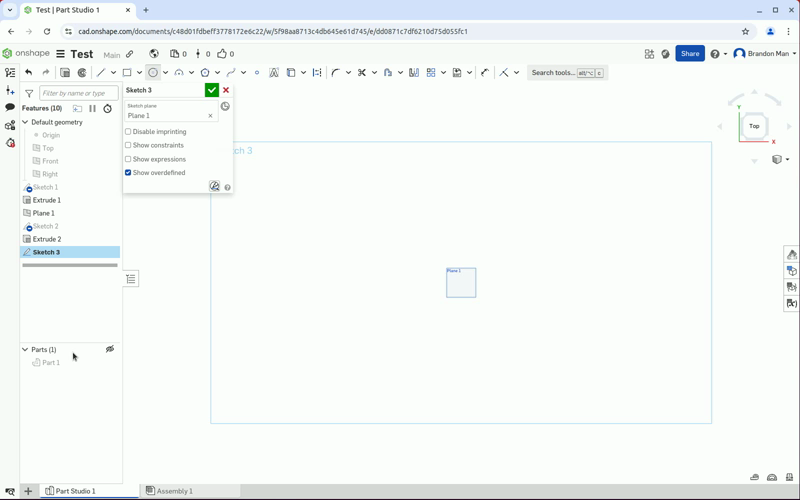
mouse_move(375, 322)
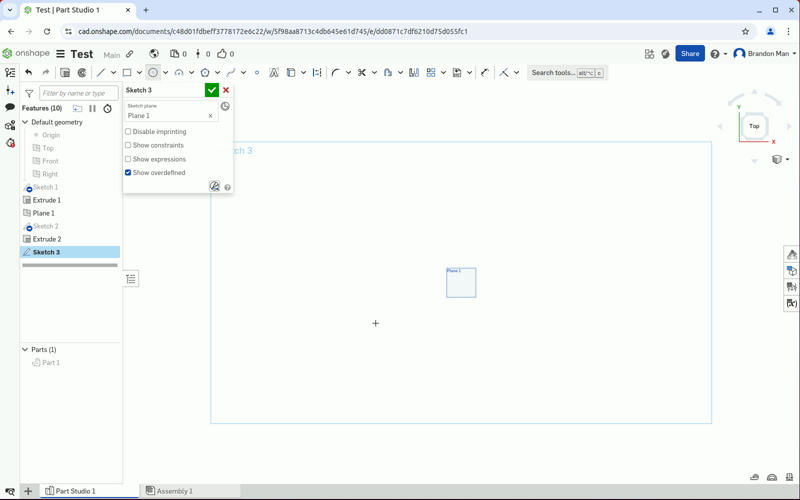
click(375, 322)
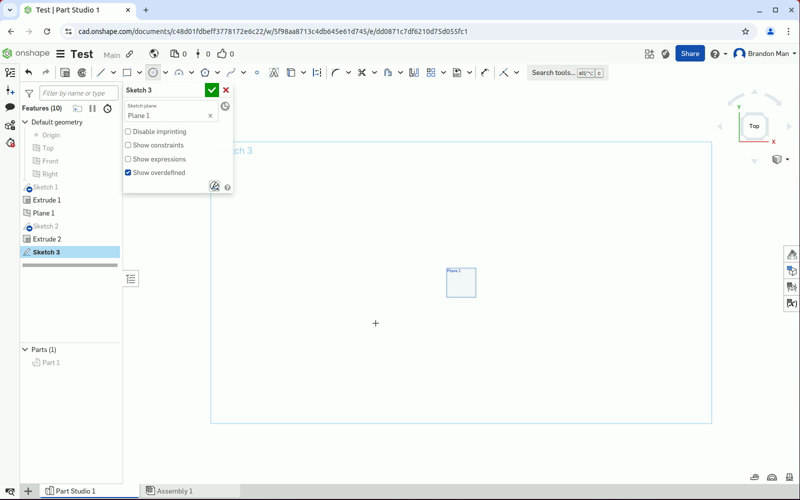
key_up(shift)
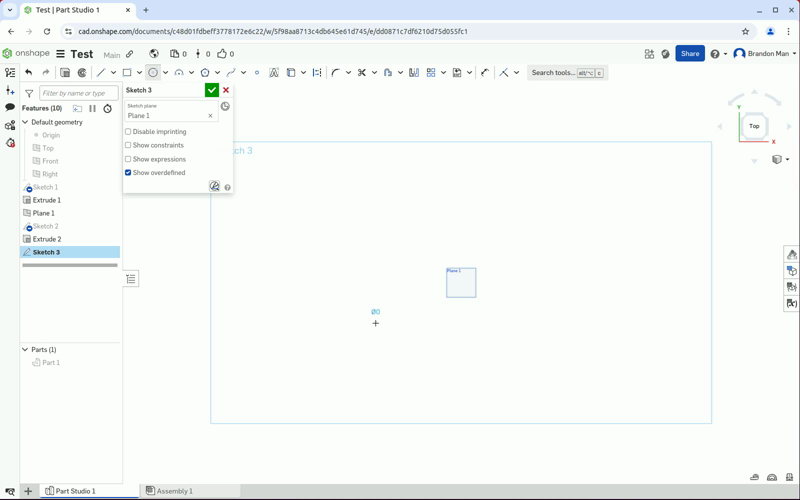
mouse_move(385, 322)
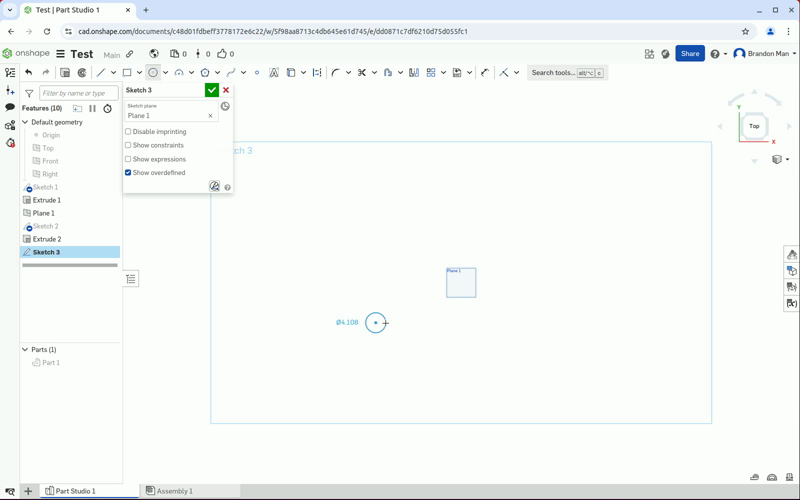
click(385, 322)
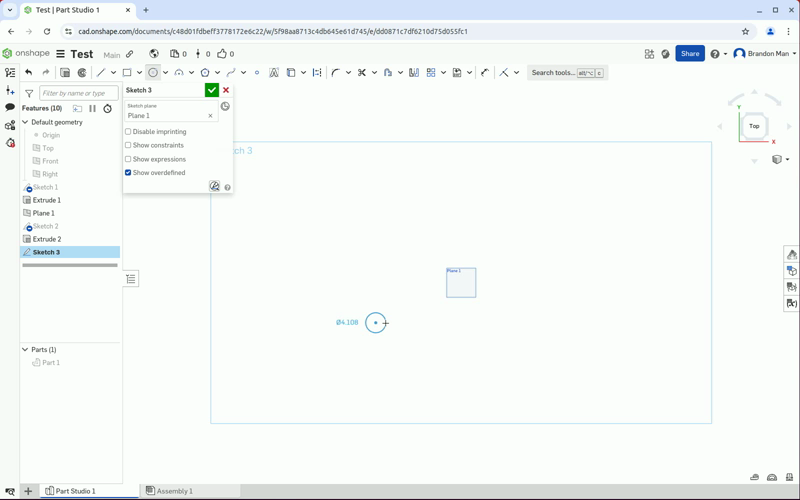
key(esc)
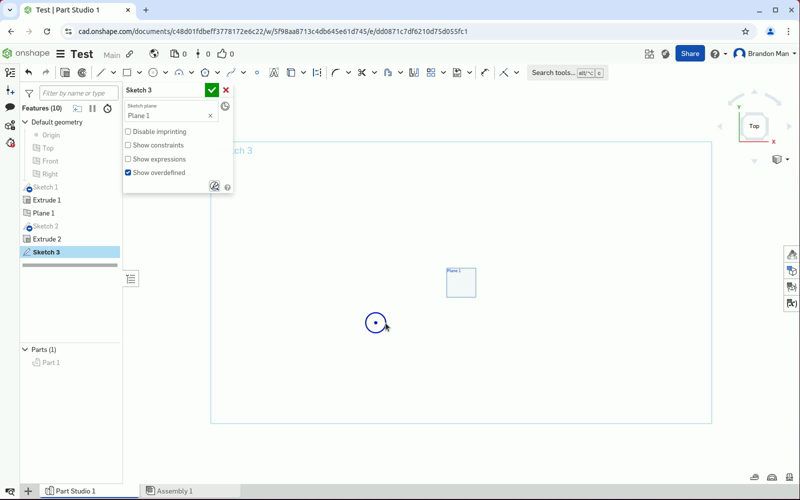
mouse_move(367, 326)
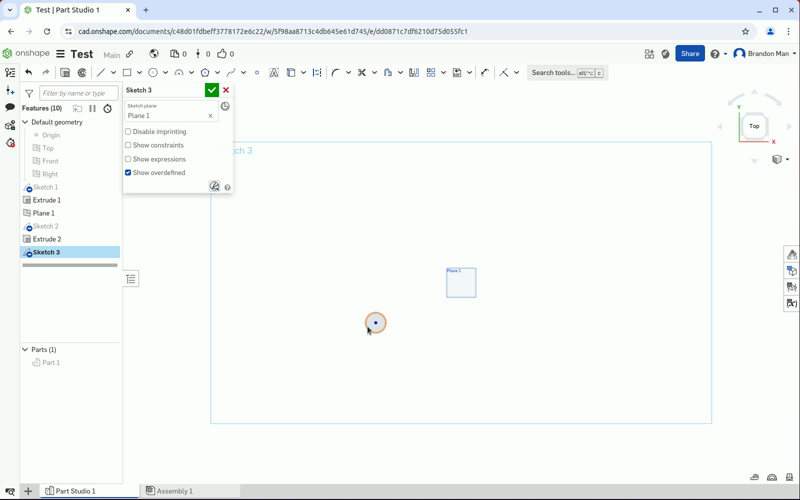
scroll(6)
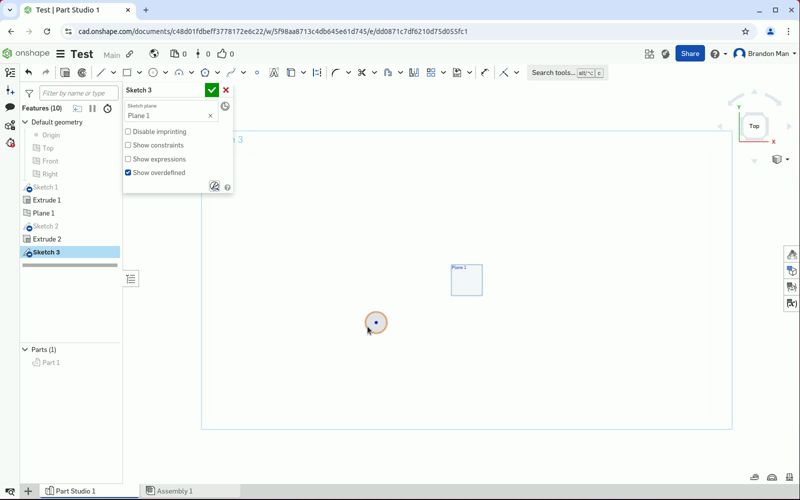
scroll(6)
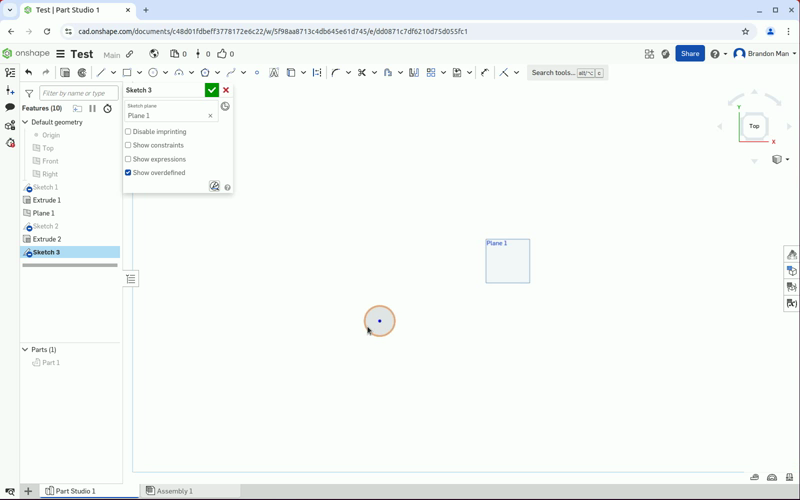
scroll(6)
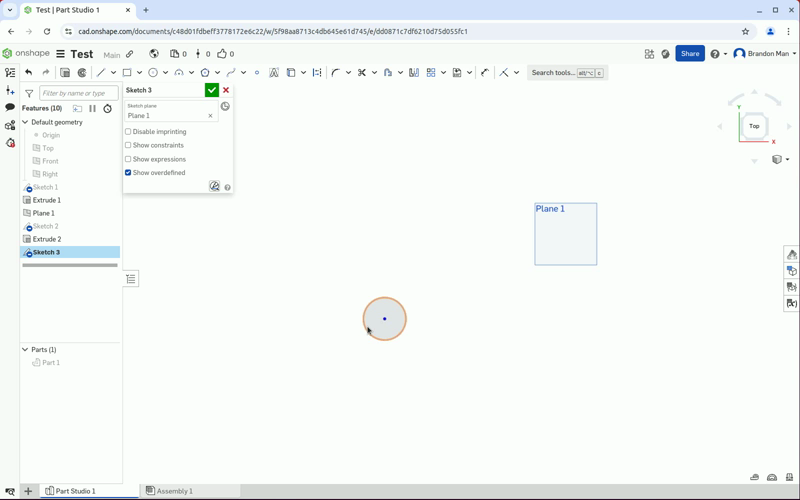
scroll(6)
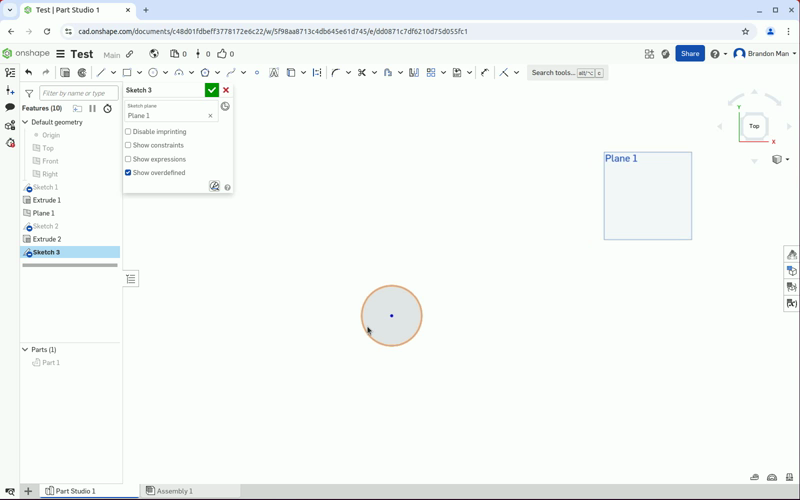
scroll(6)
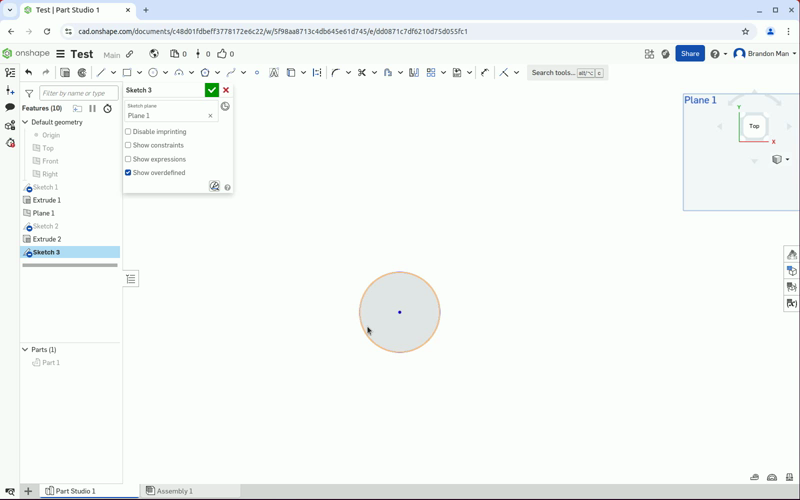
scroll(6)
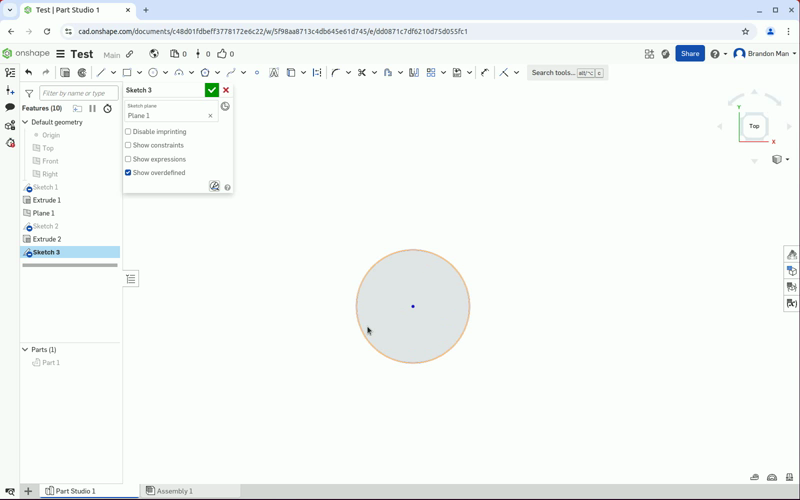
scroll(6)
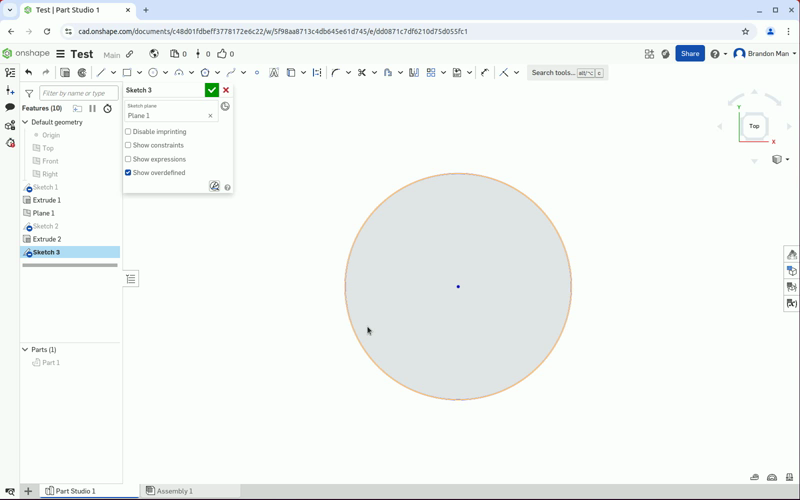
click(367, 326)
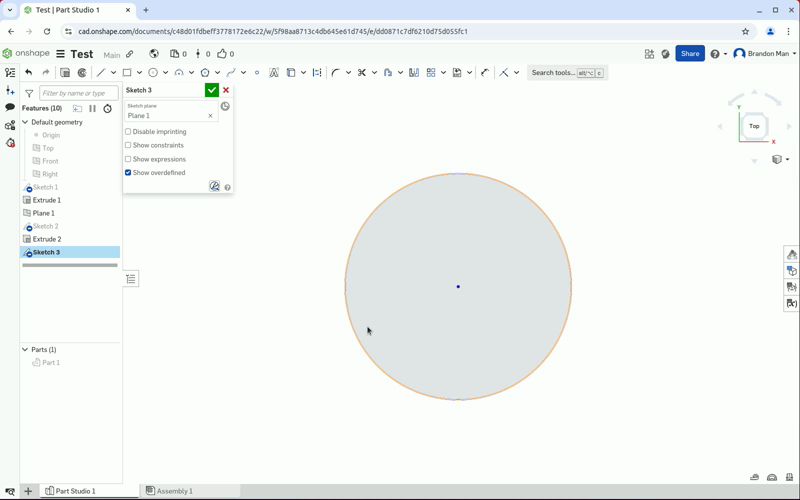
scroll(-6)
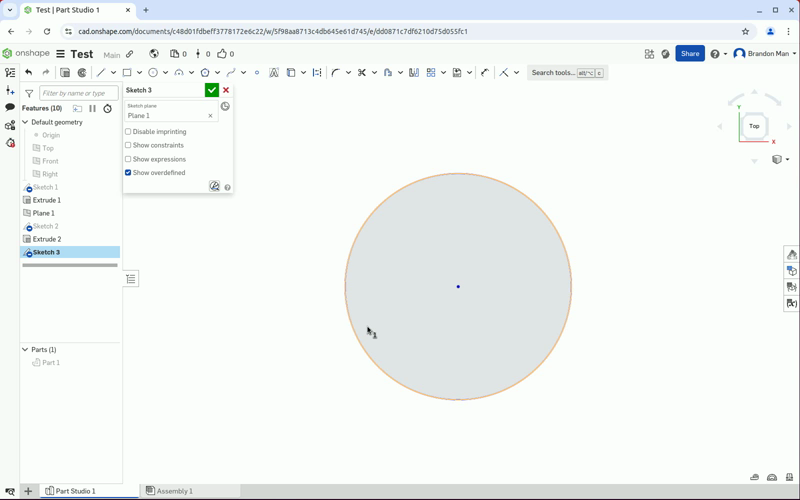
scroll(-6)
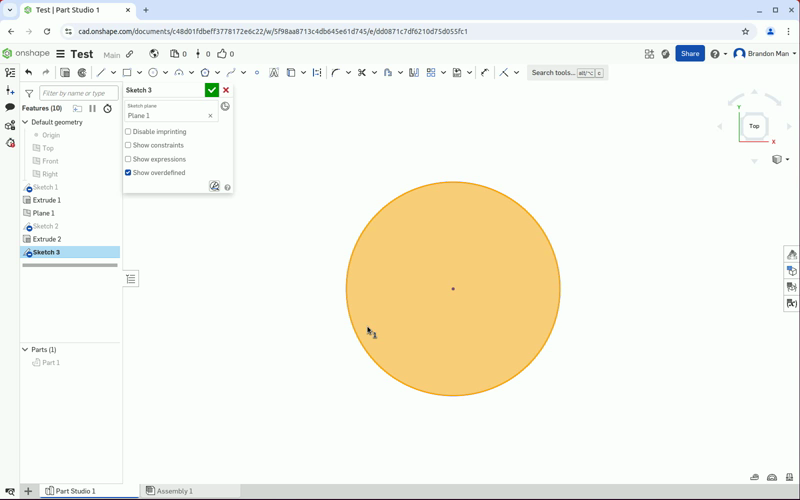
scroll(-6)
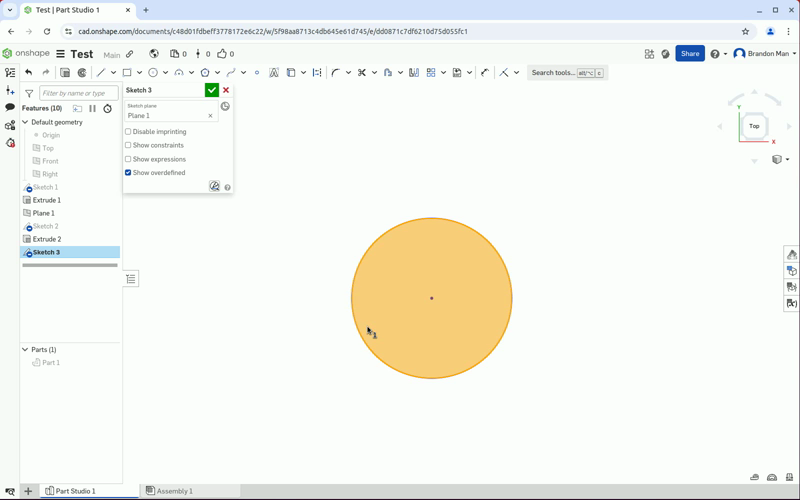
scroll(-6)
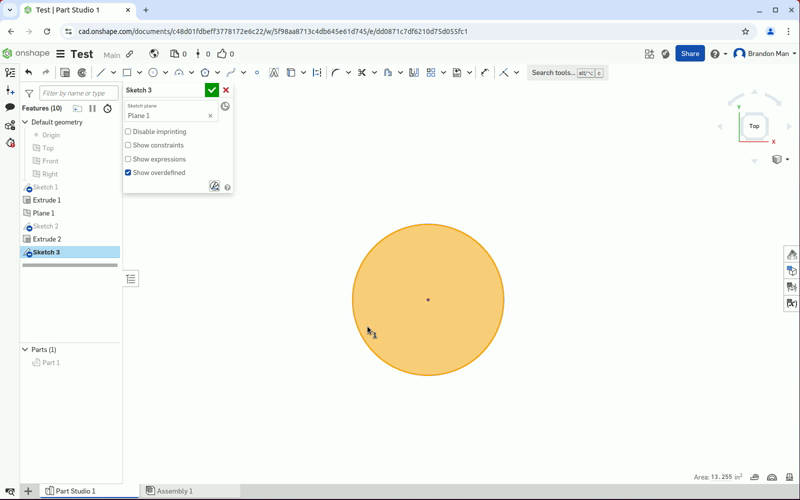
scroll(-6)
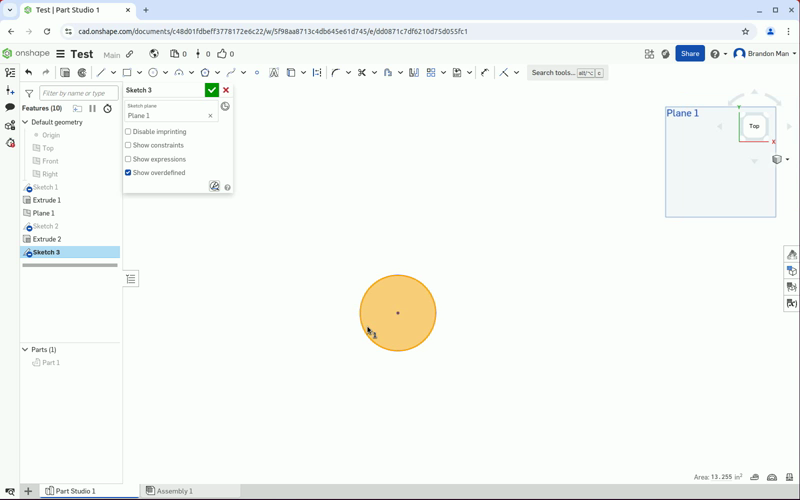
scroll(-6)
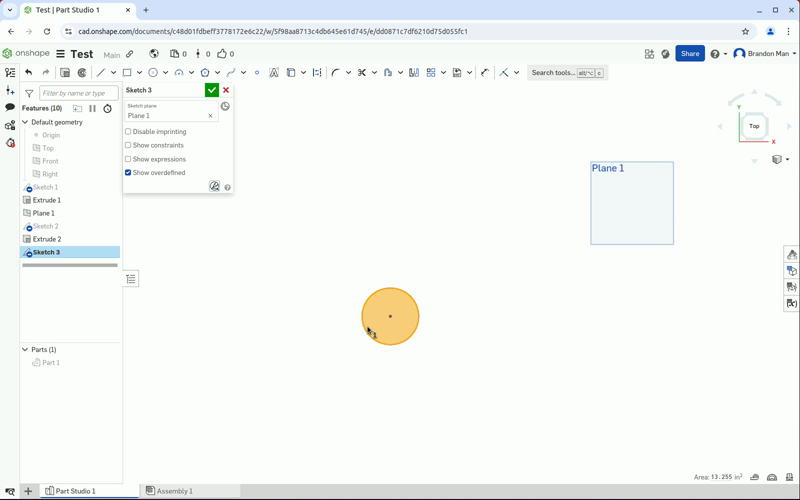
scroll(-6)
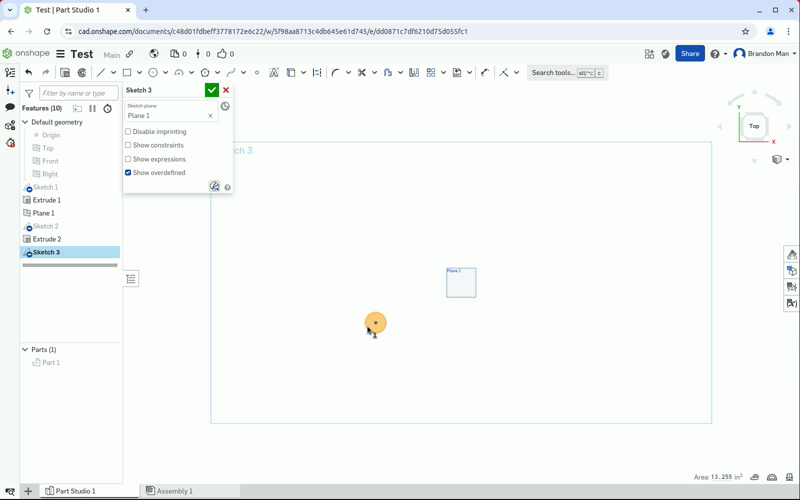
mouse_move(73, 352)
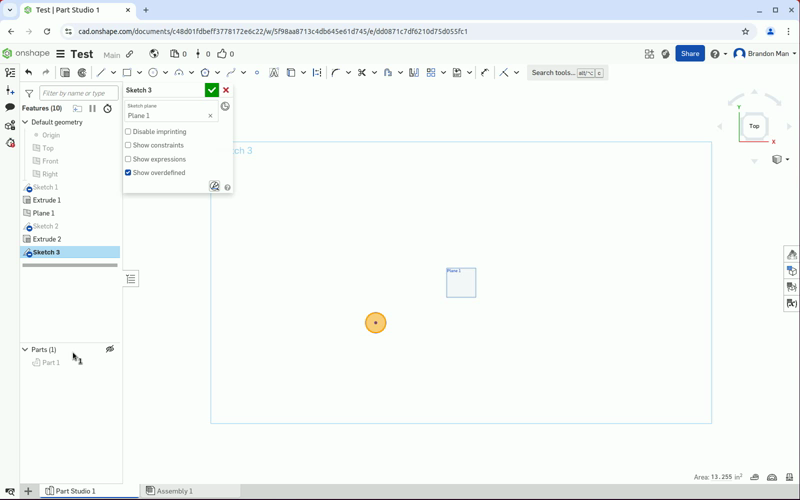
key(shift+y)
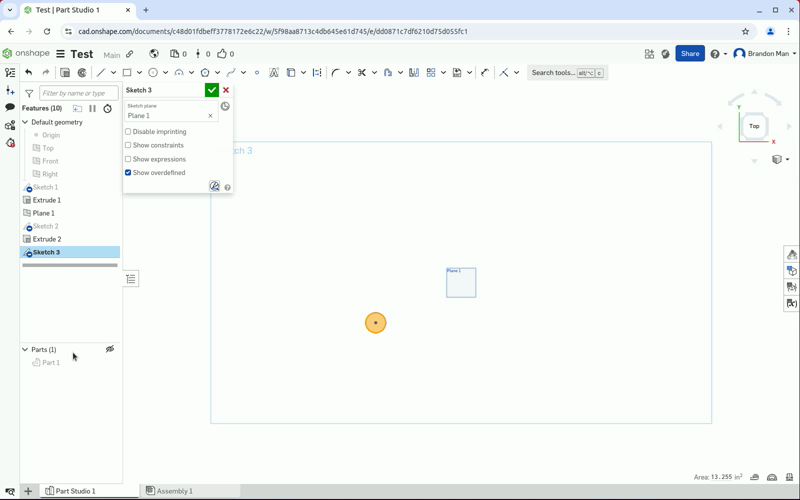
key(shift+e)
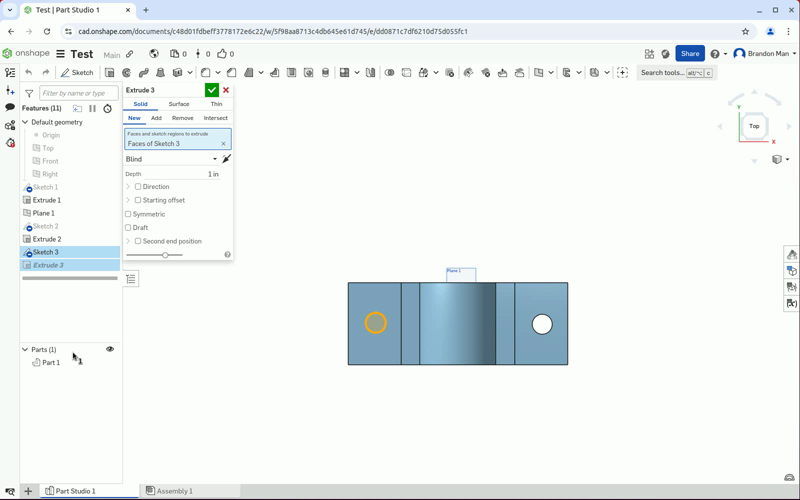
mouse_move(143, 106)
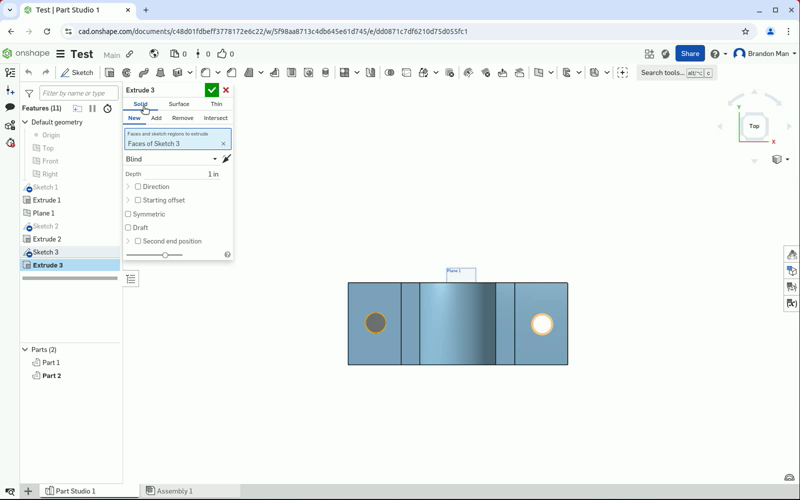
click(143, 106)
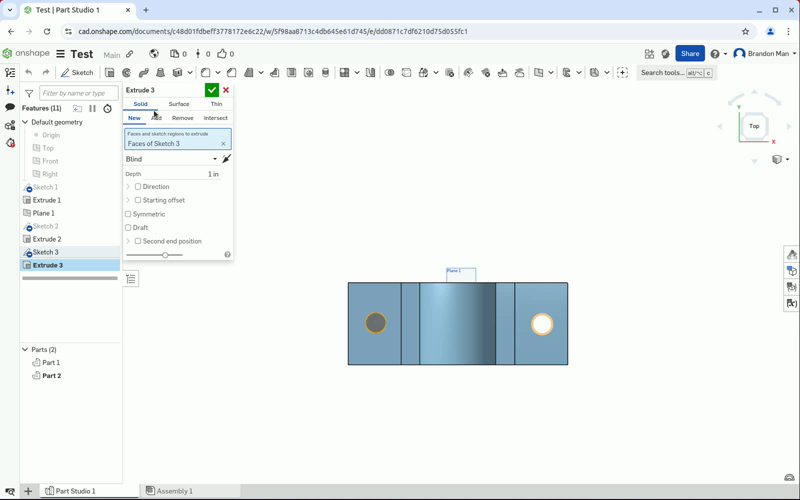
mouse_move(186, 120)
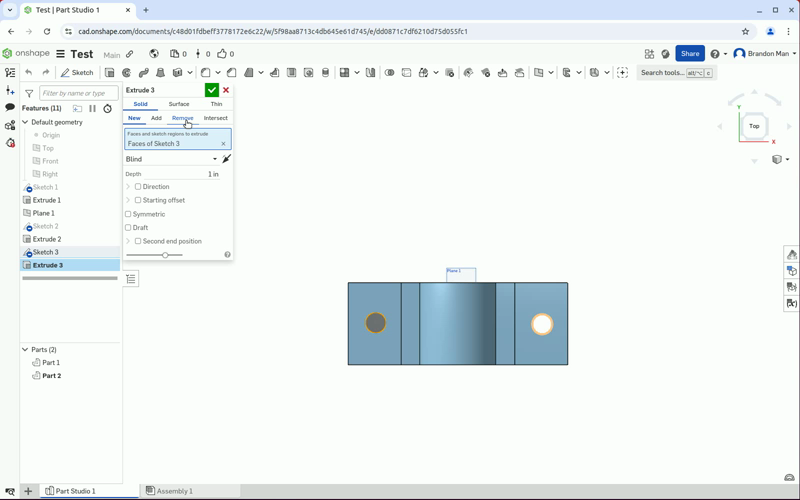
click(186, 120)
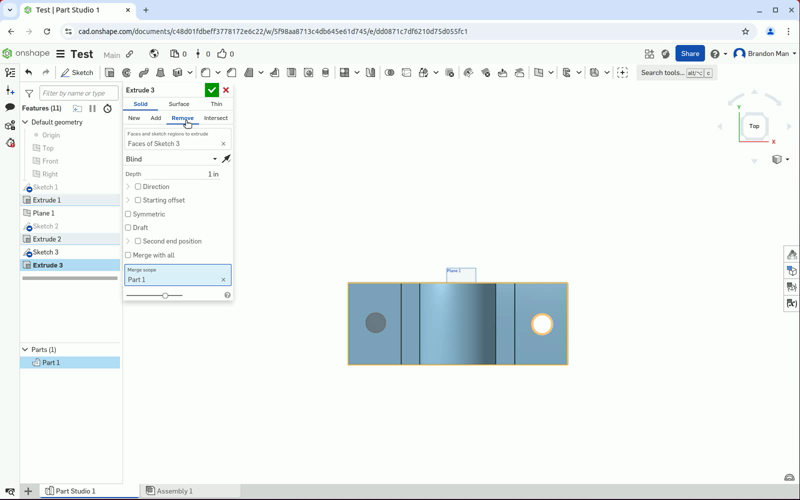
key(tab, 4)
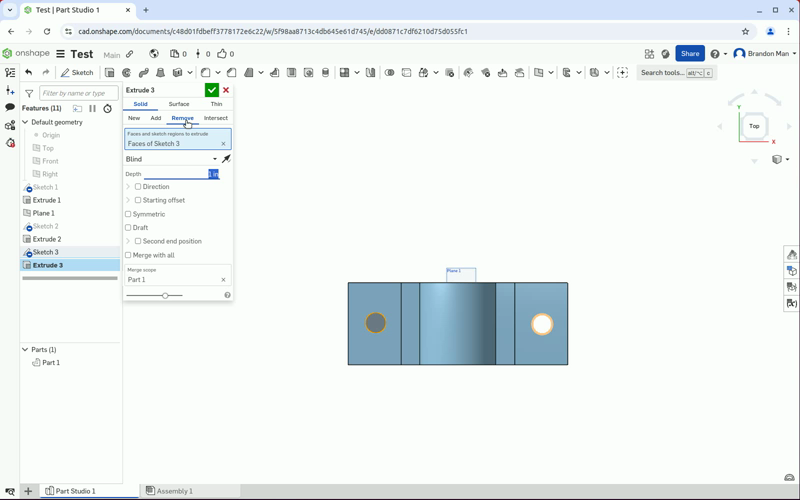
text(18.775)
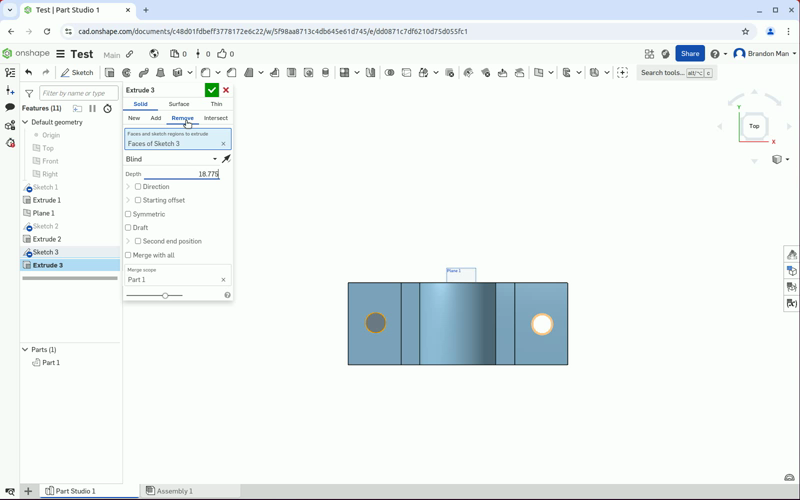
key(tab, 6)
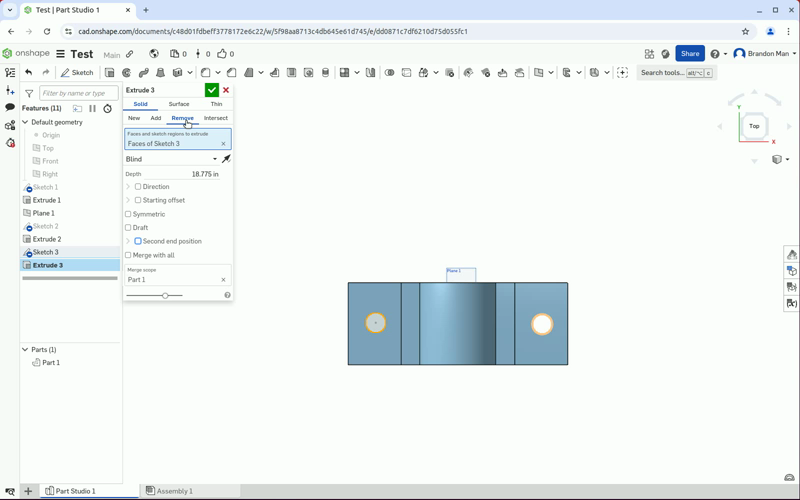
key(space)
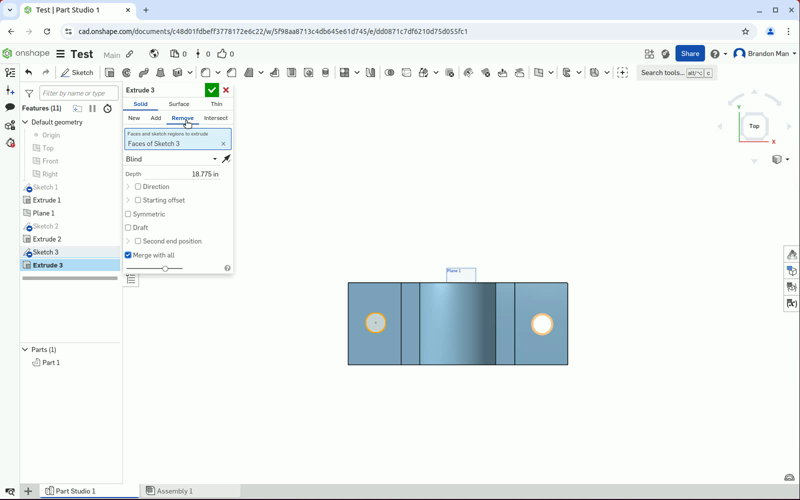
key(enter)
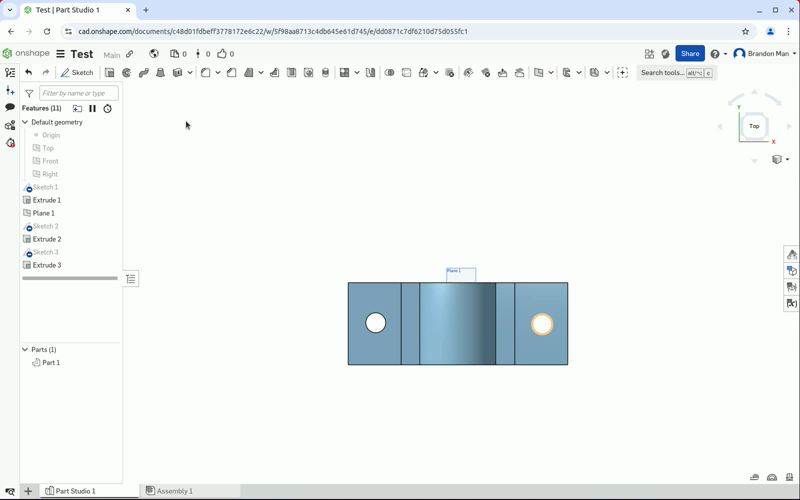
key(shift+h)
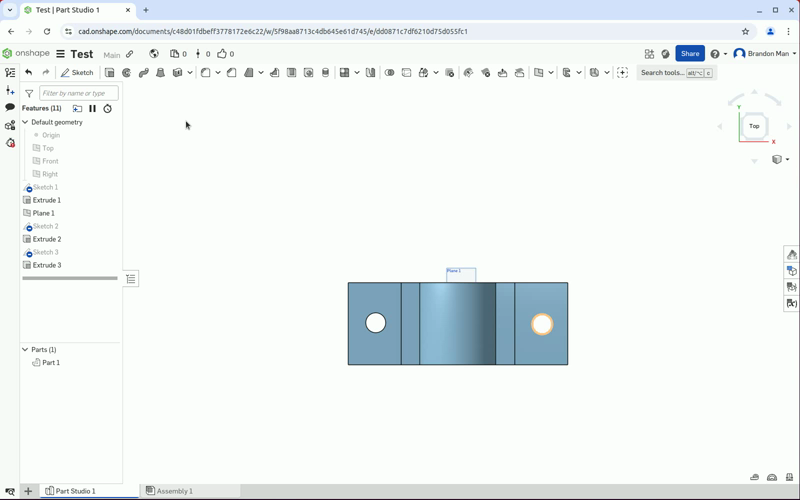
key(shift+h)
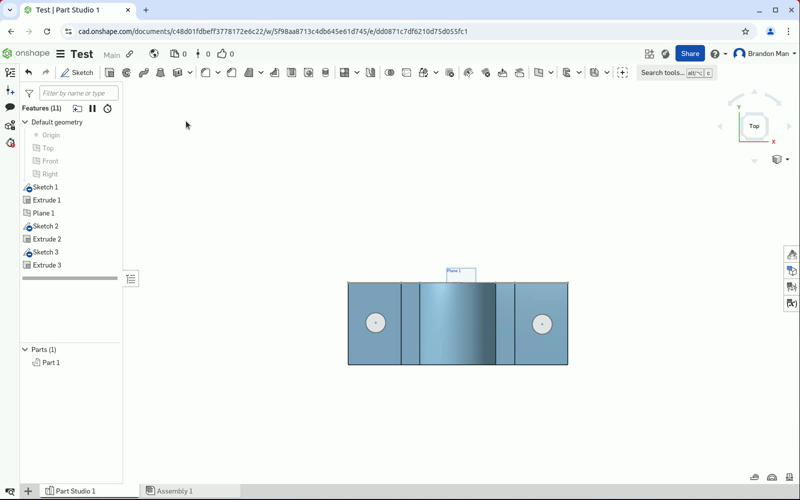
key(shift+7)
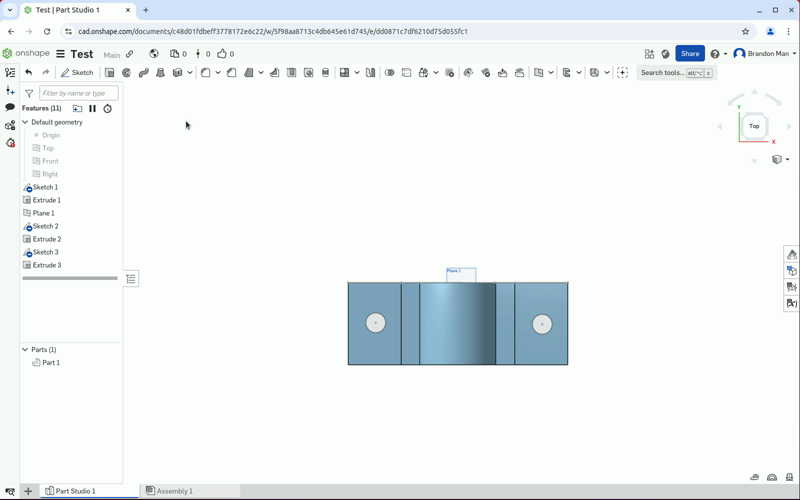
key(up, 3)
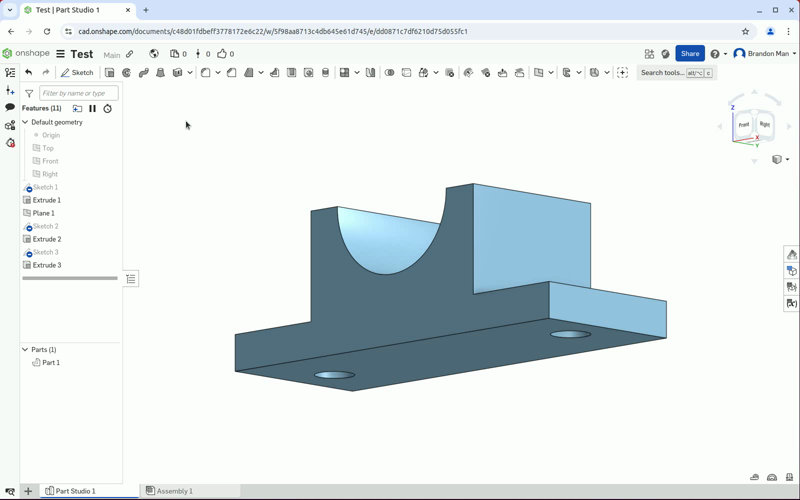
key(left, 3)
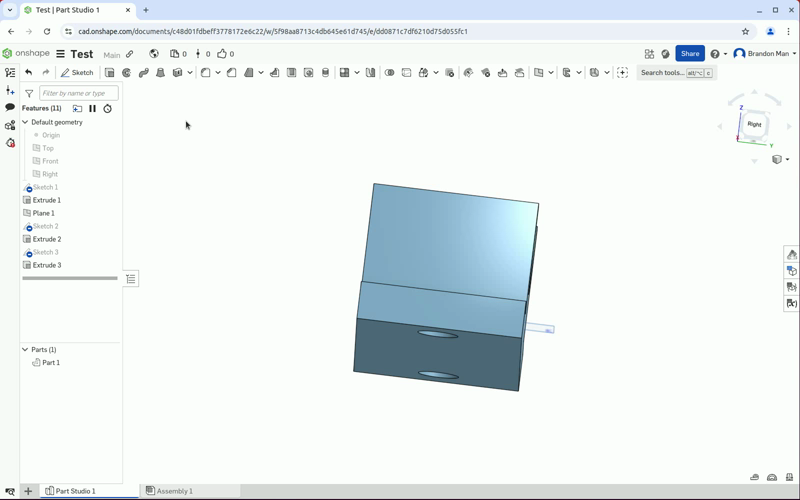
key(right, 3)
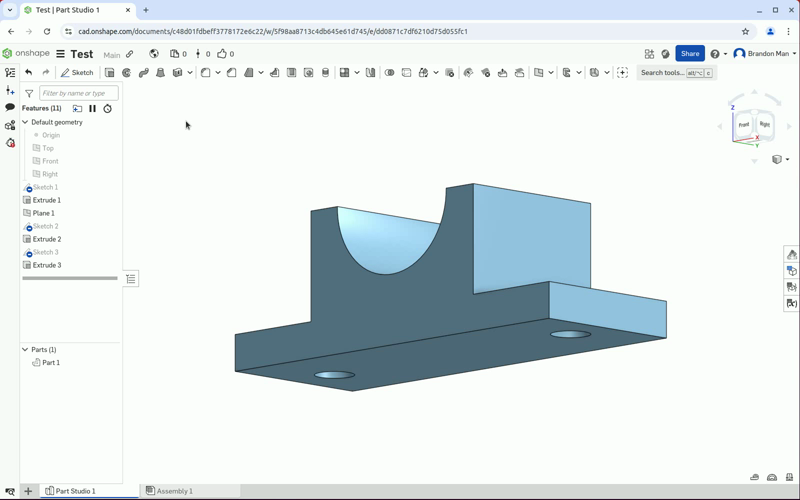
key(down, 3)
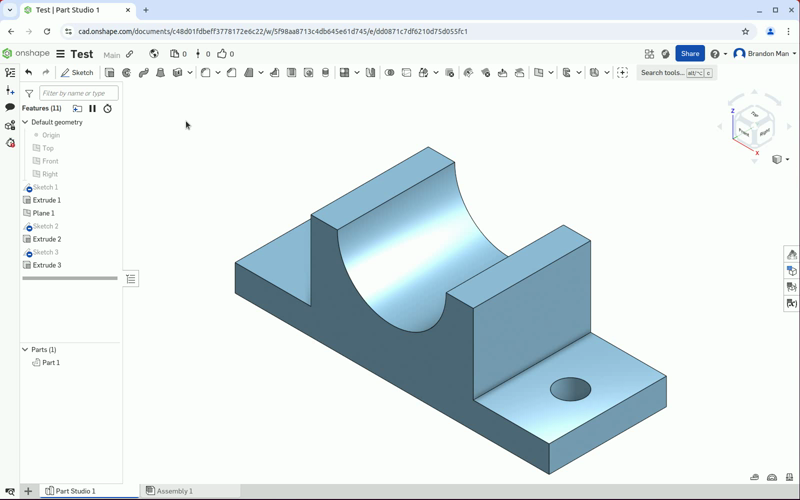
mouse_move(73, 189)
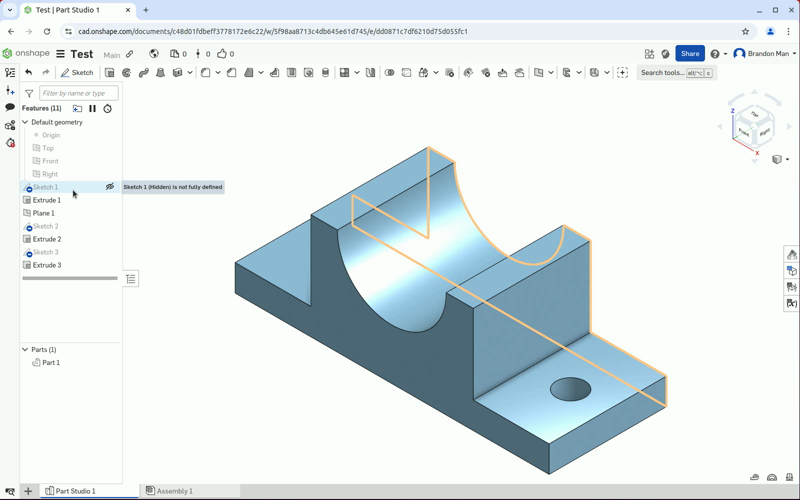
click(73, 189)